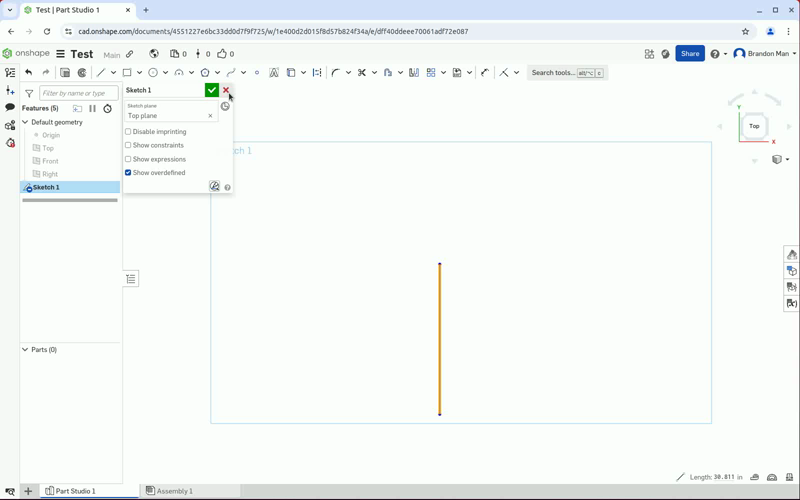
key(shift+h)
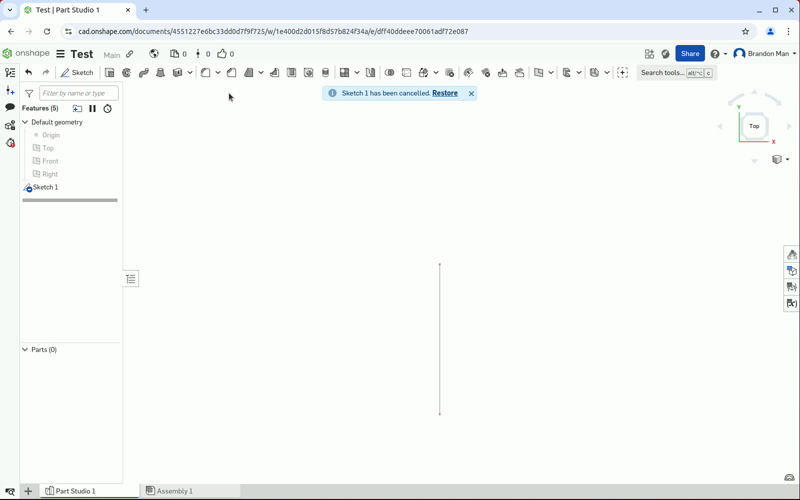
mouse_move(73, 352)
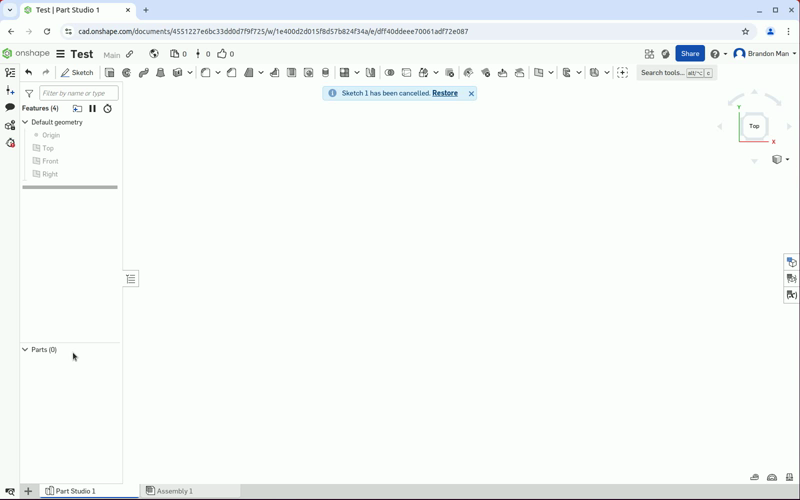
key(y)
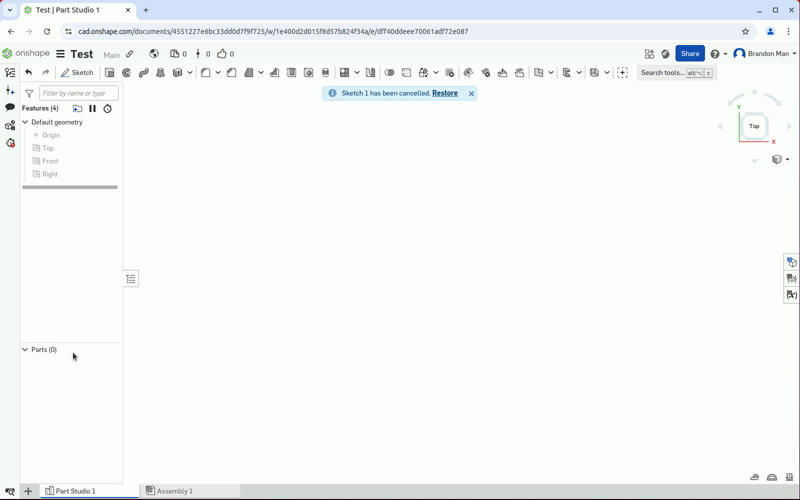
key(shift+p)
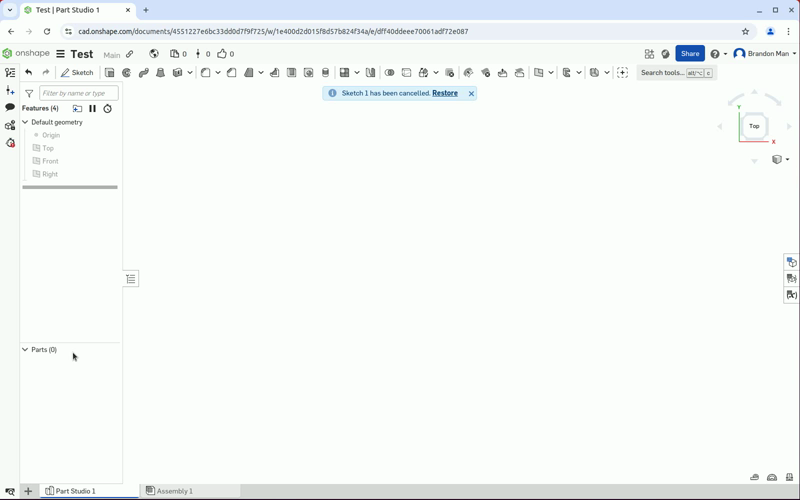
key(space)
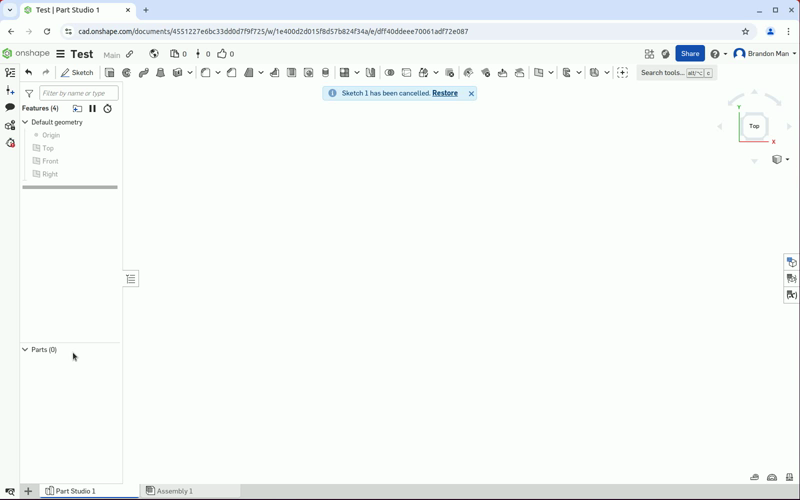
key_down(shift)
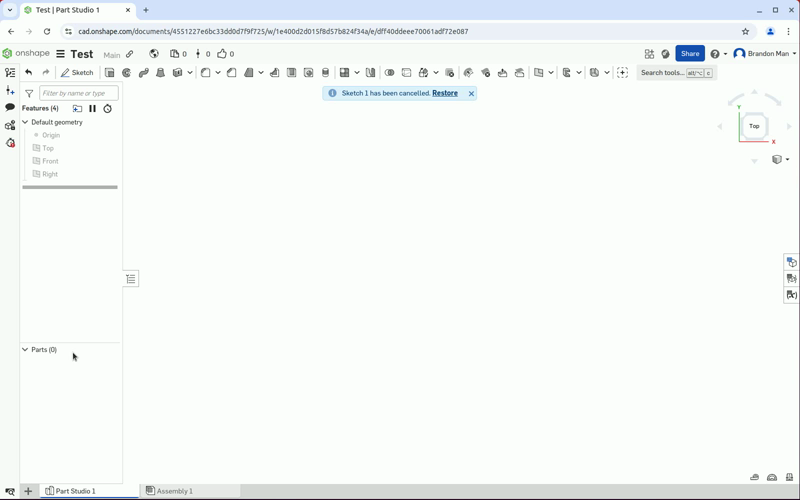
key(up)
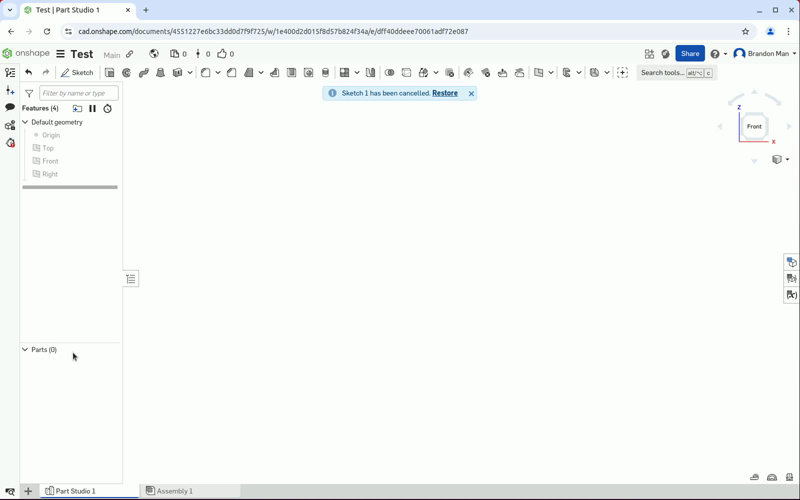
key_up(shift)
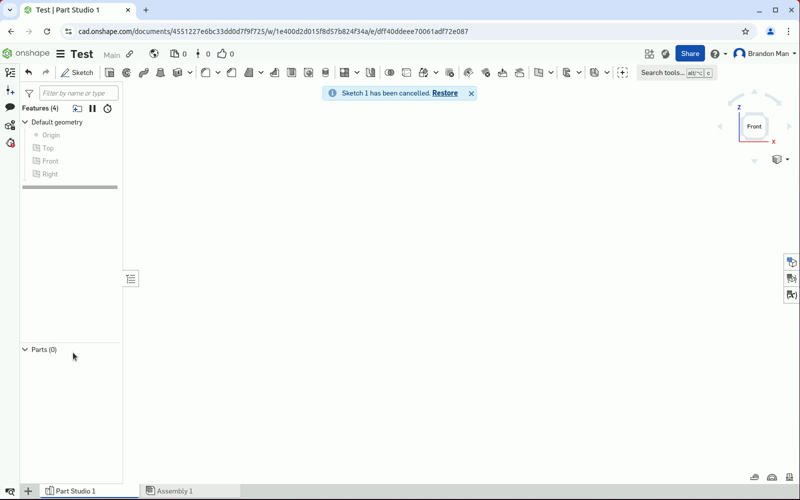
key(space)
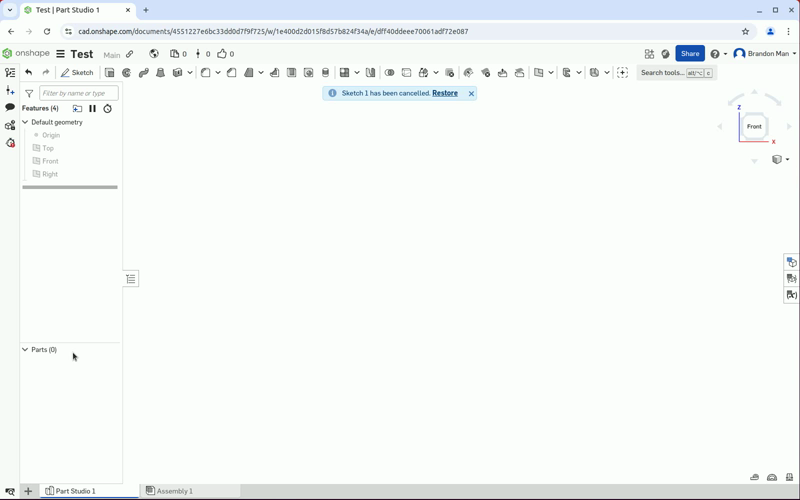
key_down(shift)
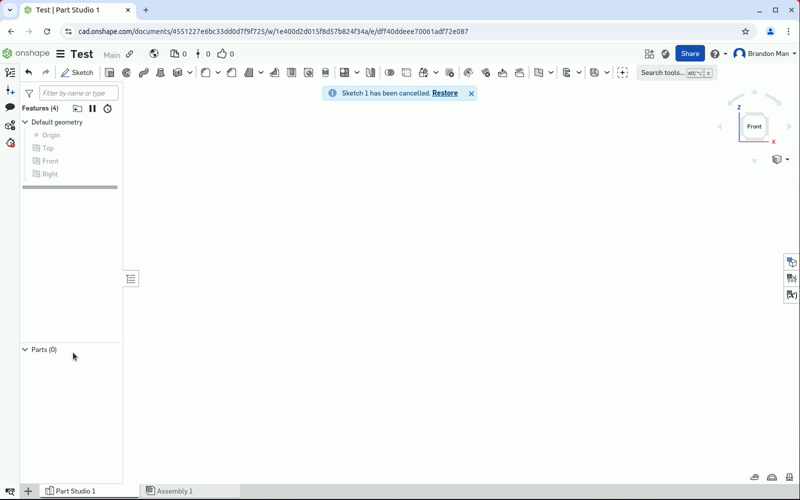
key(left)
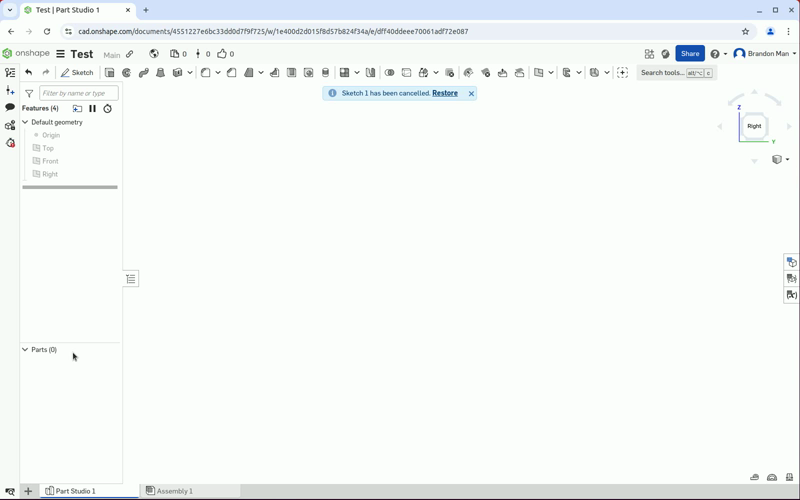
key_up(shift)
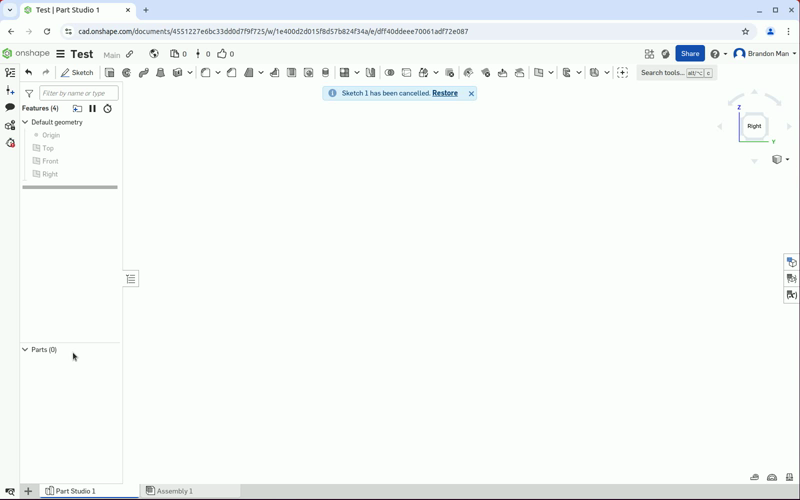
mouse_move(73, 352)
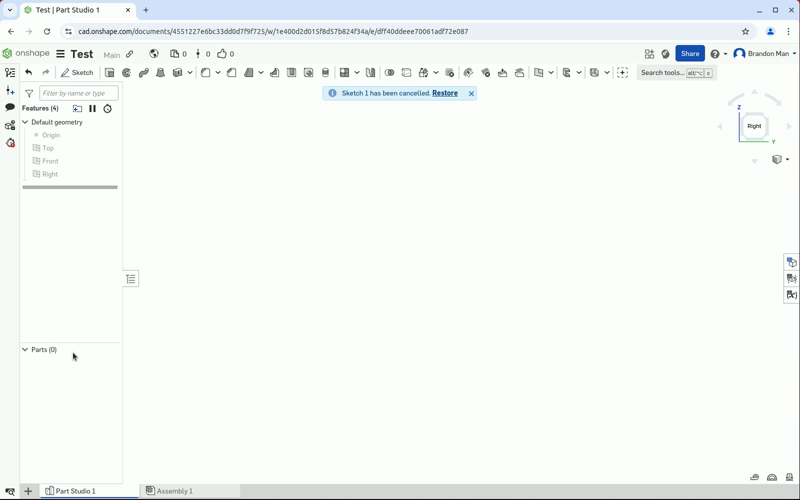
key(shift+y)
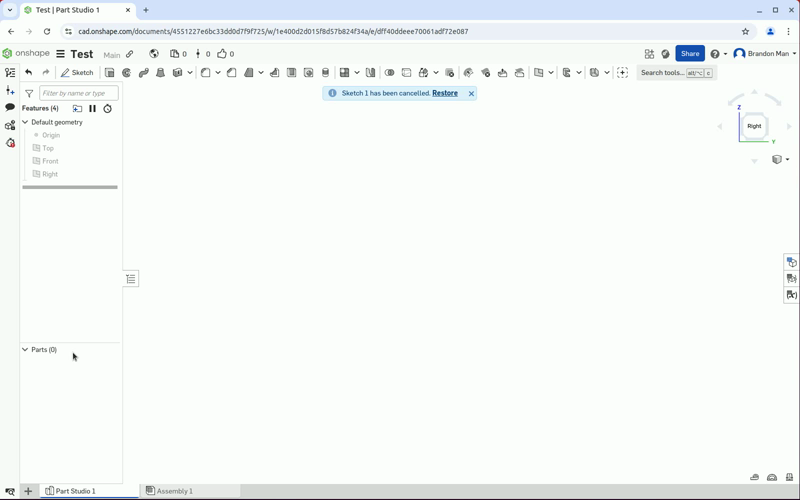
key(shift+s)
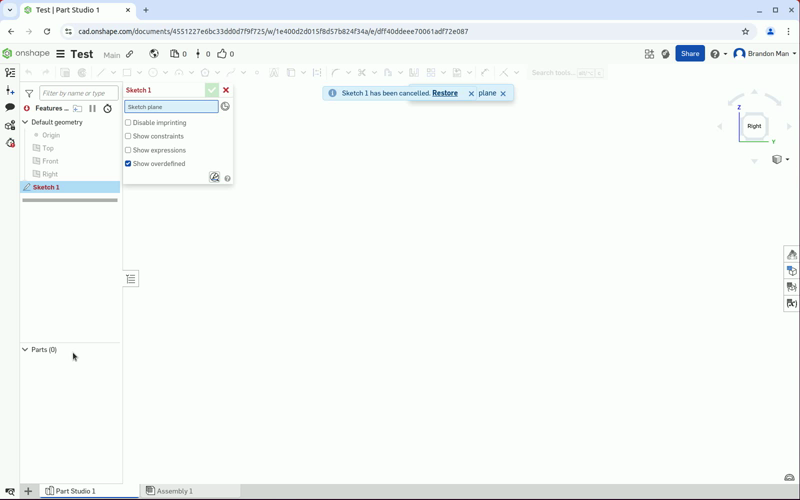
mouse_move(73, 176)
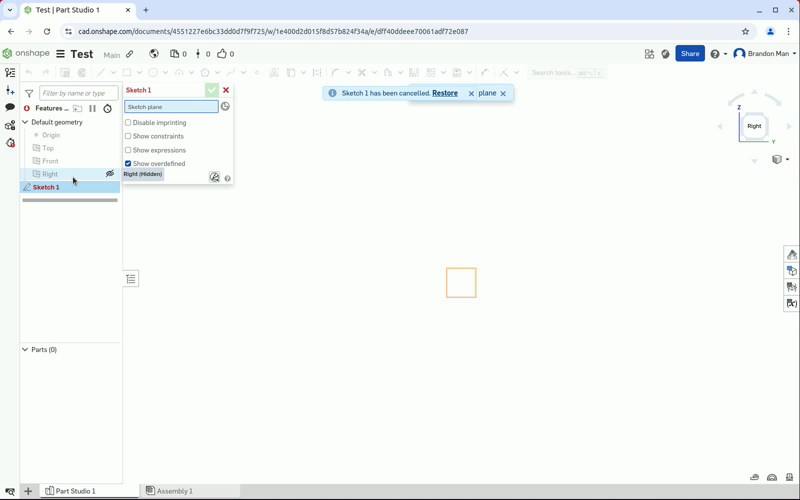
click(73, 176)
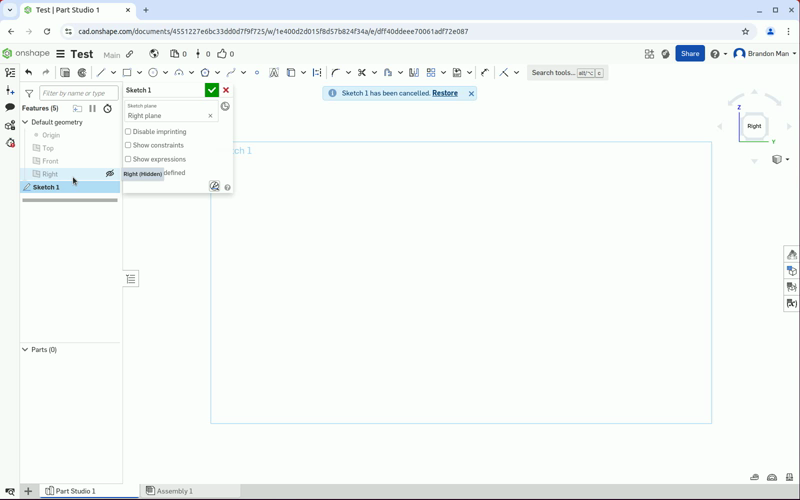
mouse_move(73, 352)
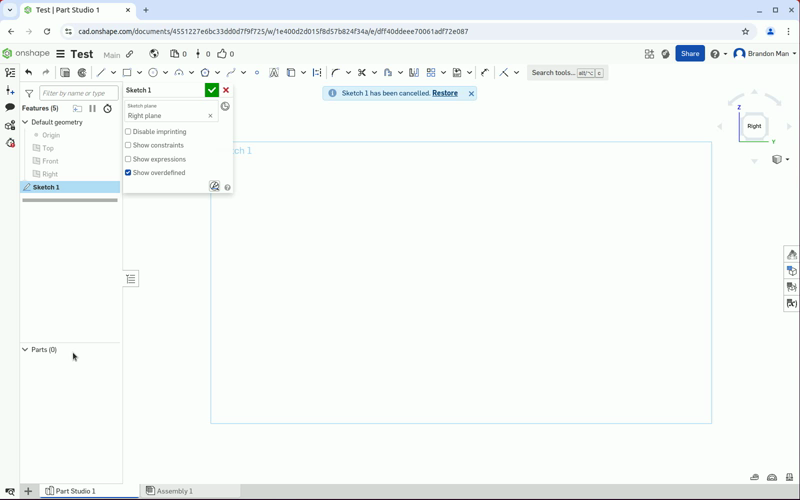
key(y)
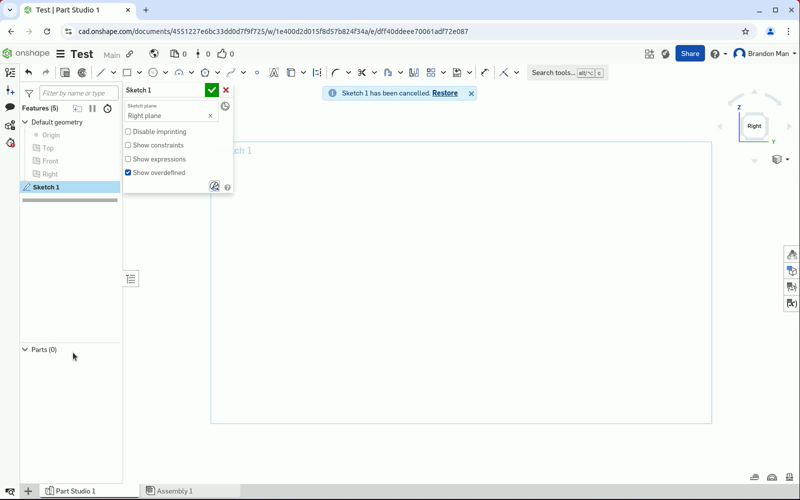
key(l)
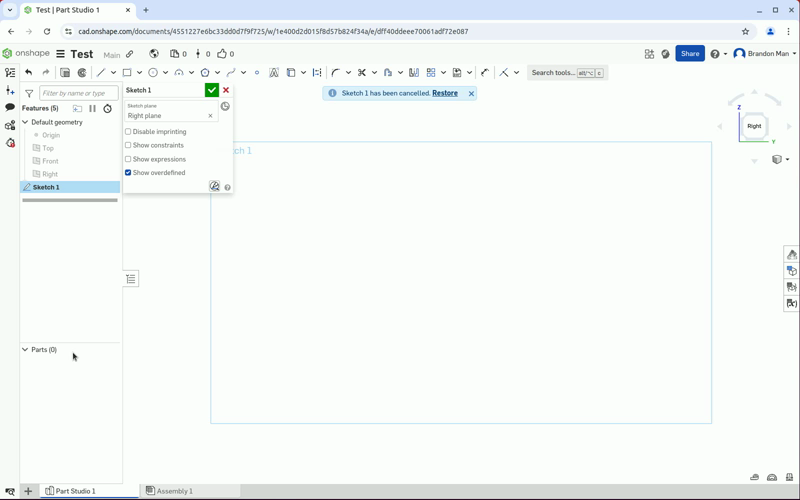
key_down(shift)
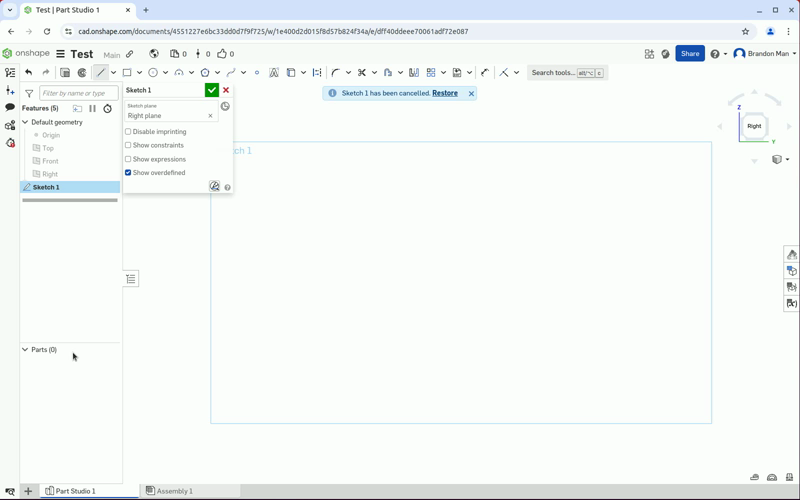
mouse_move(348, 265)
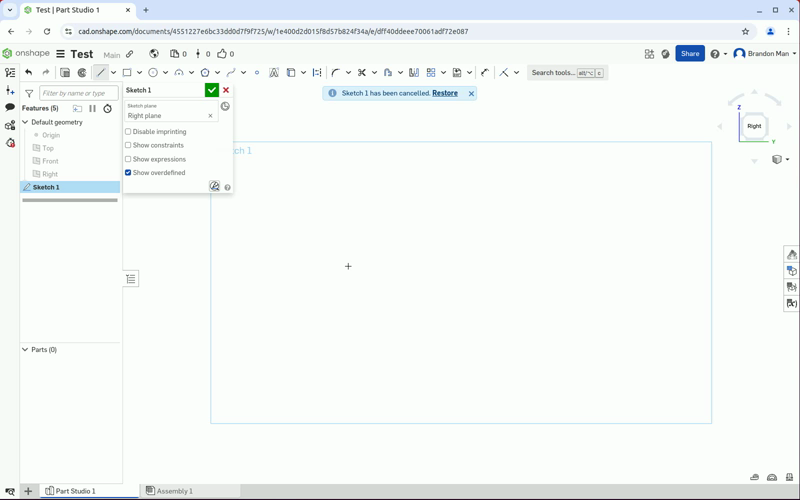
click(348, 265)
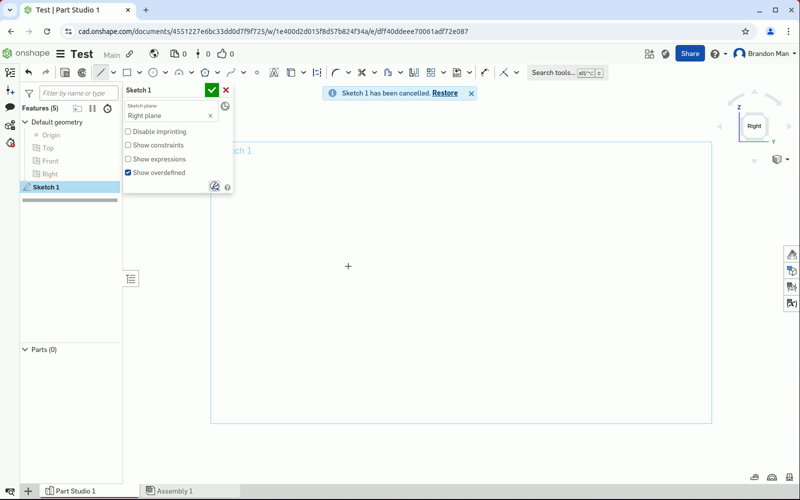
key_up(shift)
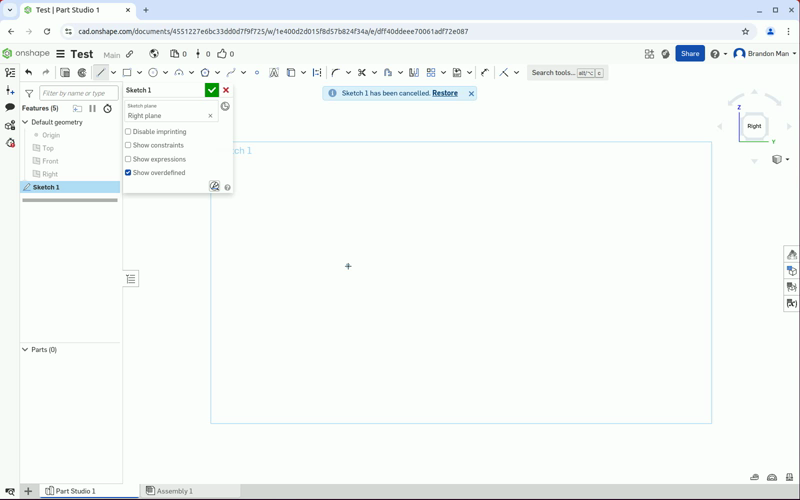
key_down(shift)
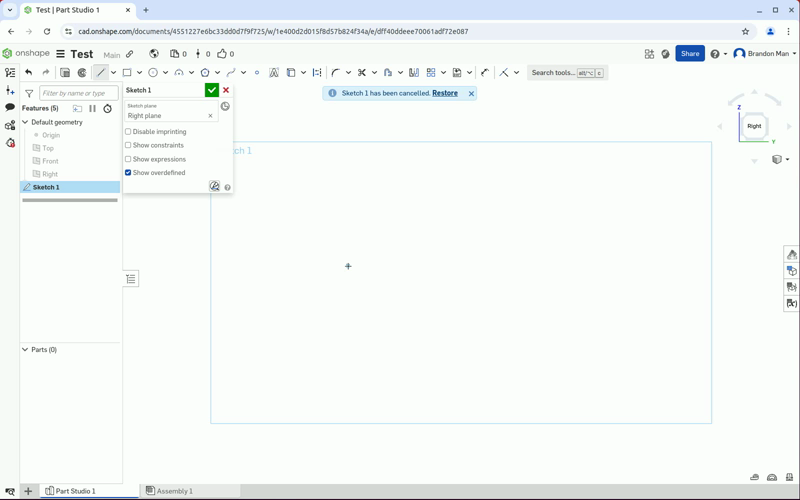
mouse_move(378, 265)
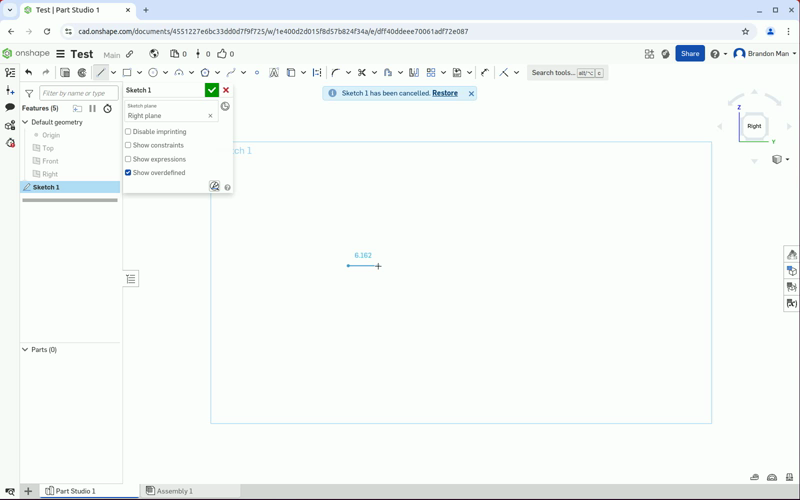
mouse_move(392, 265)
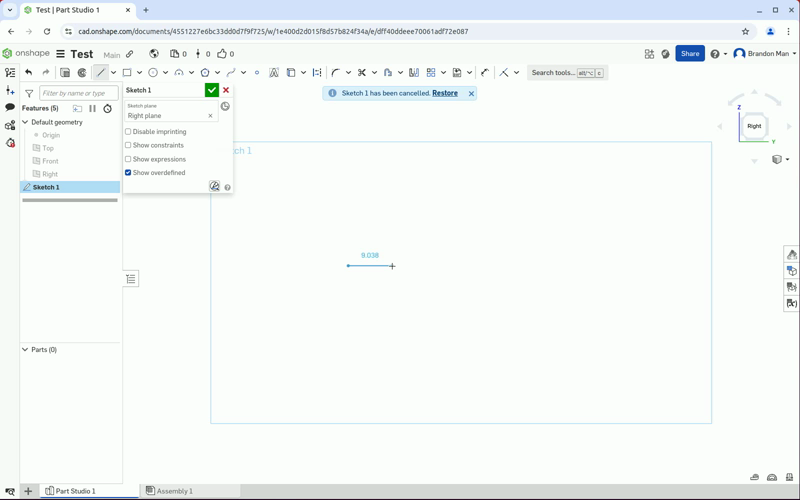
click(392, 265)
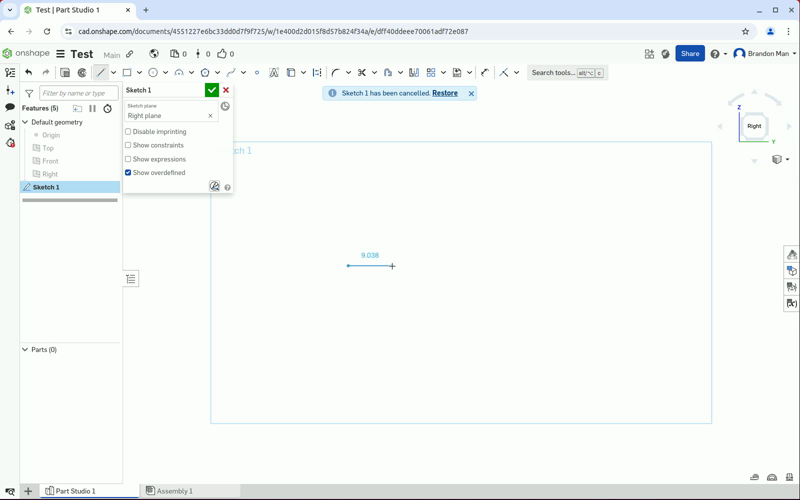
key_up(shift)
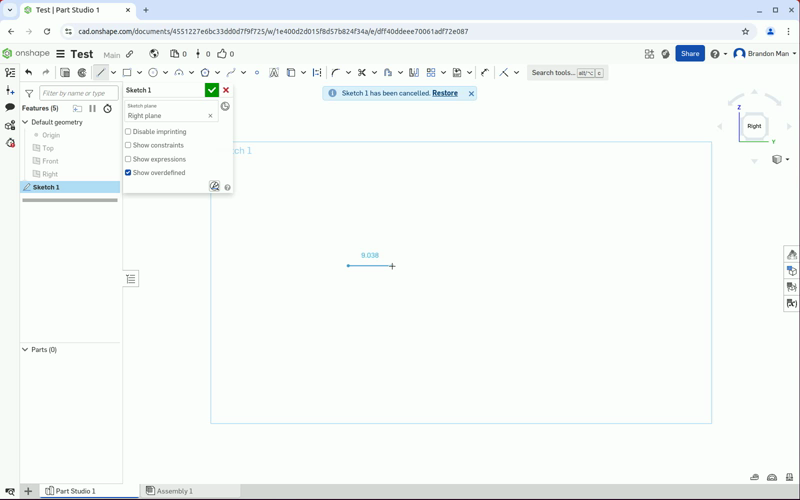
key(esc)
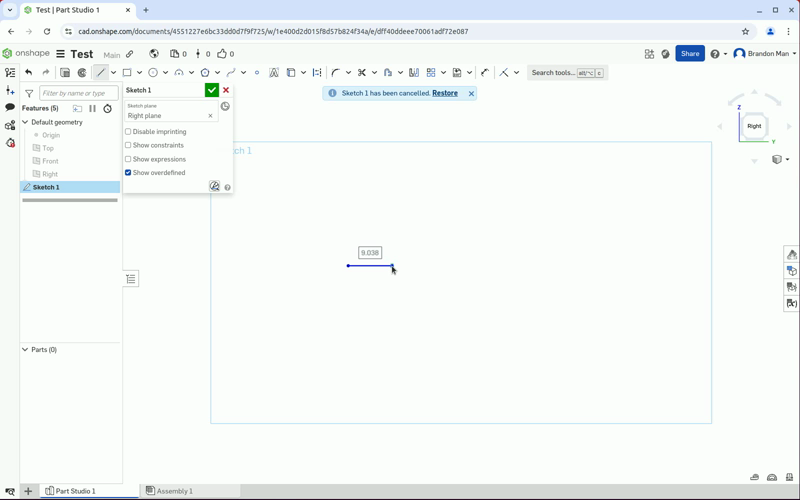
key(a)
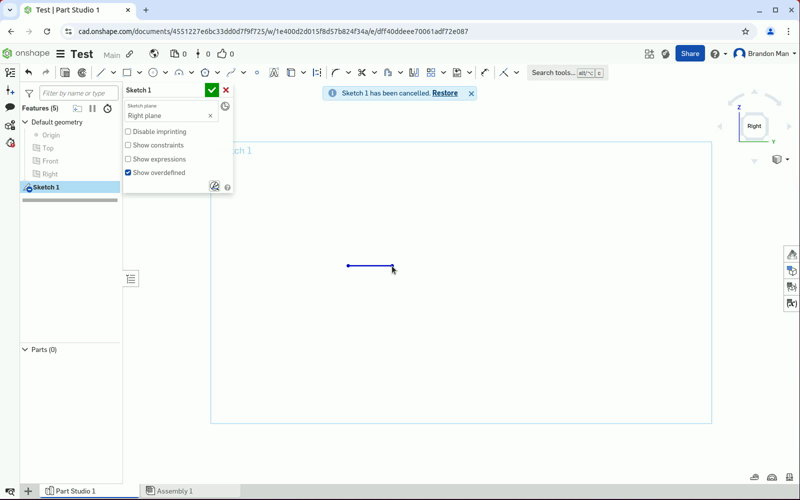
mouse_move(392, 265)
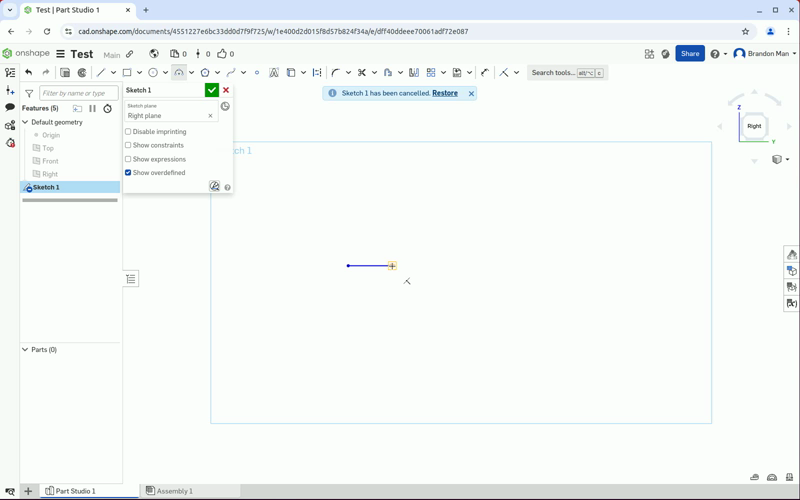
click(392, 265)
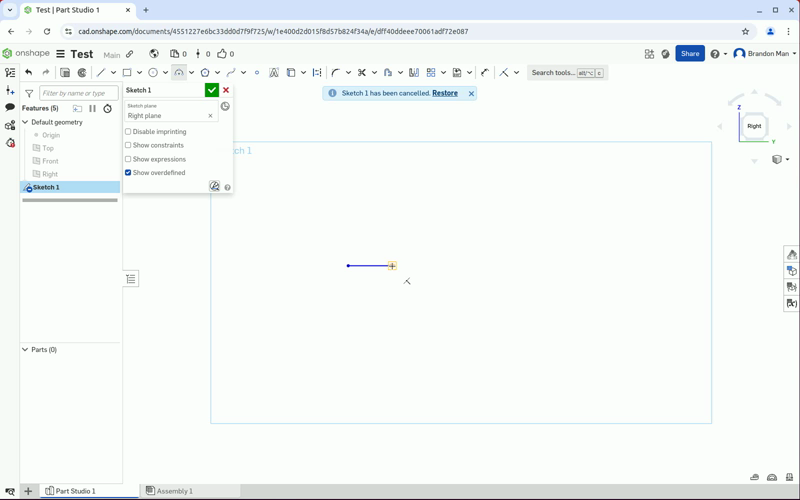
mouse_move(348, 265)
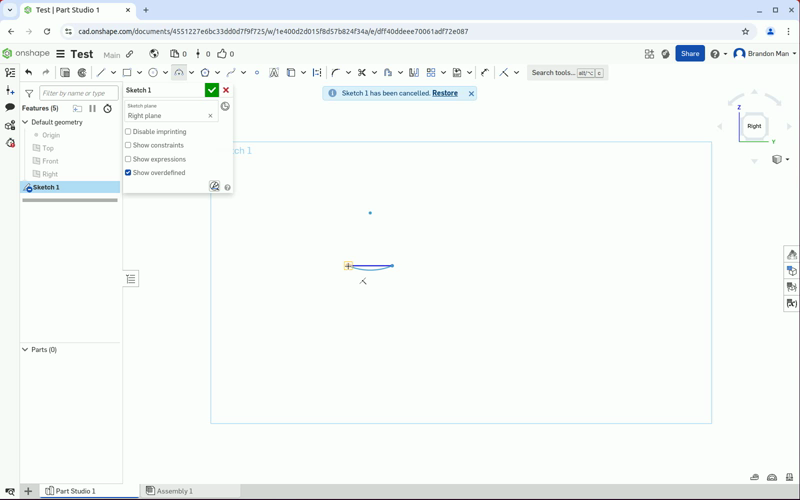
click(348, 265)
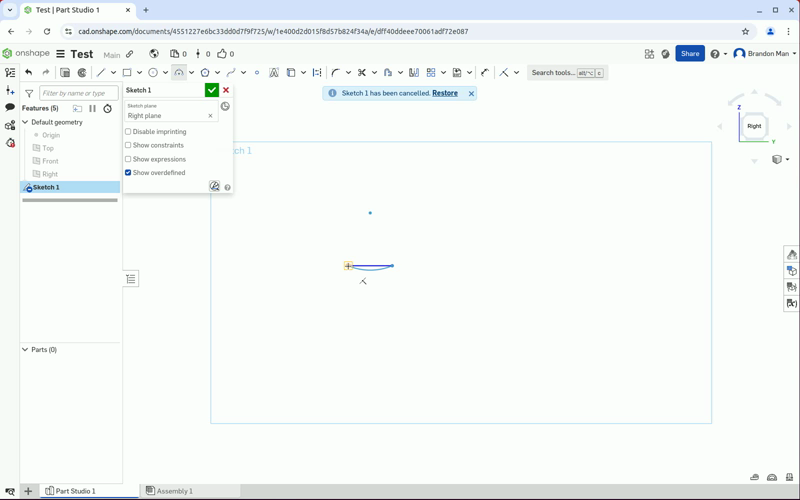
key_down(shift)
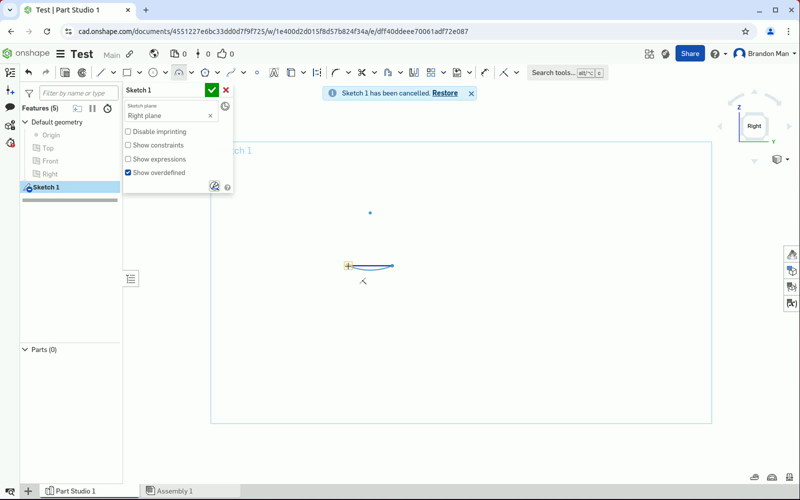
mouse_move(370, 243)
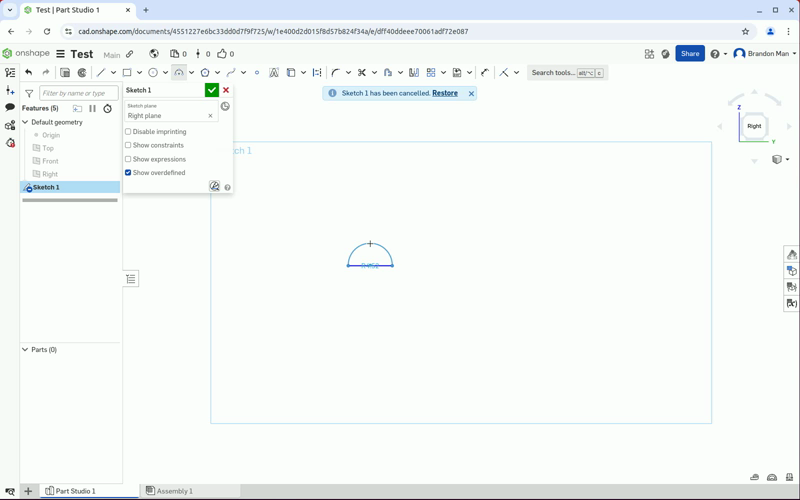
click(370, 243)
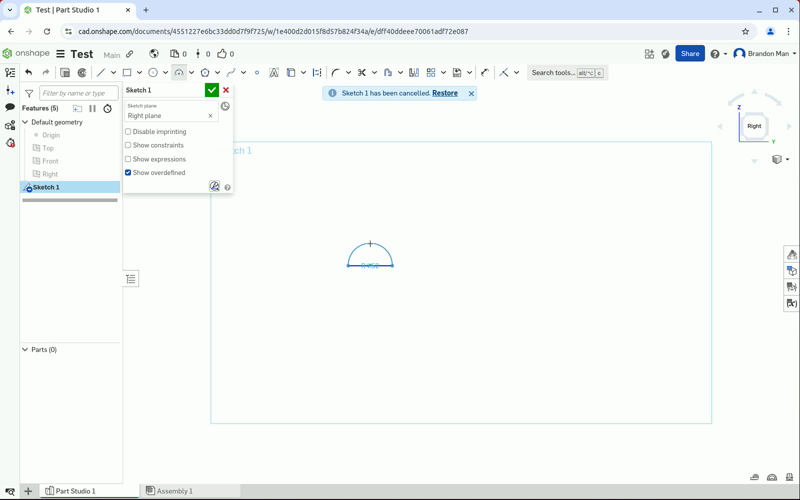
key_up(shift)
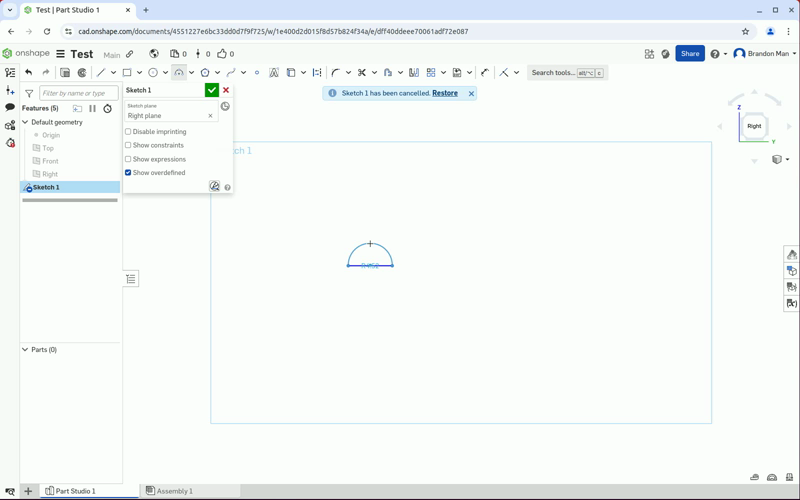
key(esc)
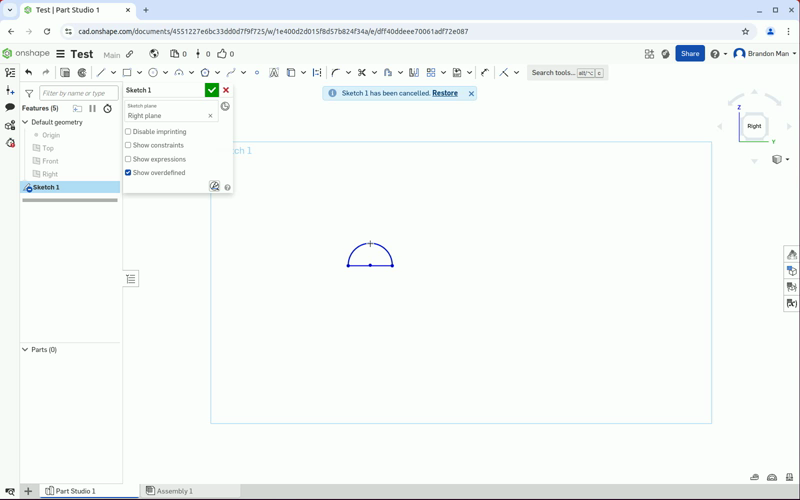
mouse_move(366, 245)
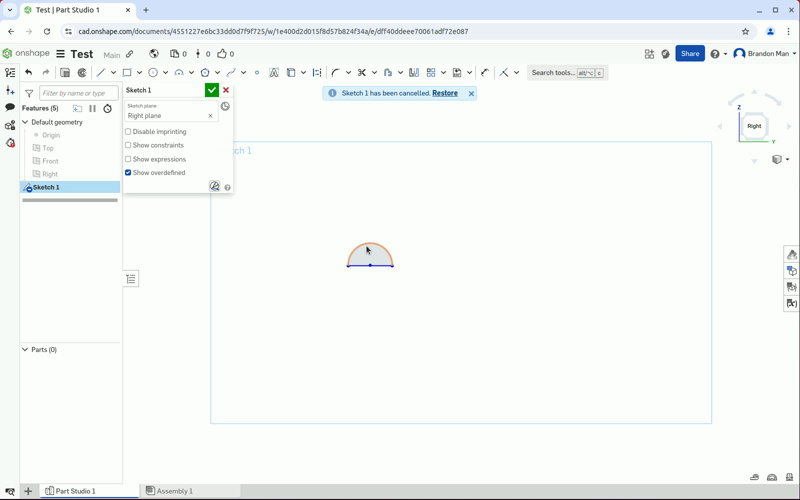
scroll(6)
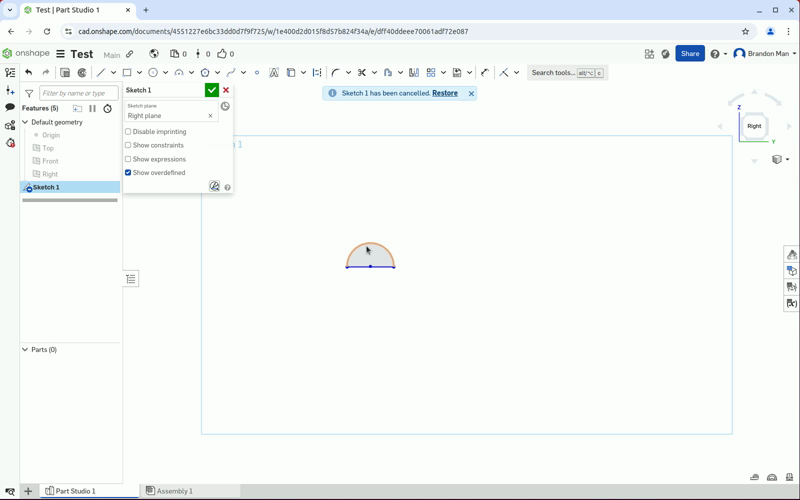
scroll(6)
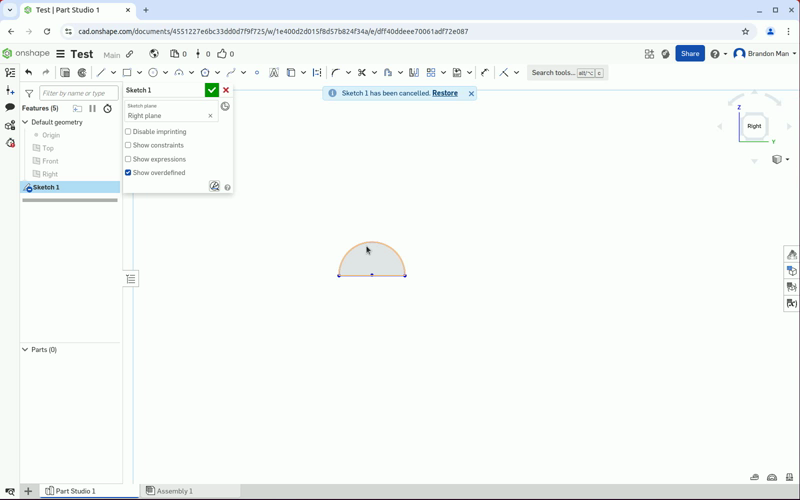
scroll(6)
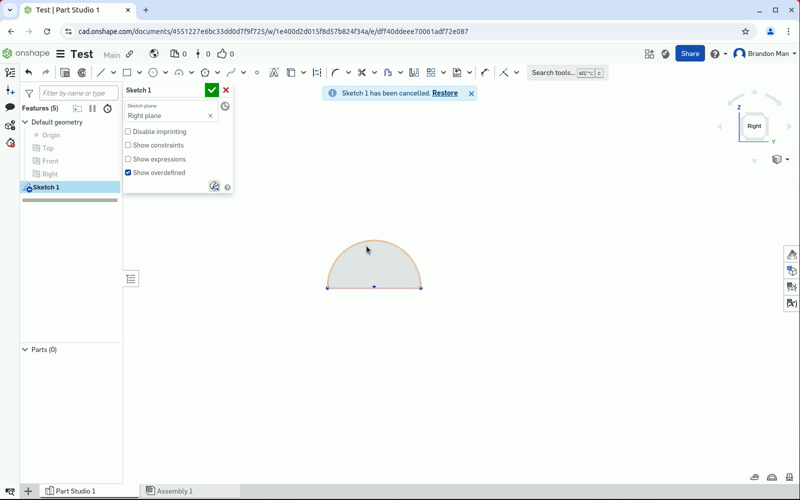
scroll(6)
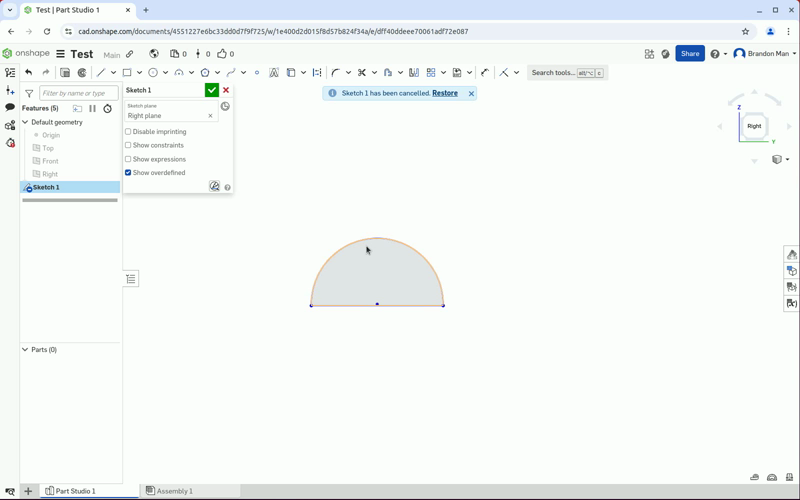
scroll(6)
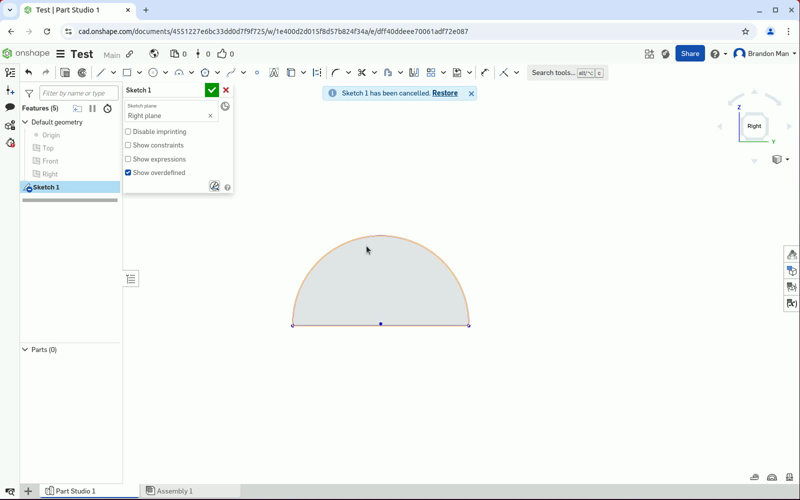
scroll(6)
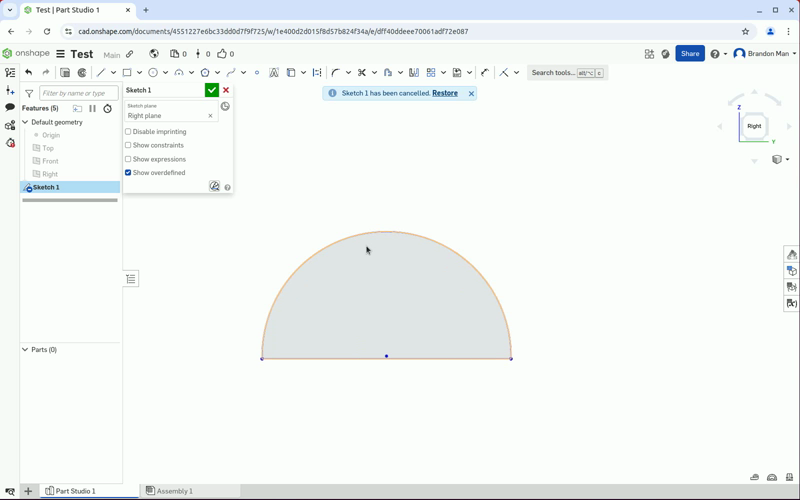
scroll(6)
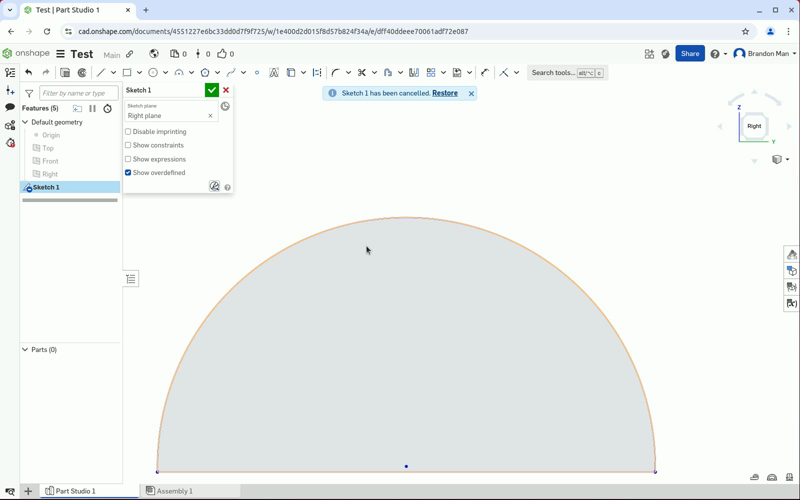
click(366, 245)
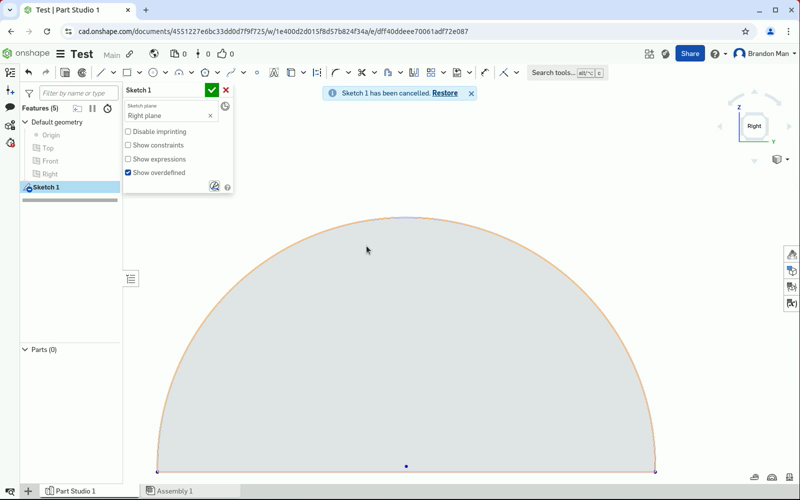
scroll(-6)
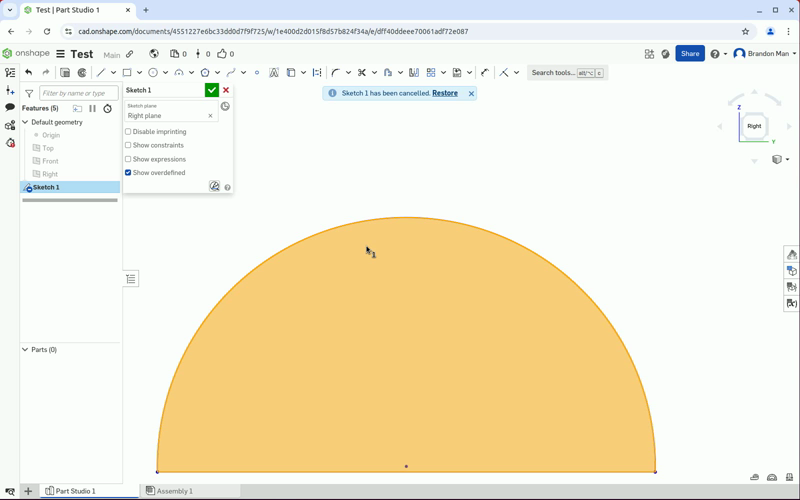
scroll(-6)
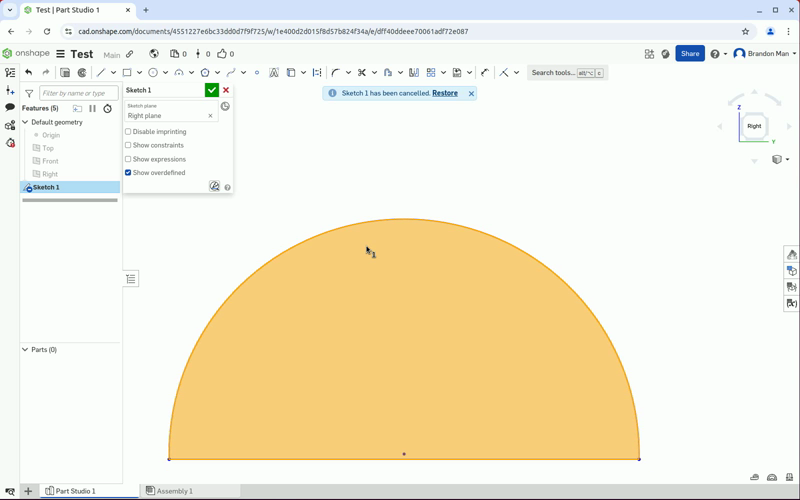
scroll(-6)
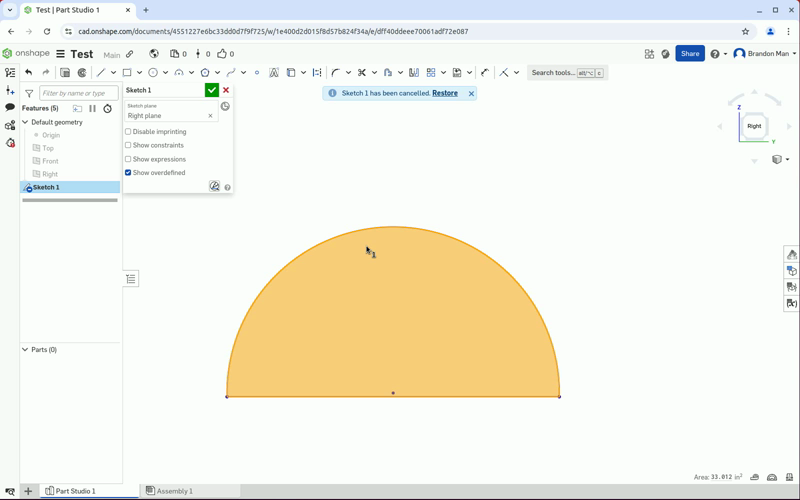
scroll(-6)
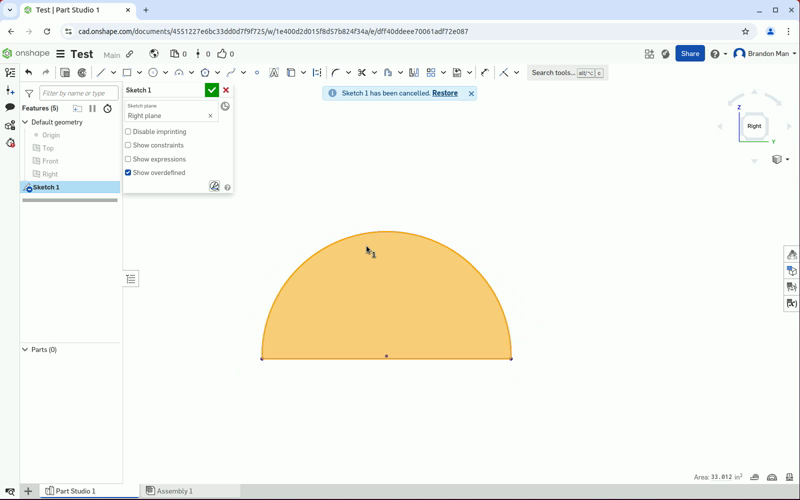
scroll(-6)
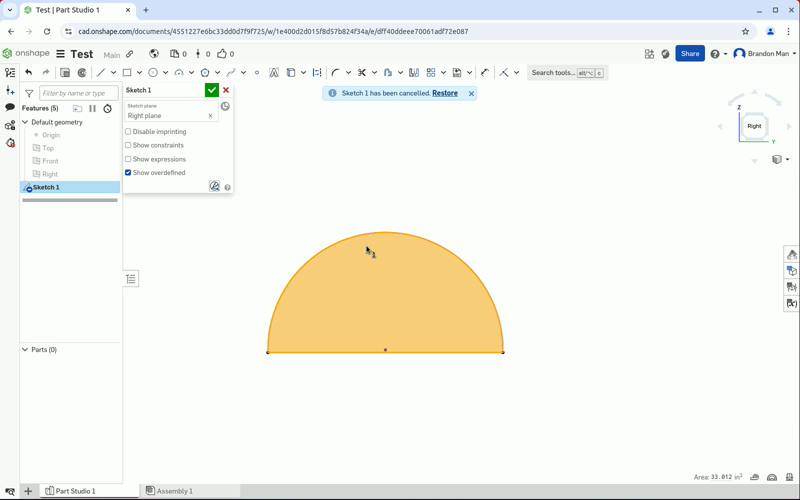
scroll(-6)
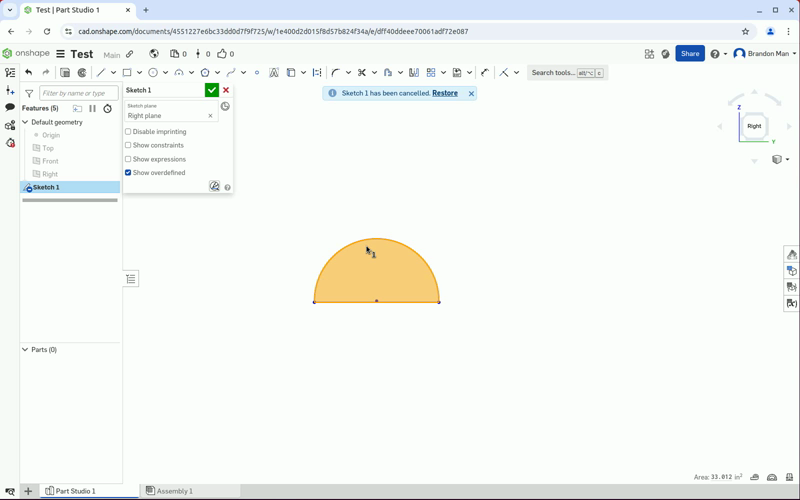
scroll(-6)
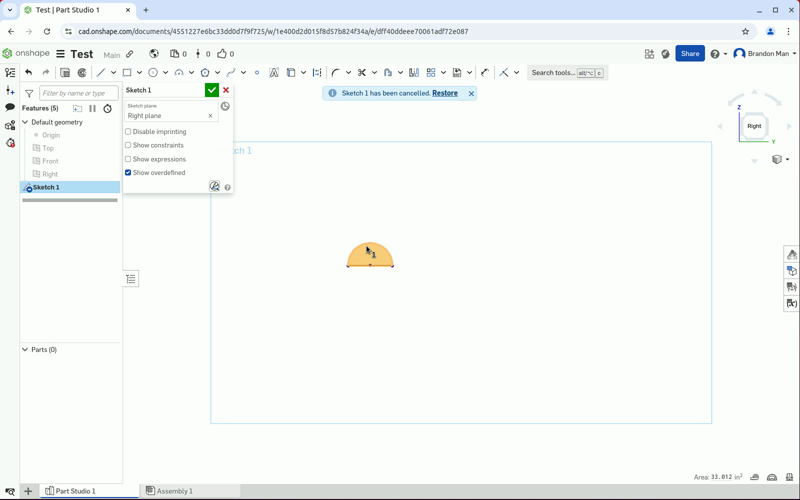
mouse_move(73, 352)
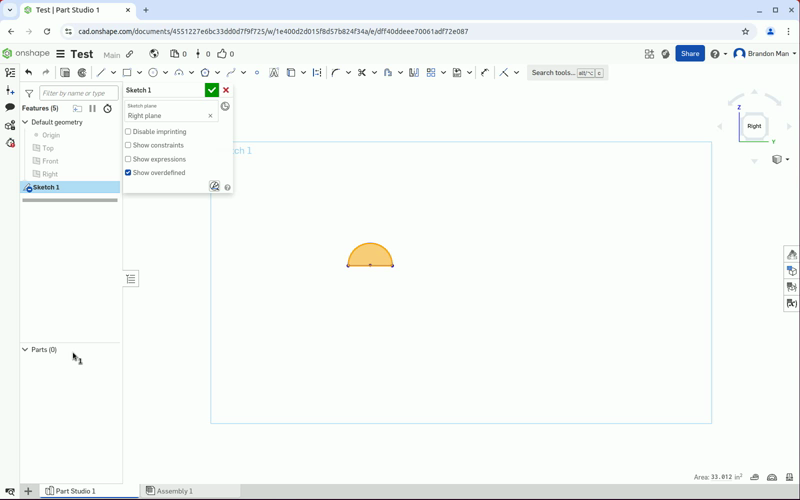
key(shift+y)
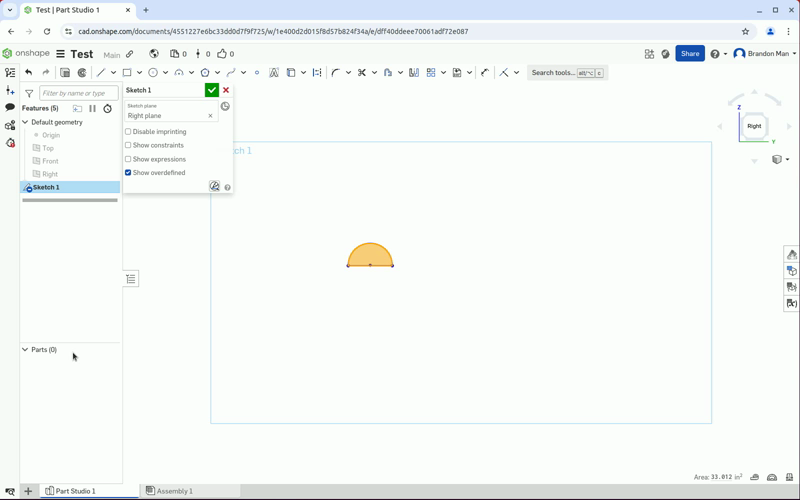
key(shift+e)
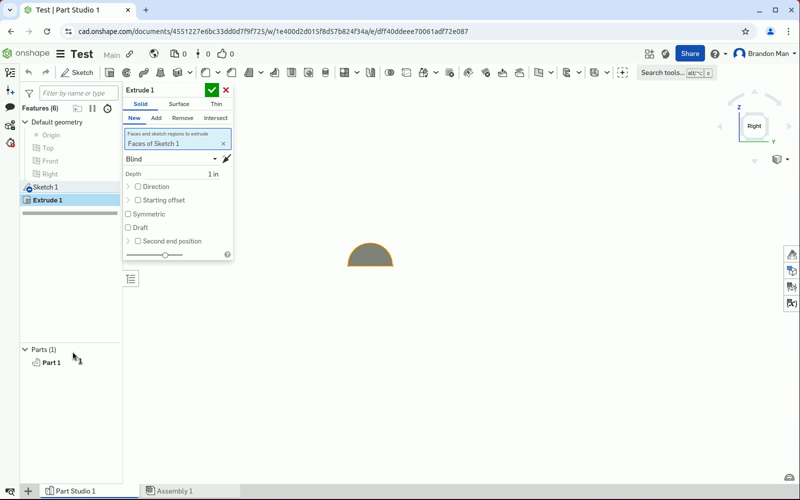
mouse_move(143, 106)
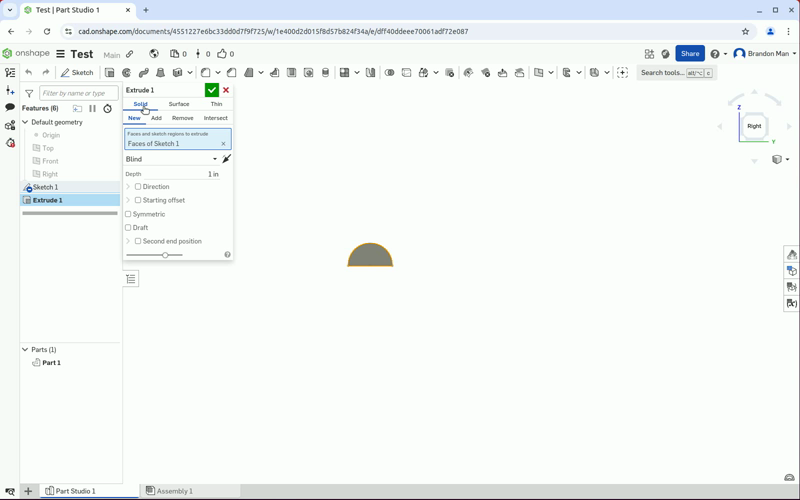
click(143, 106)
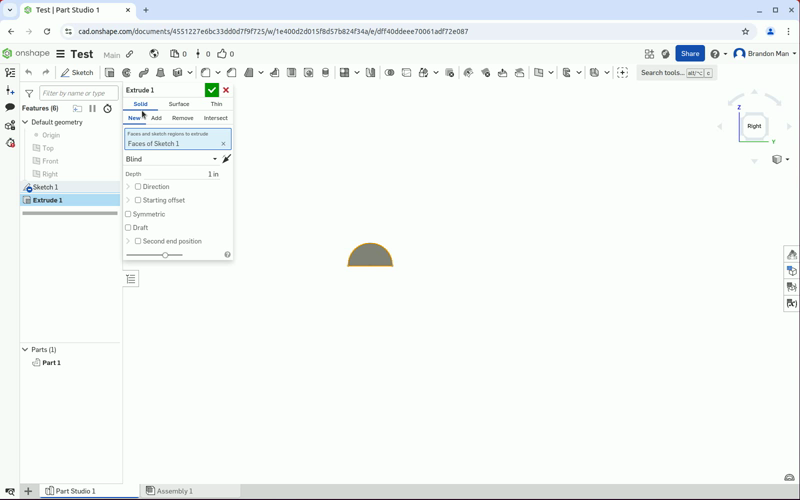
mouse_move(137, 120)
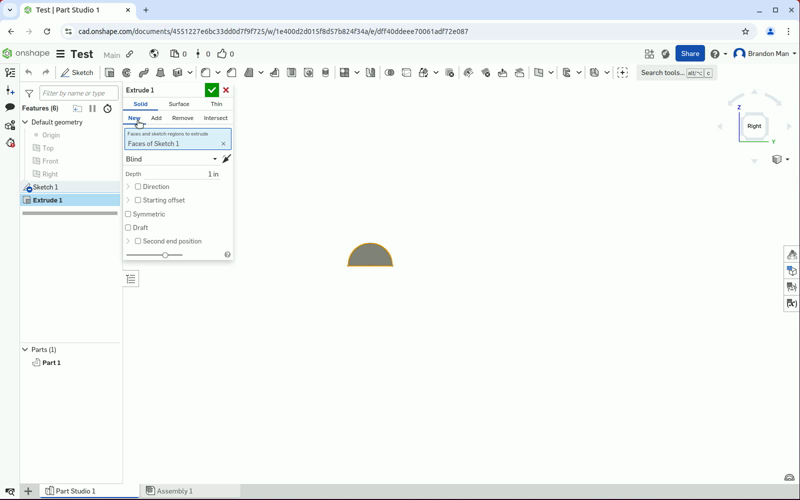
click(137, 120)
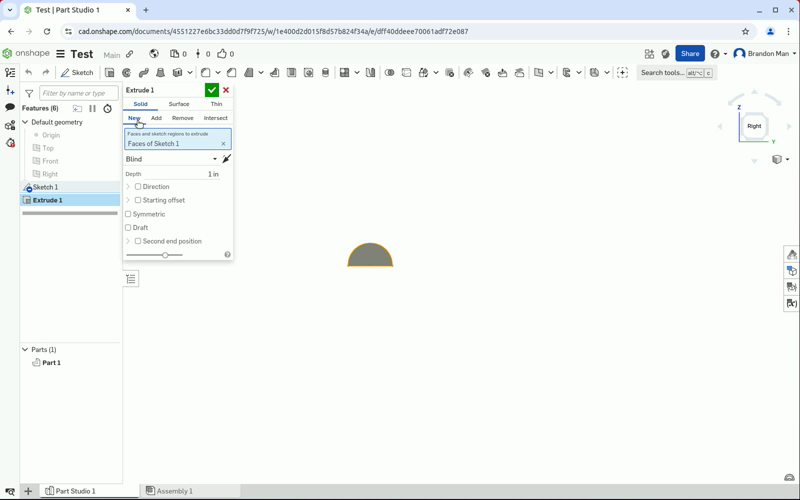
key(tab, 4)
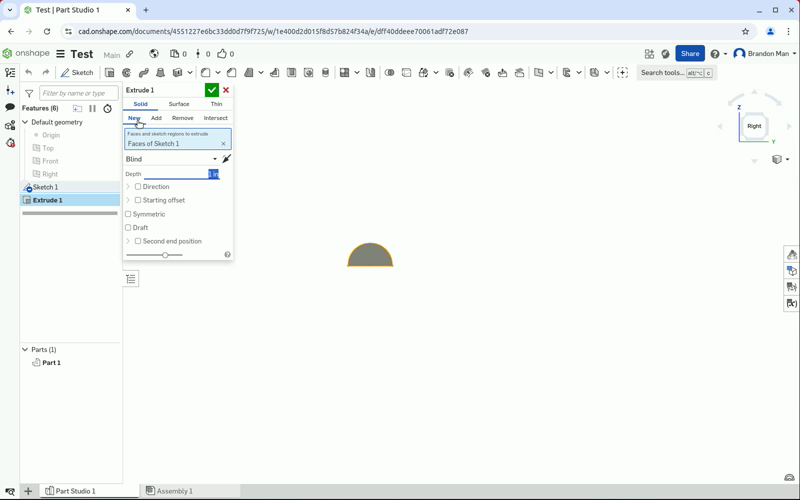
text(3.129)
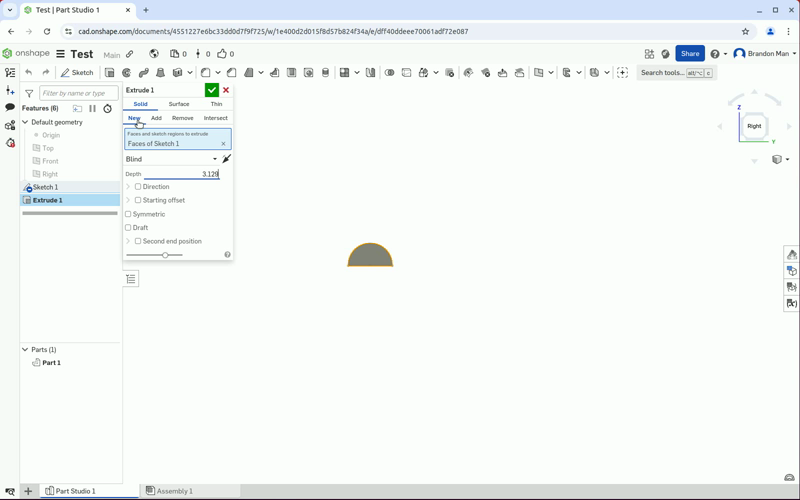
key(enter)
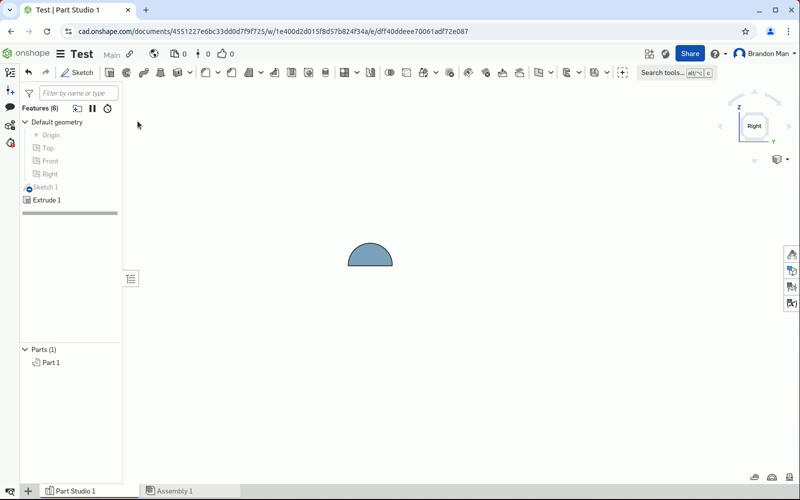
key(shift+h)
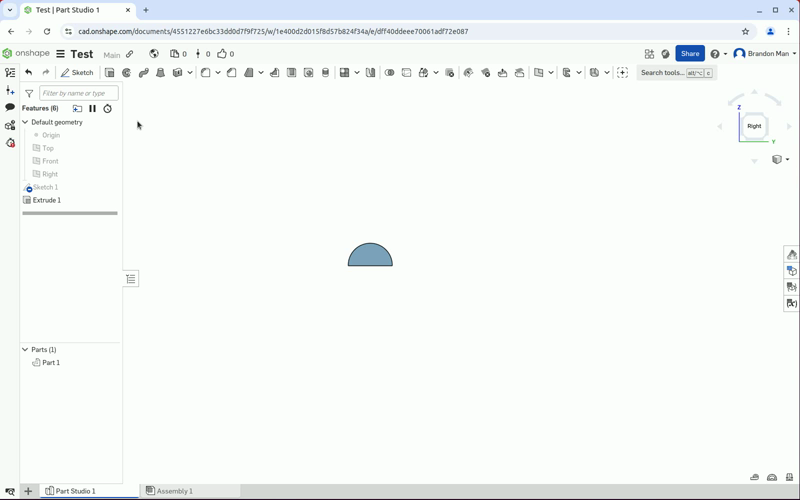
key(shift+h)
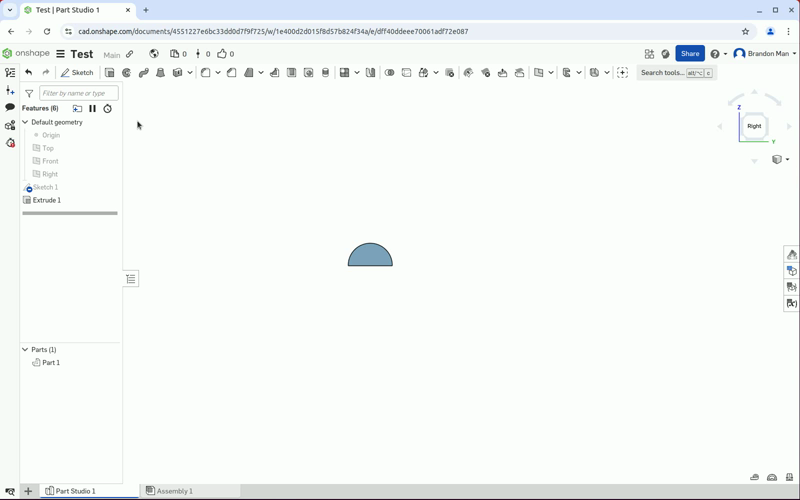
mouse_move(73, 189)
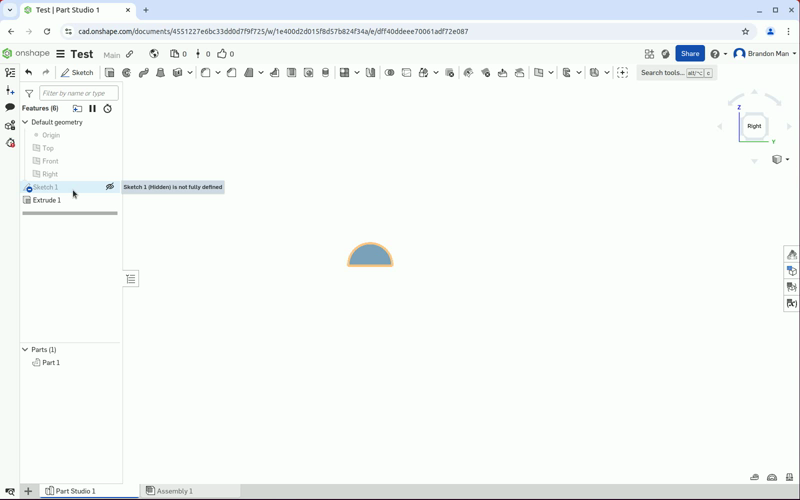
click(73, 189)
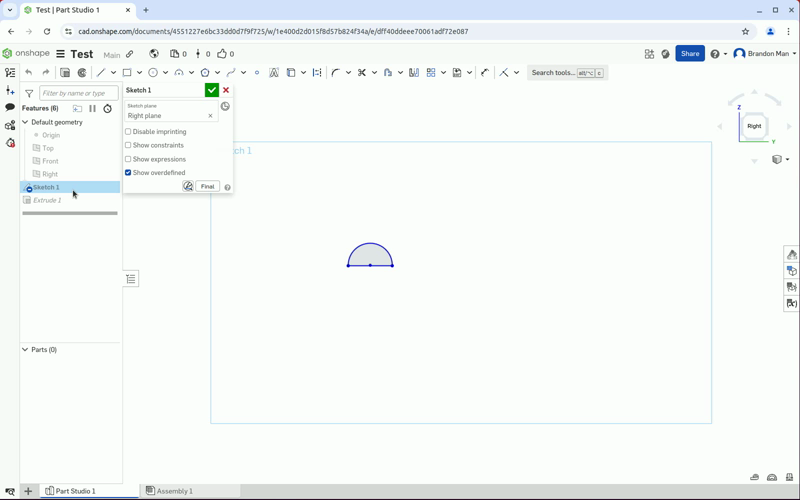
mouse_move(229, 92)
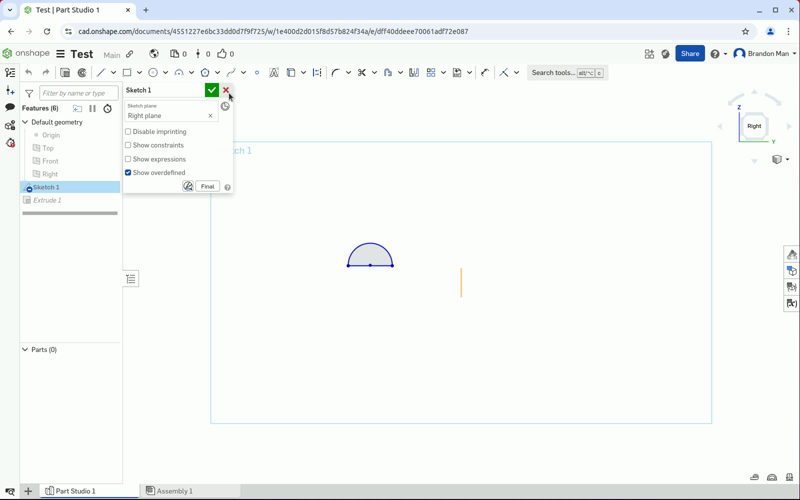
click(229, 92)
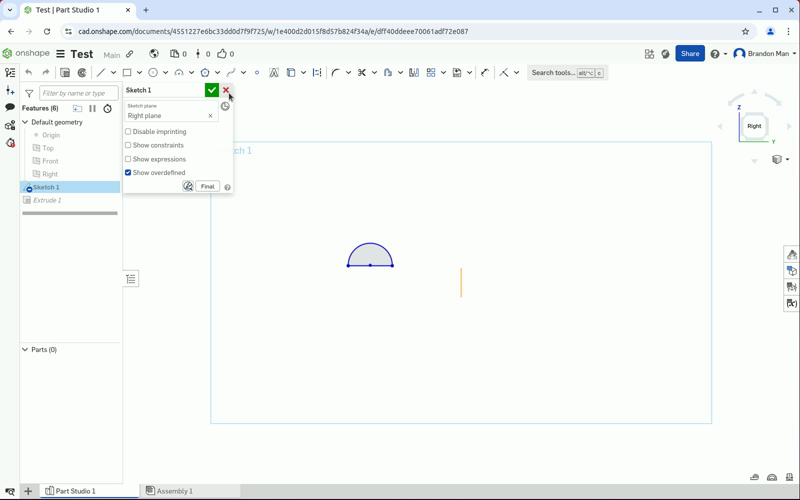
key(shift+s)
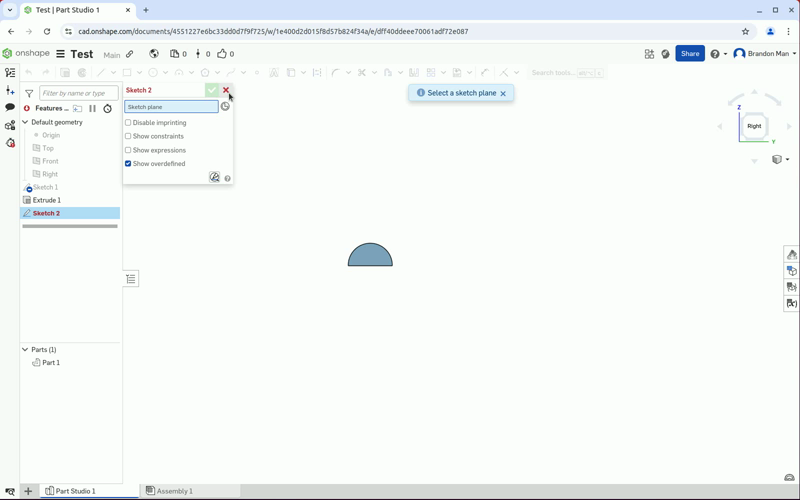
mouse_move(73, 176)
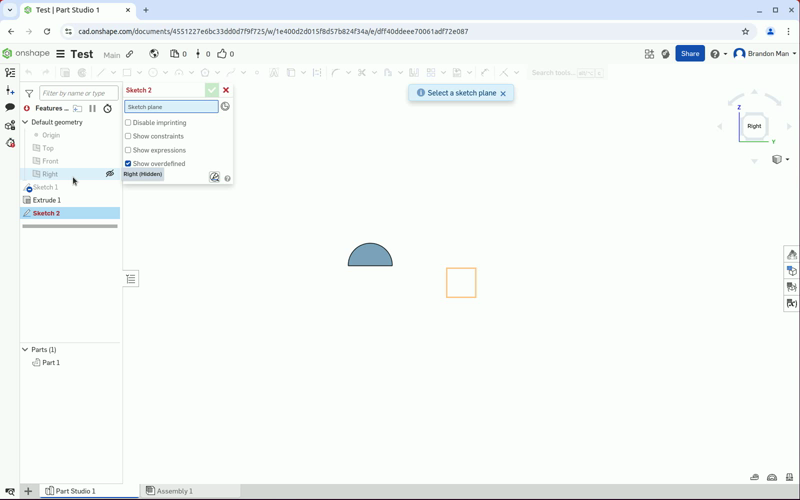
click(73, 176)
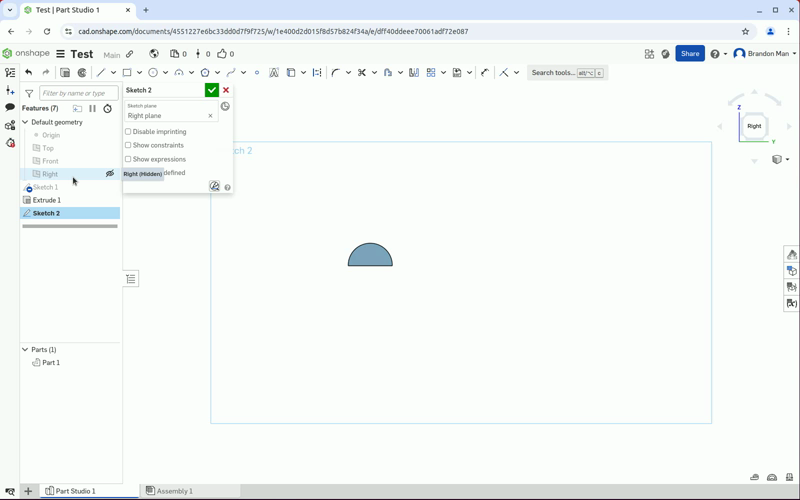
mouse_move(73, 352)
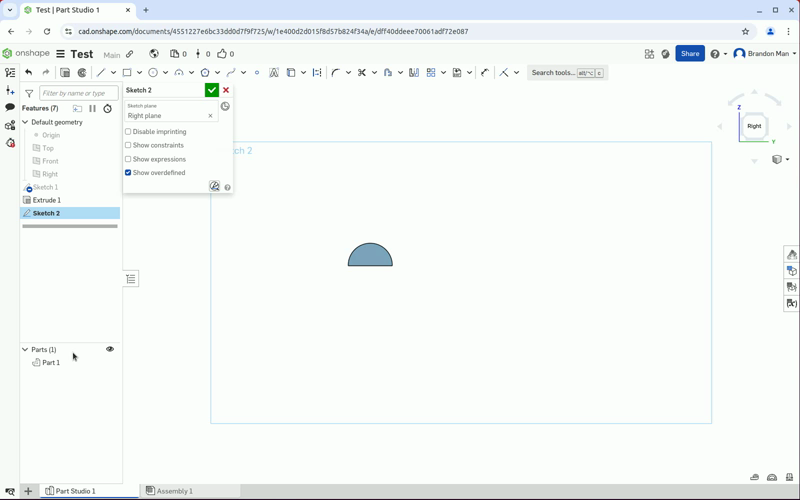
key(y)
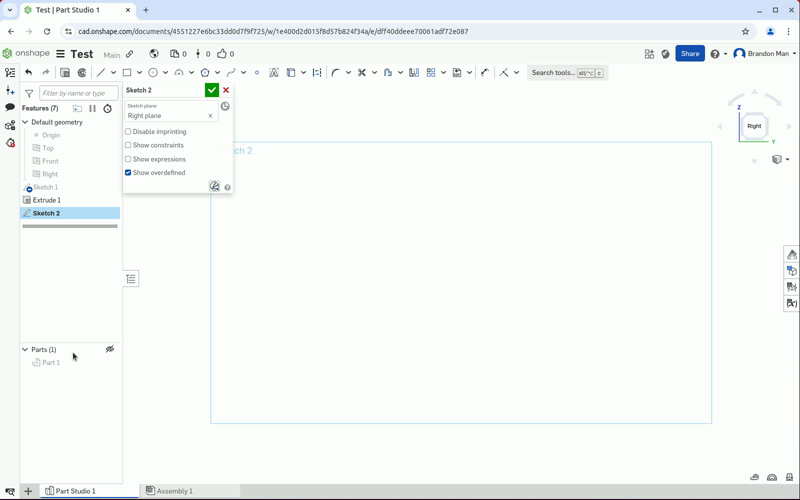
key(l)
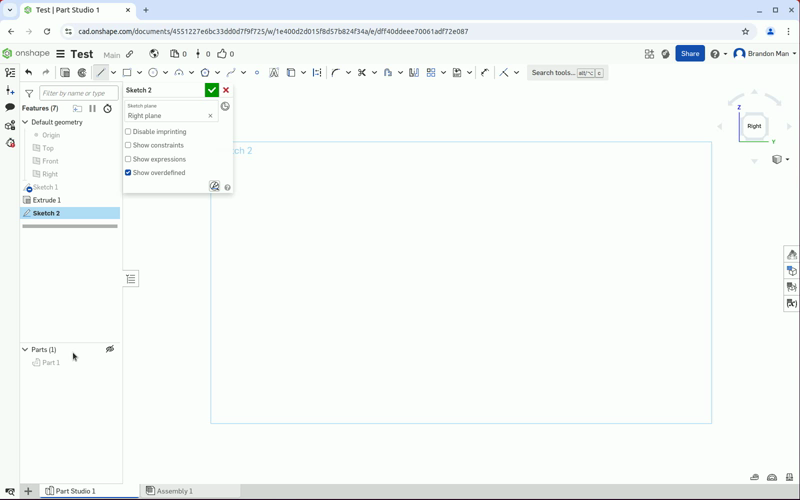
key_down(shift)
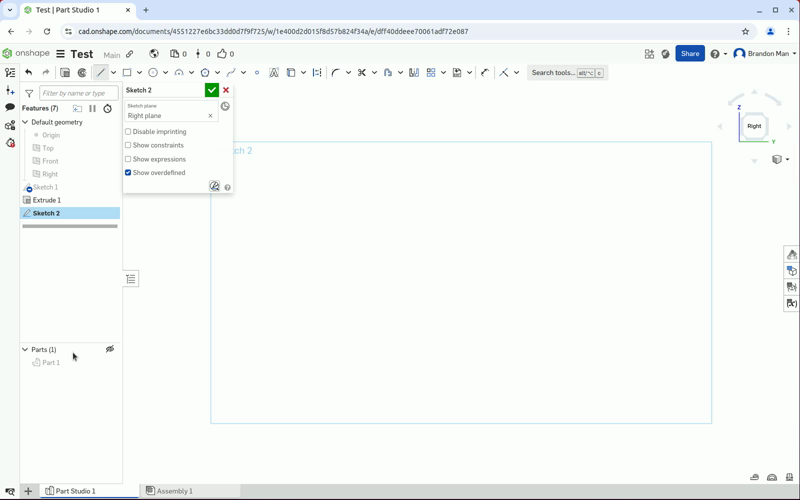
mouse_move(348, 284)
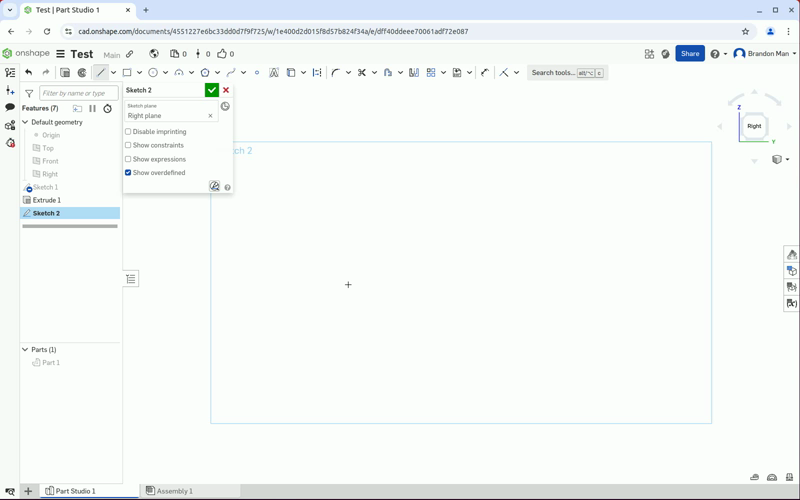
click(348, 284)
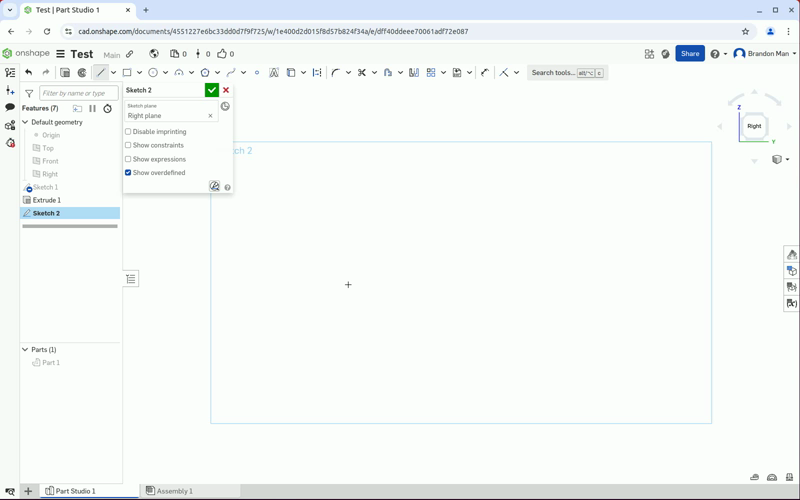
key_up(shift)
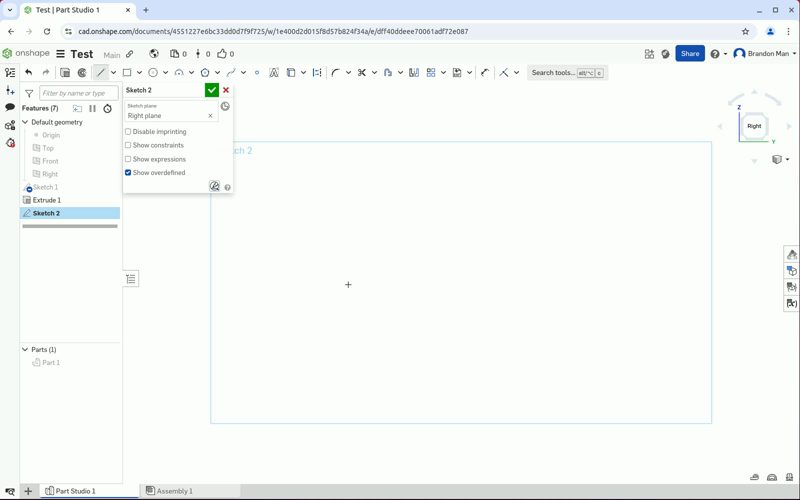
key_down(shift)
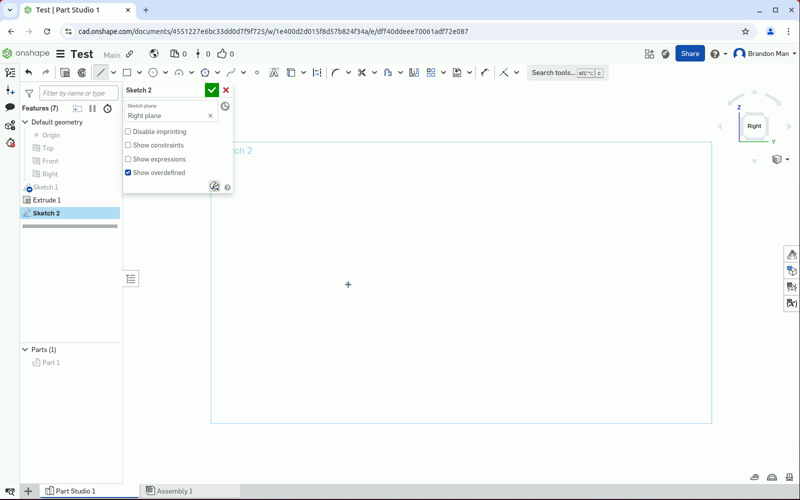
mouse_move(378, 284)
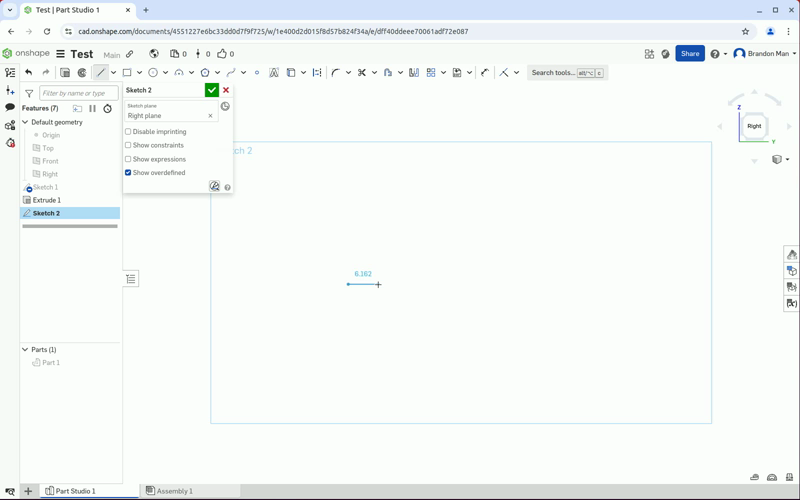
mouse_move(392, 284)
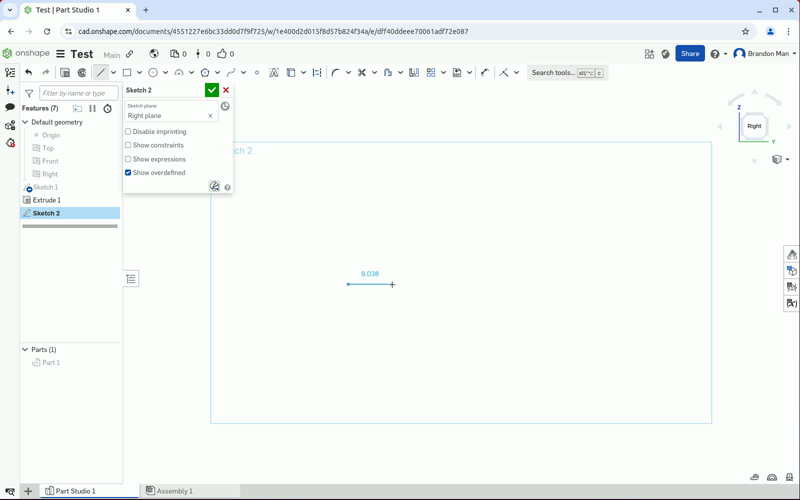
click(392, 284)
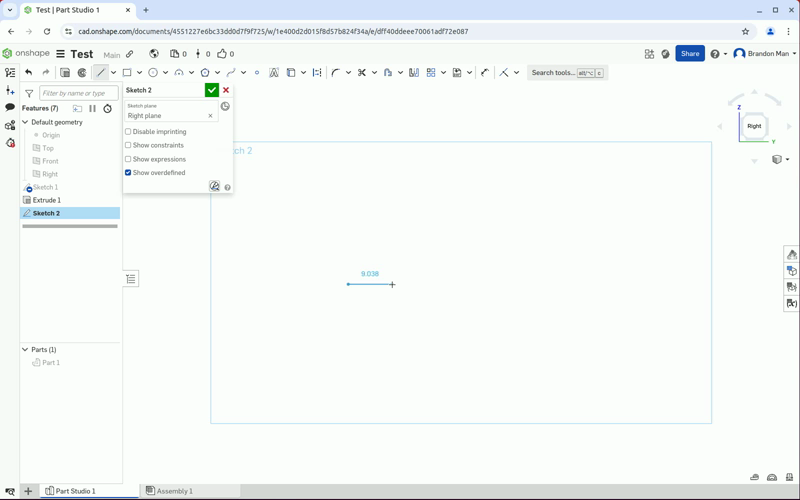
key_up(shift)
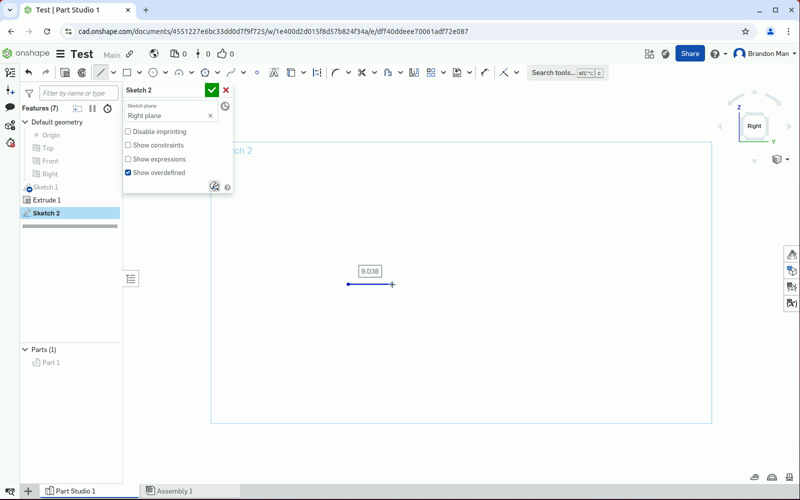
key_down(shift)
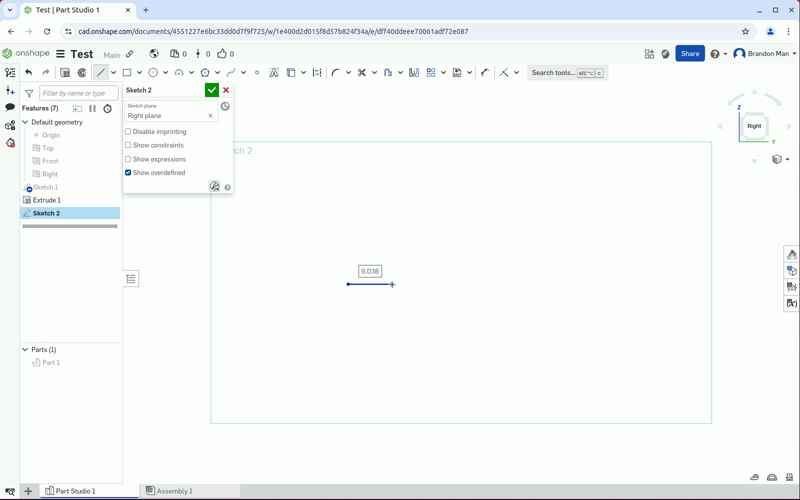
mouse_move(422, 284)
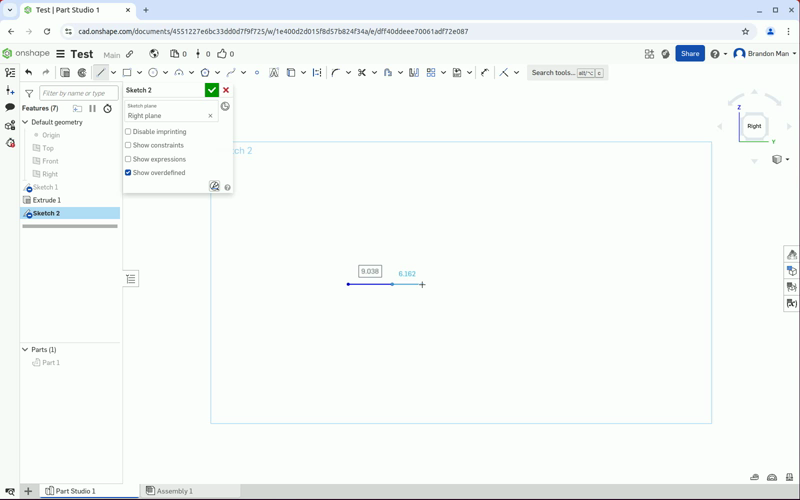
mouse_move(392, 265)
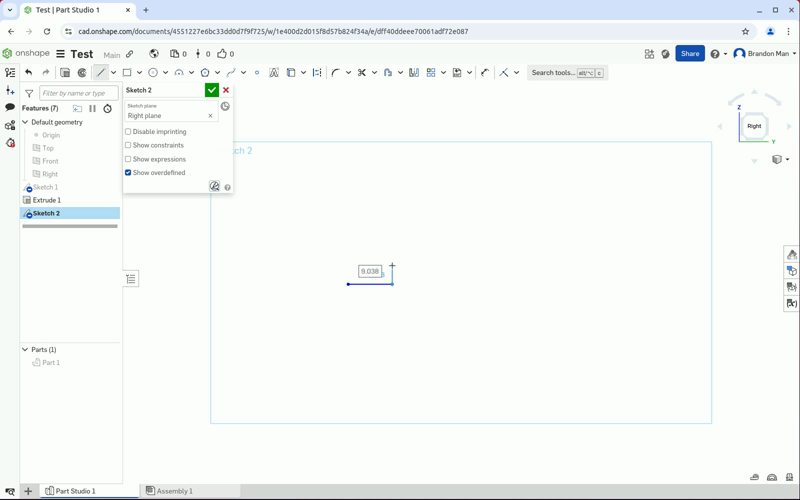
click(392, 265)
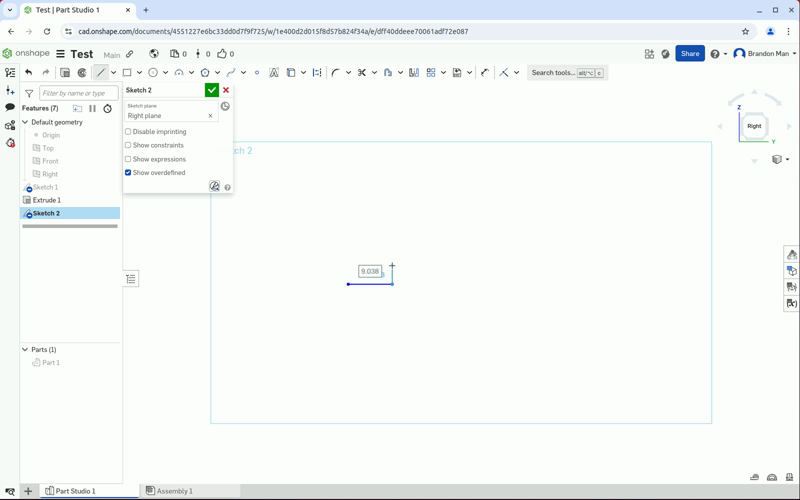
key_up(shift)
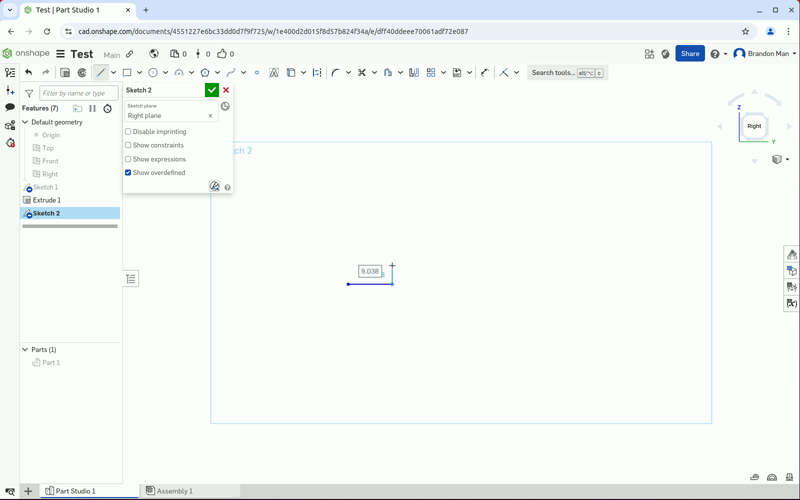
key_down(shift)
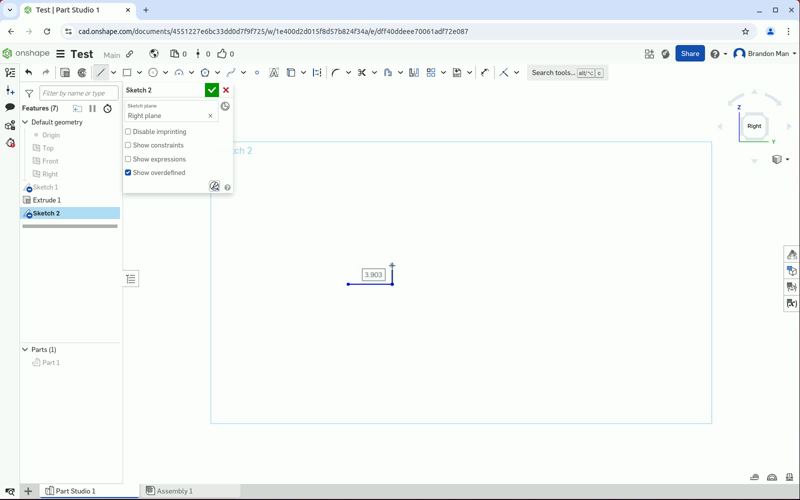
mouse_move(422, 265)
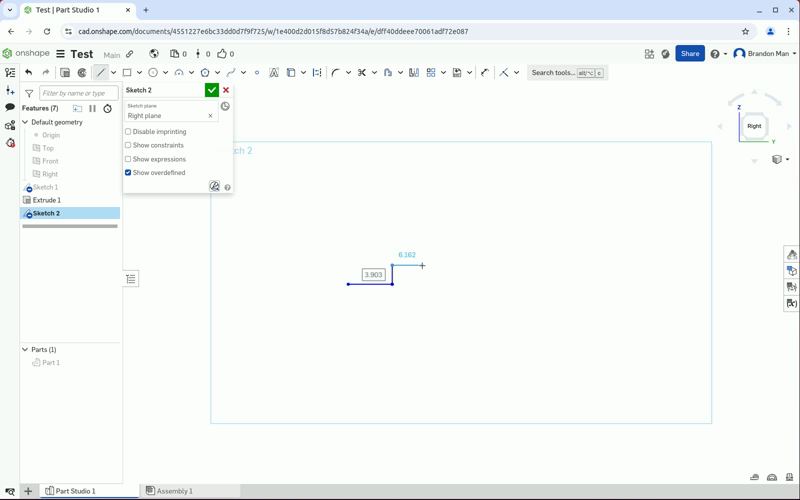
mouse_move(348, 265)
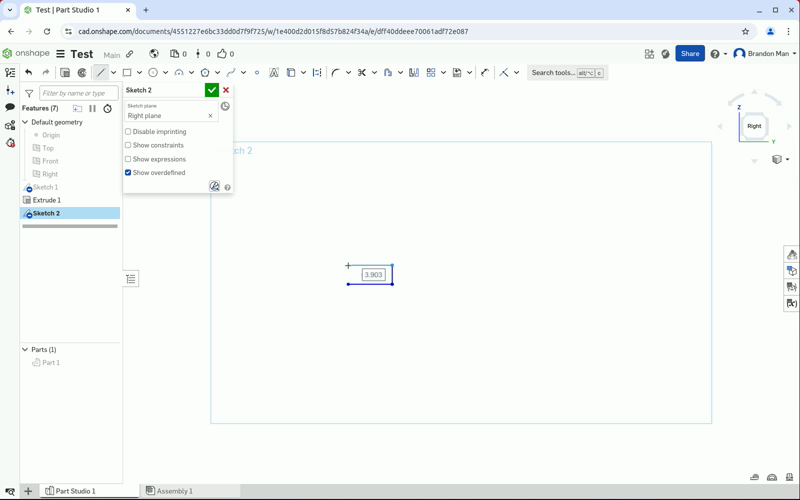
click(348, 265)
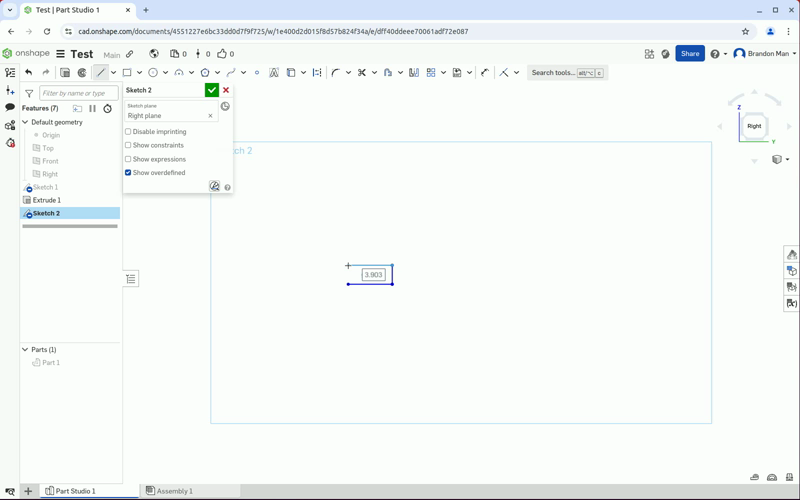
key_up(shift)
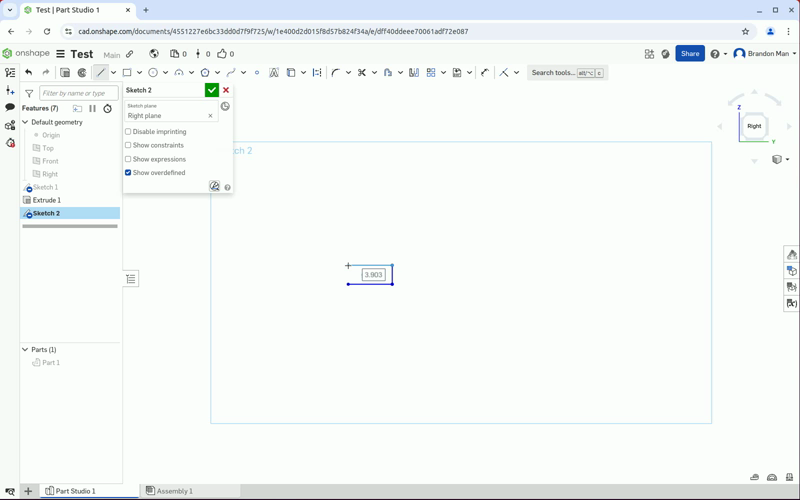
mouse_move(378, 265)
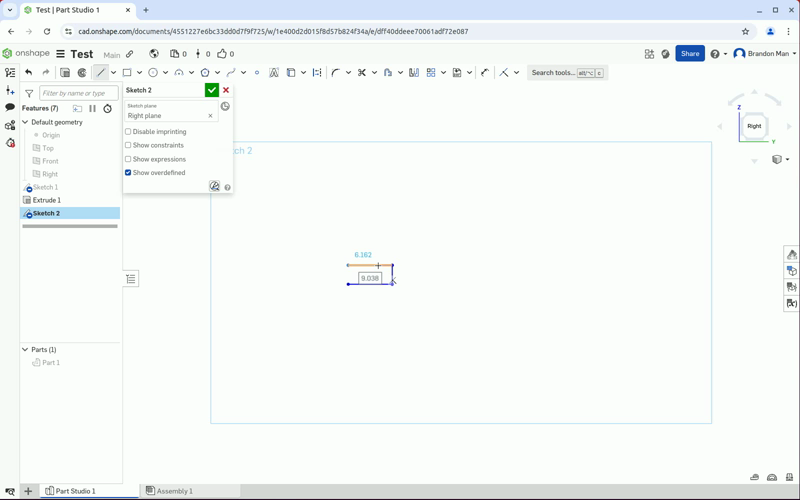
key_down(shift)
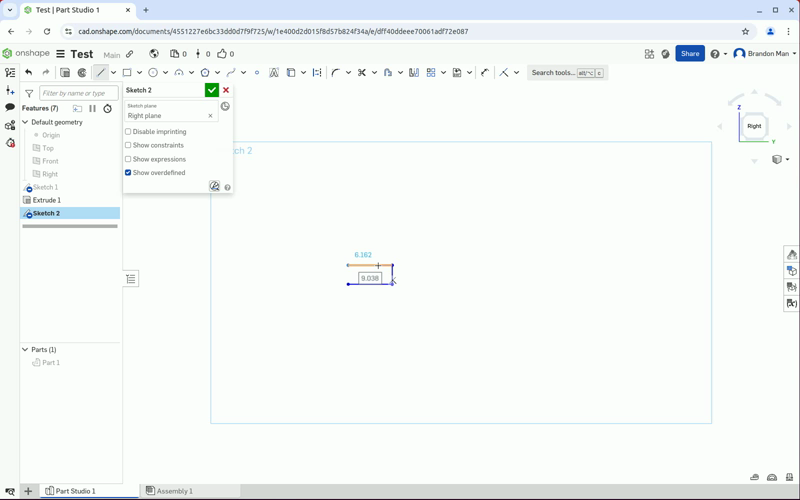
mouse_move(348, 284)
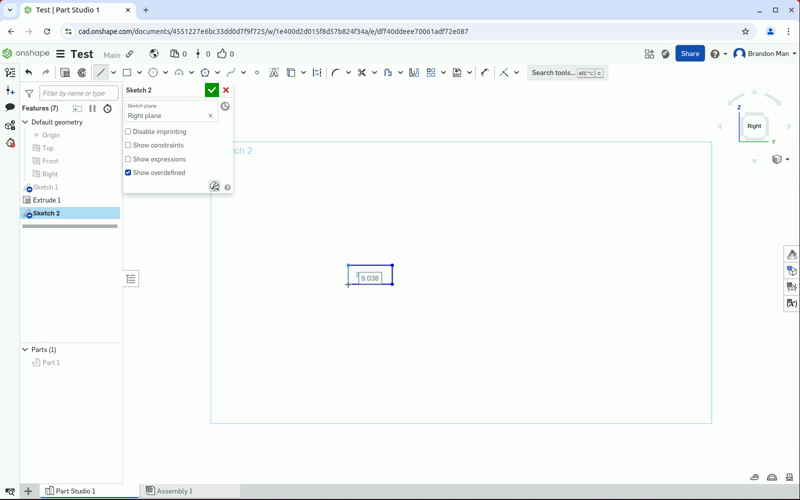
key_up(shift)
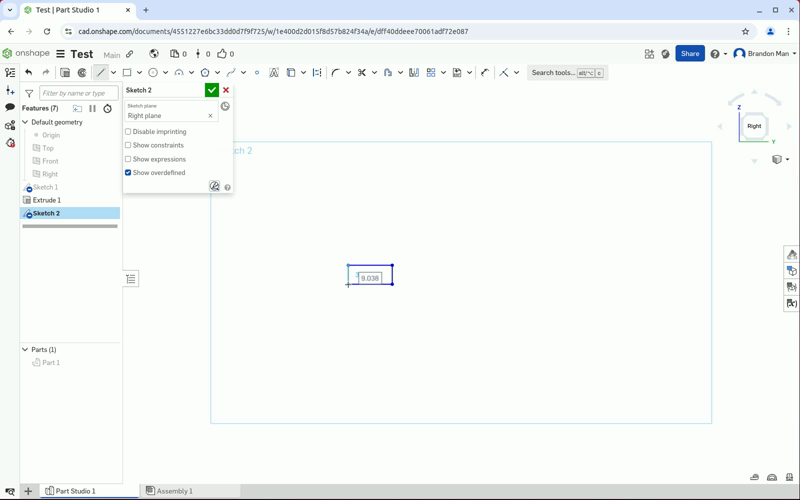
click(348, 284)
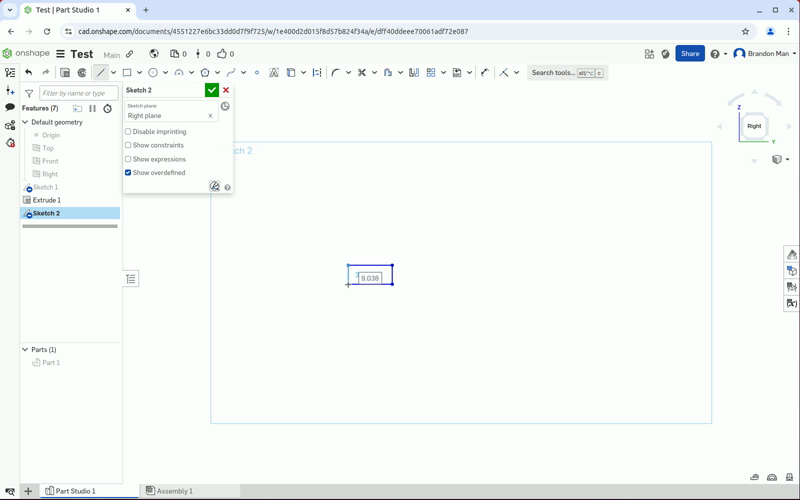
key(esc)
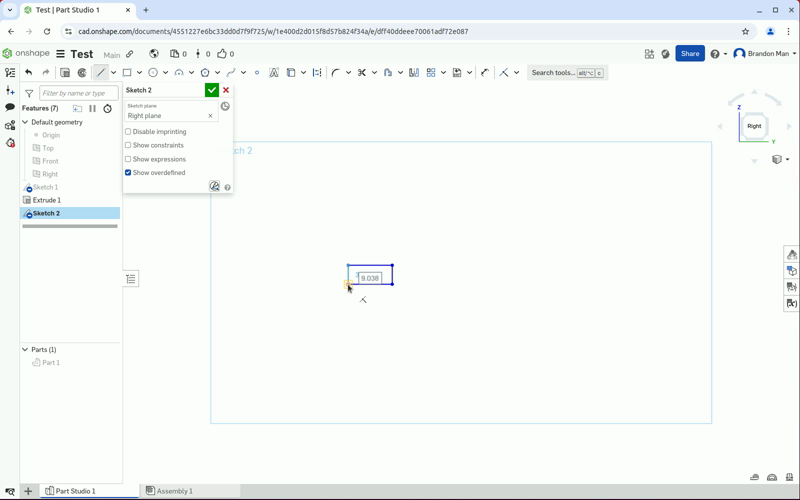
mouse_move(378, 271)
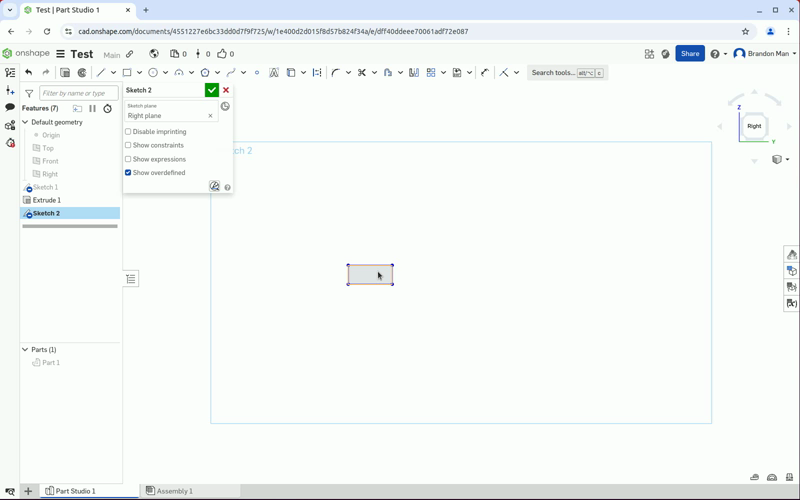
scroll(6)
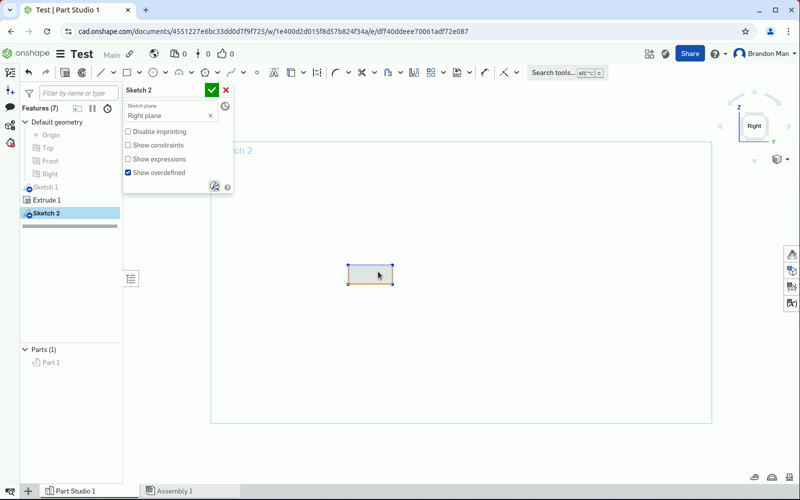
scroll(6)
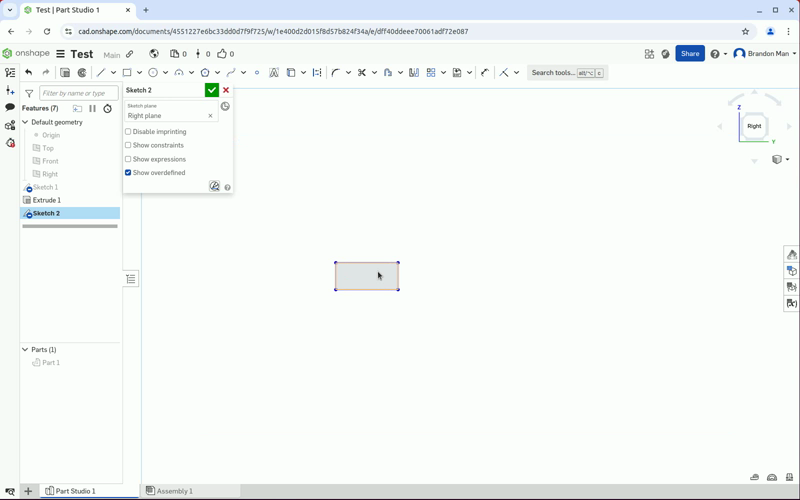
scroll(6)
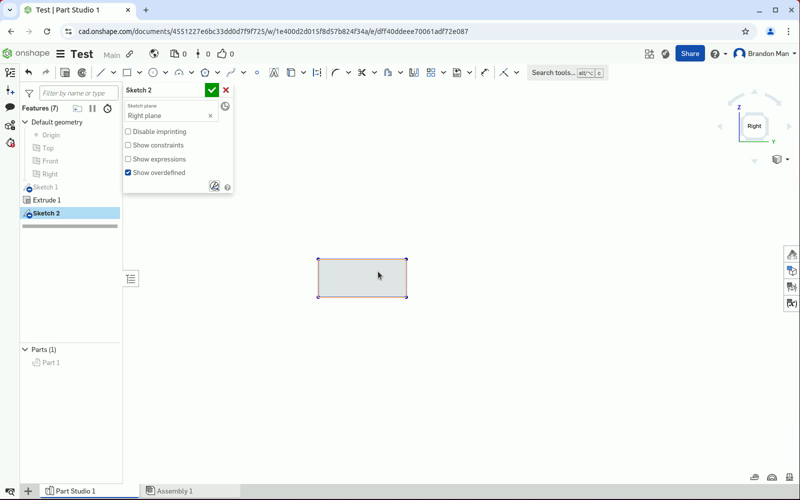
scroll(6)
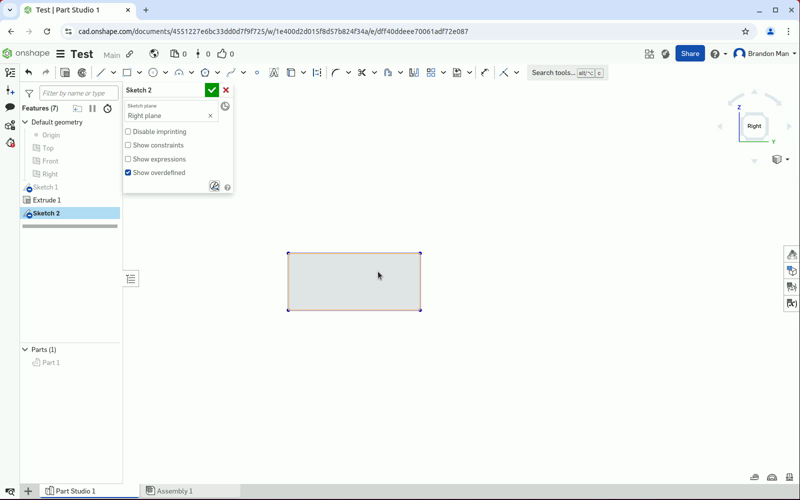
scroll(6)
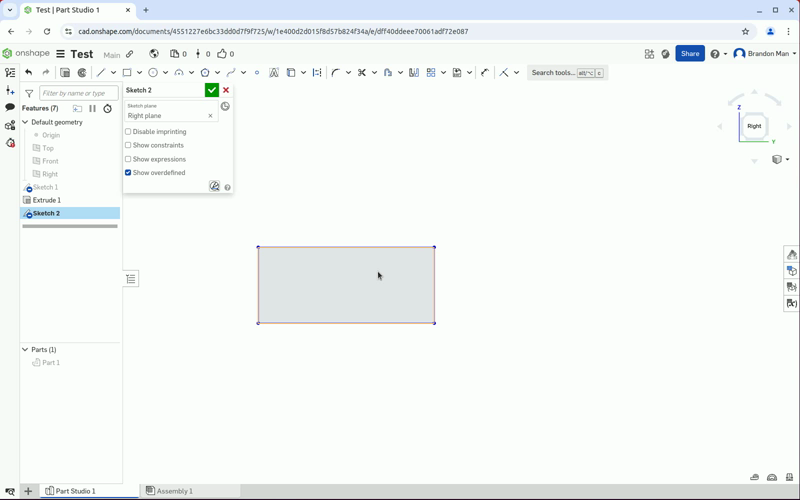
scroll(6)
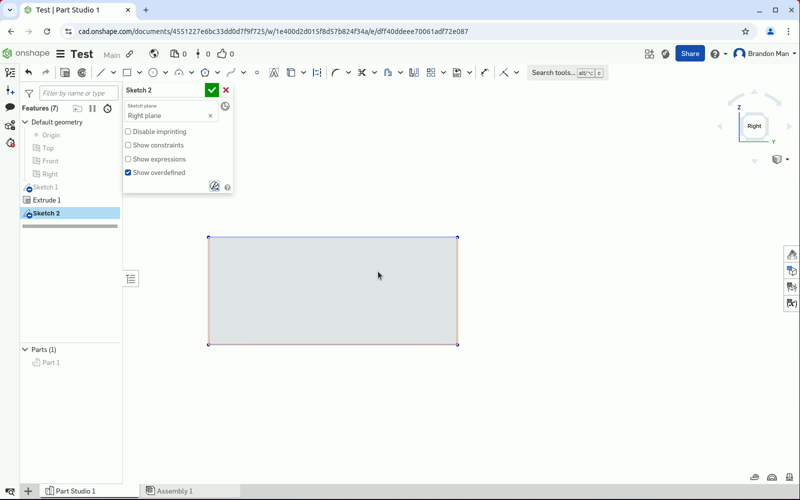
scroll(6)
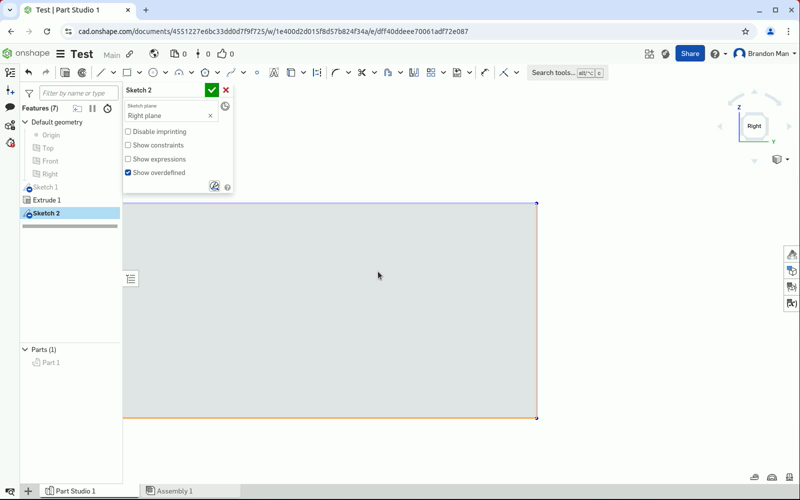
click(378, 271)
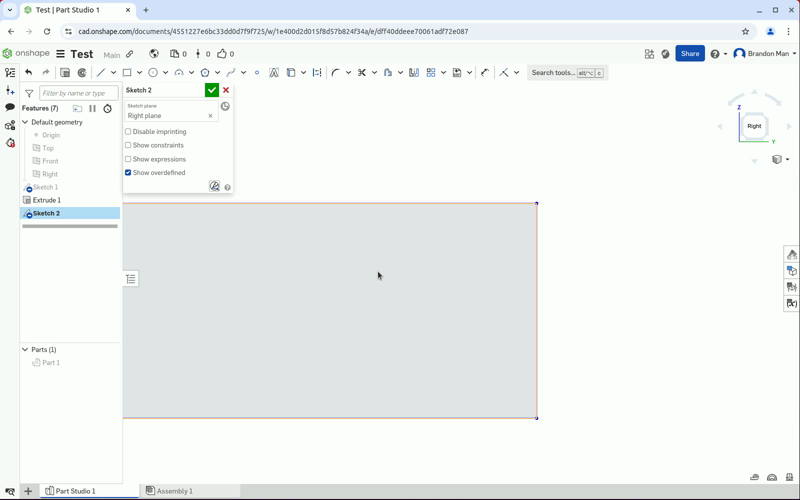
scroll(-6)
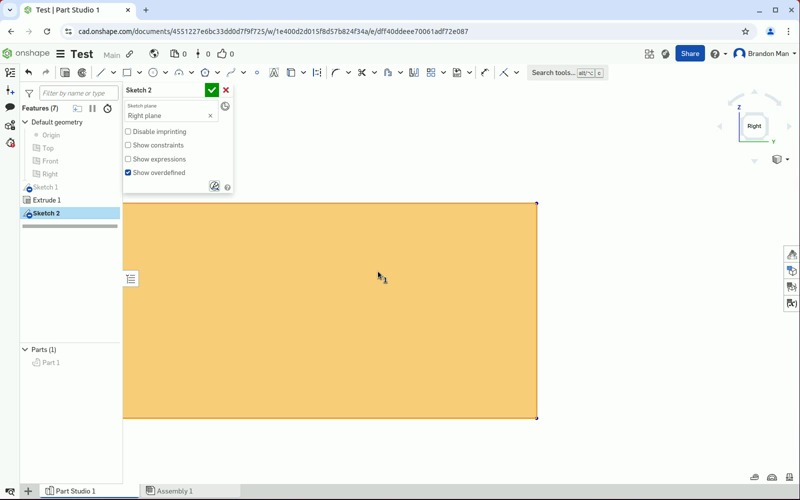
scroll(-6)
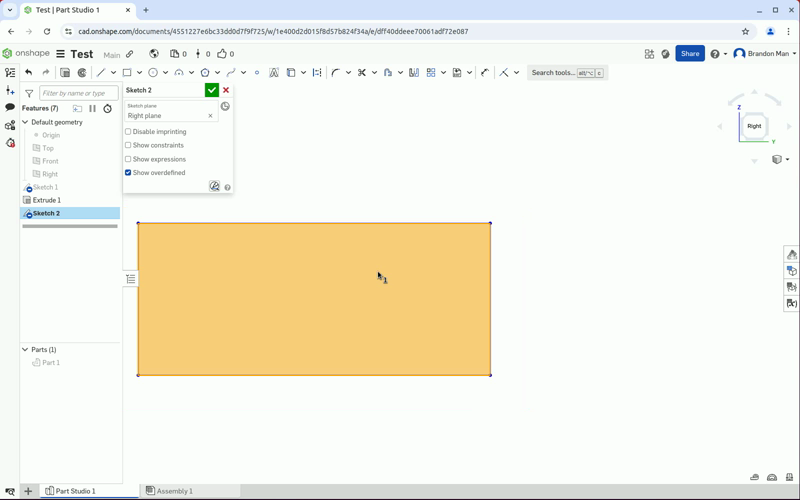
scroll(-6)
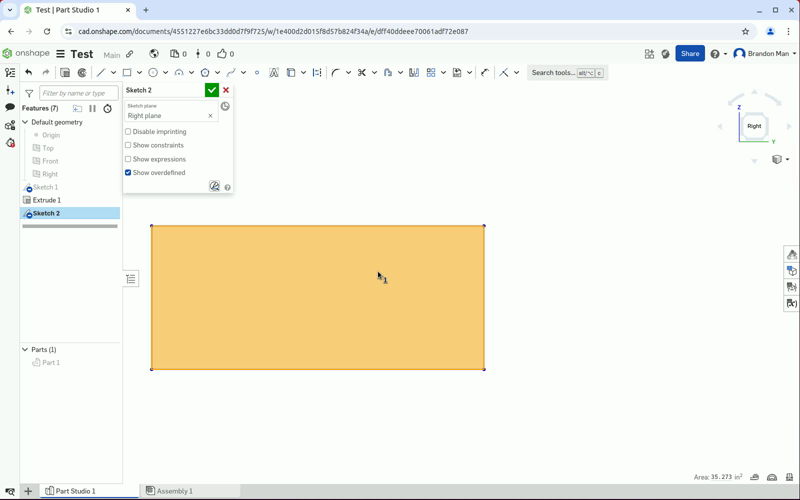
scroll(-6)
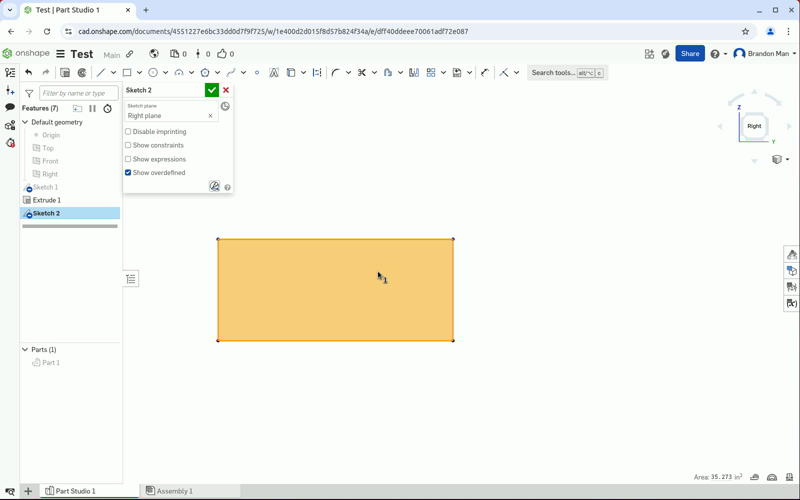
scroll(-6)
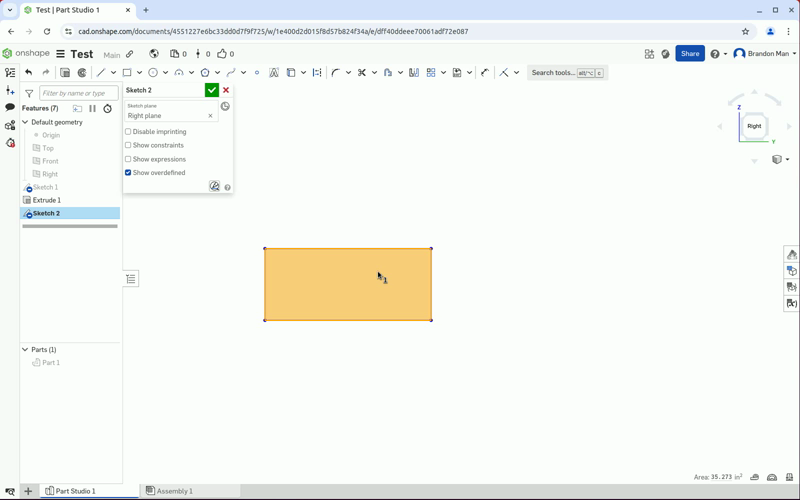
scroll(-6)
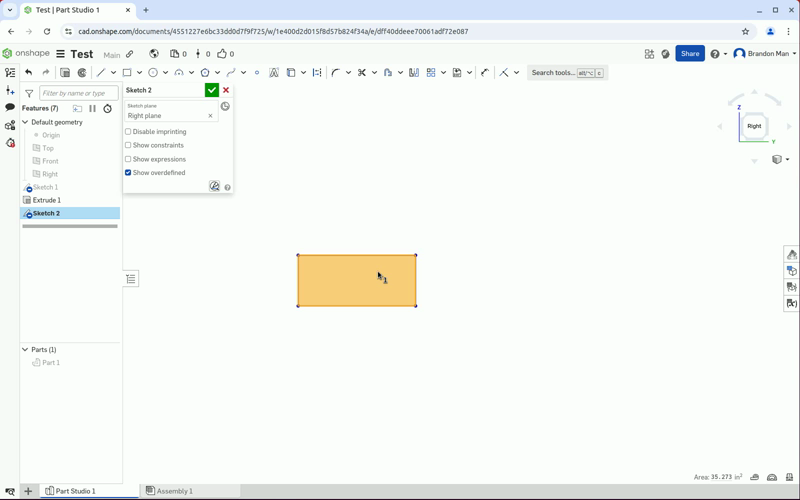
scroll(-6)
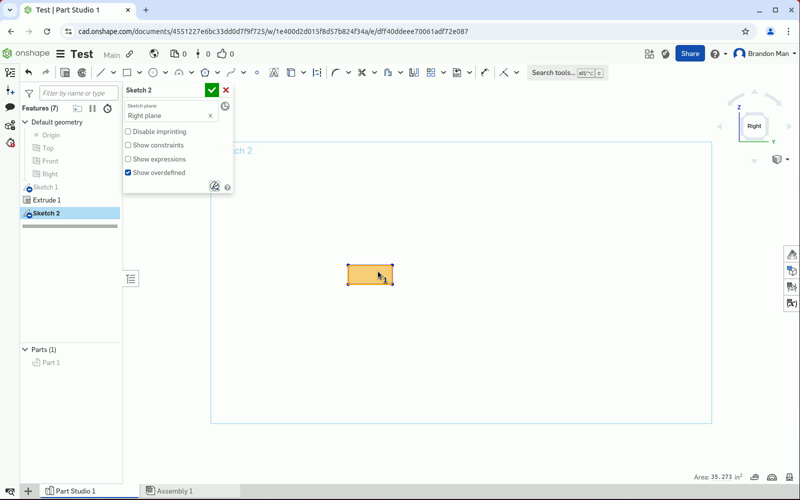
mouse_move(73, 352)
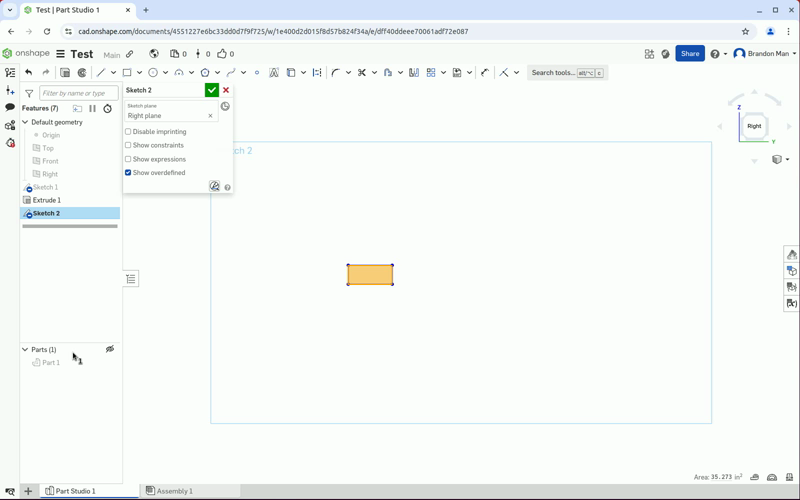
key(shift+y)
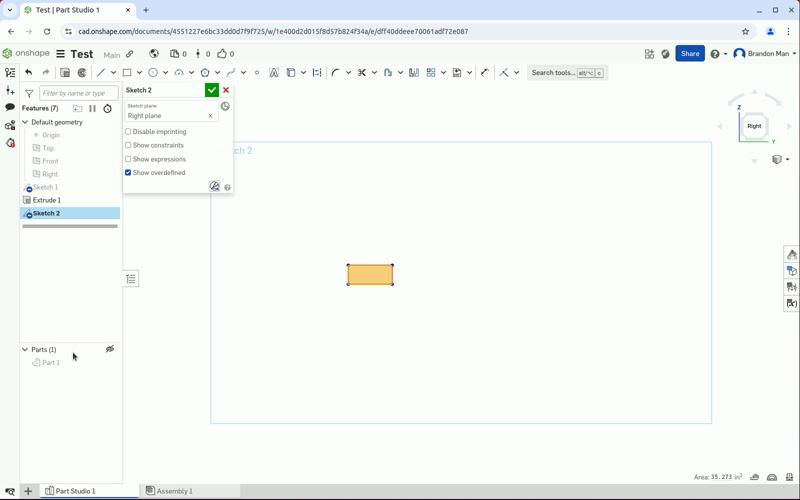
key(shift+e)
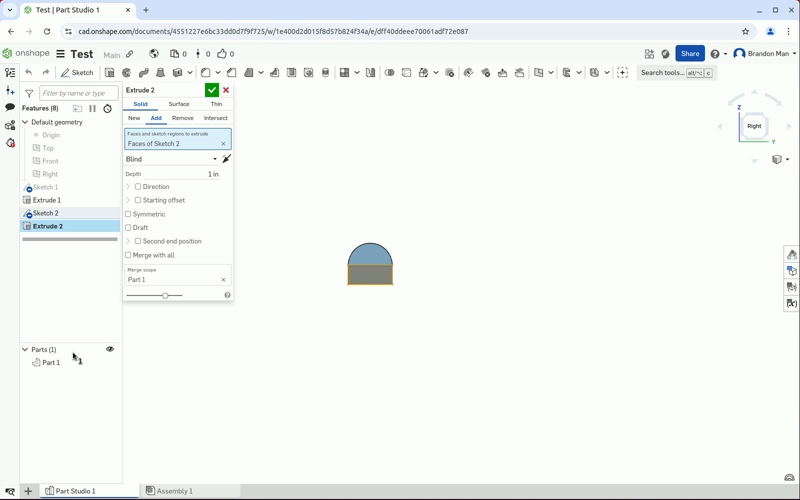
mouse_move(143, 106)
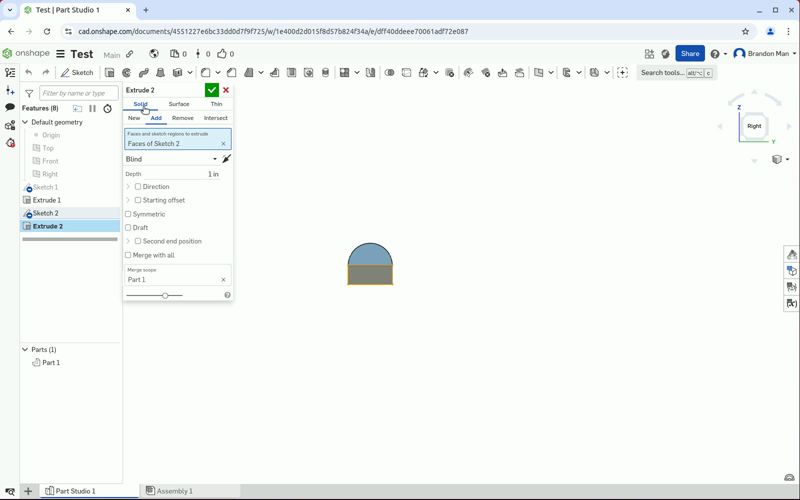
click(143, 106)
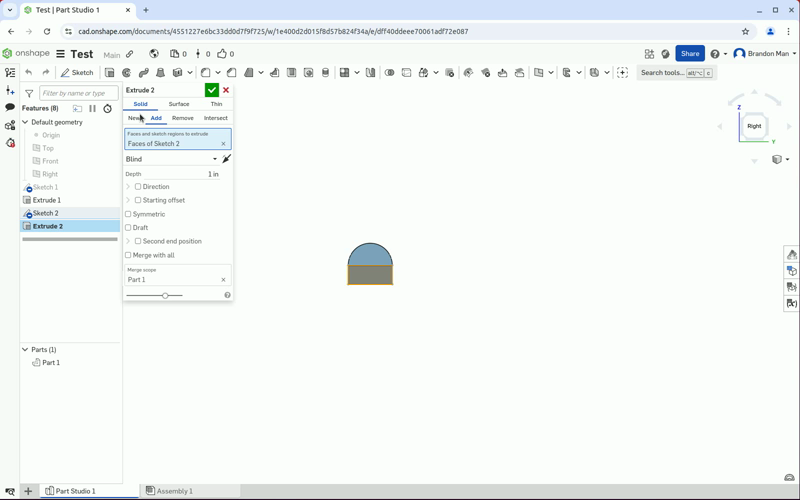
mouse_move(137, 120)
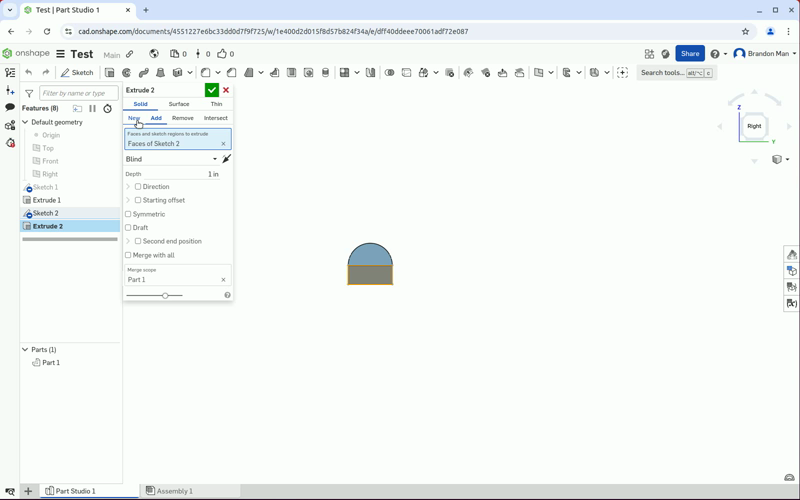
click(137, 120)
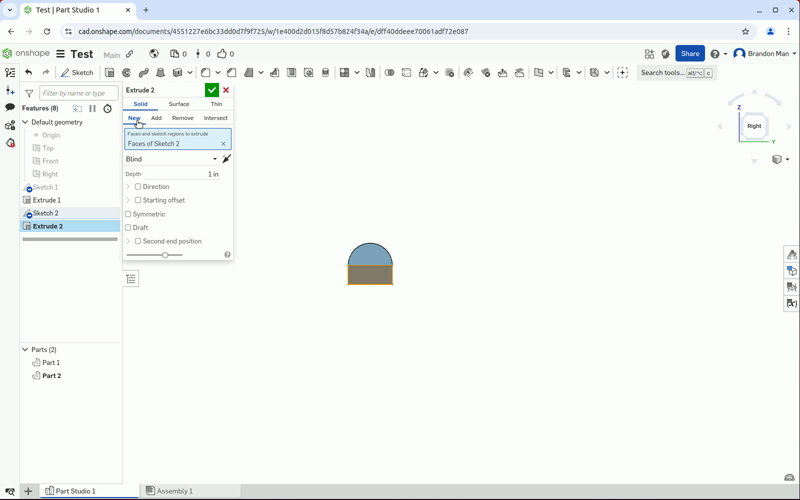
key(tab, 4)
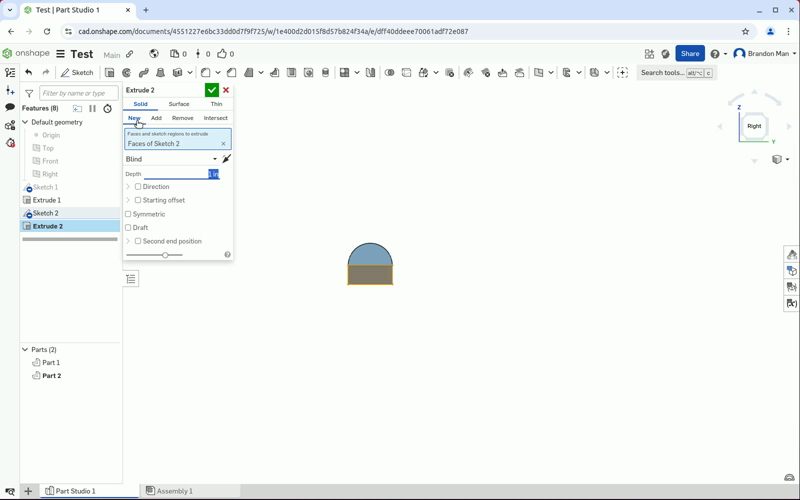
text(3.129)
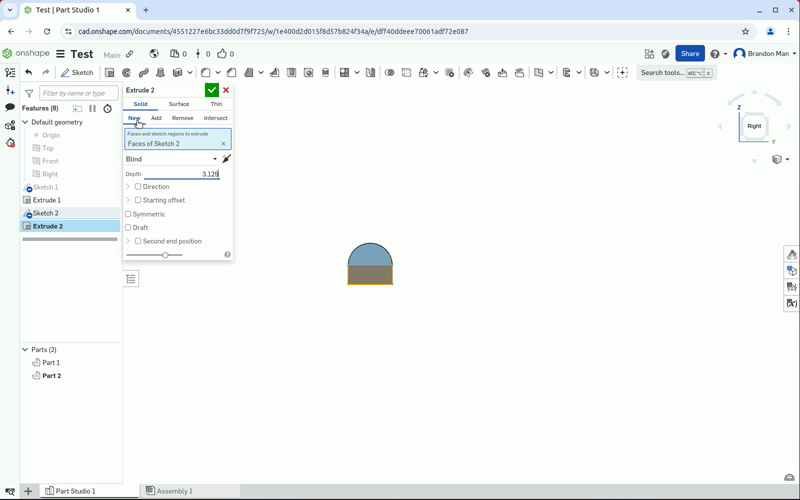
key(enter)
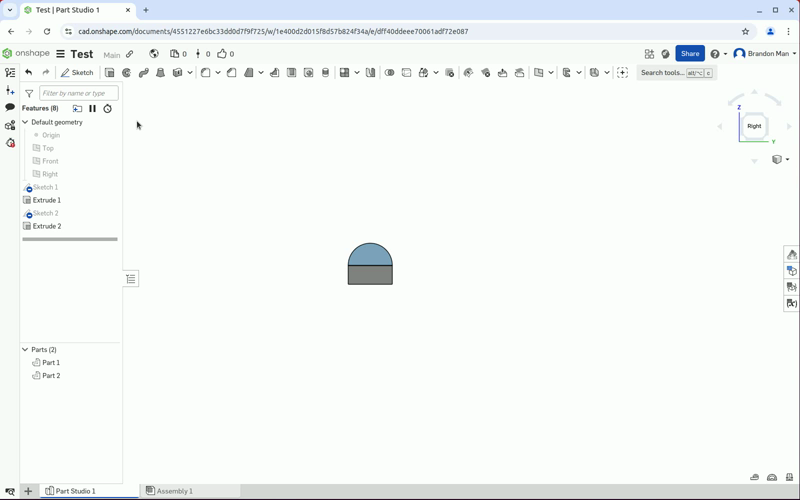
key(shift+h)
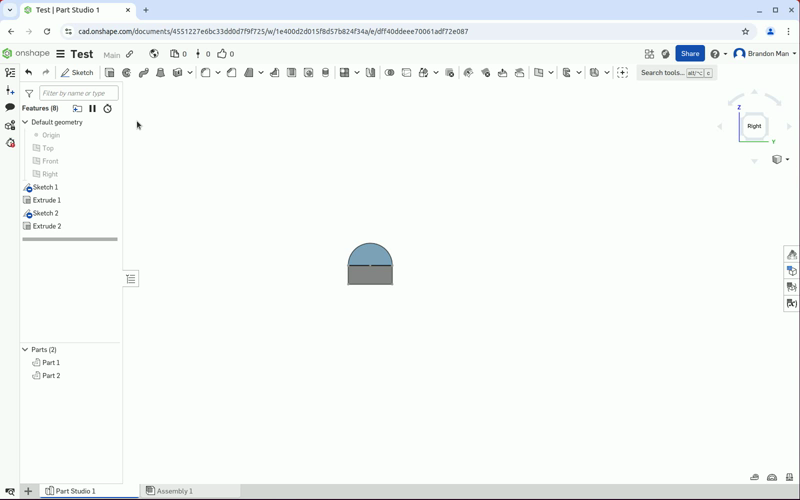
key(shift+h)
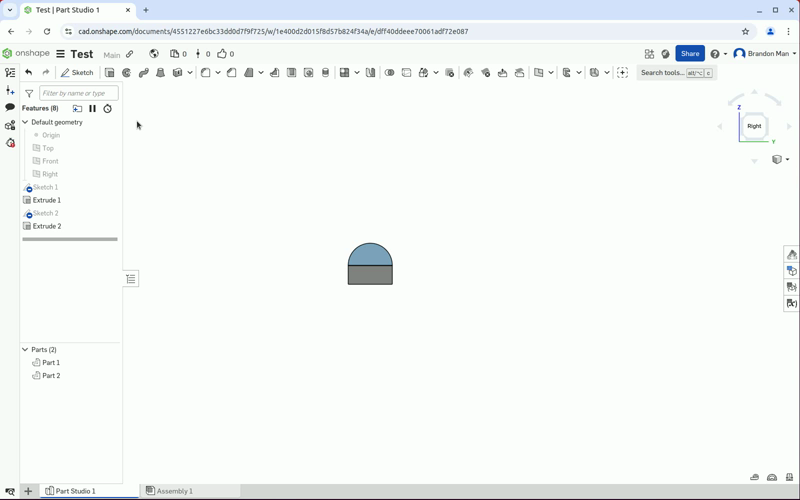
mouse_move(73, 189)
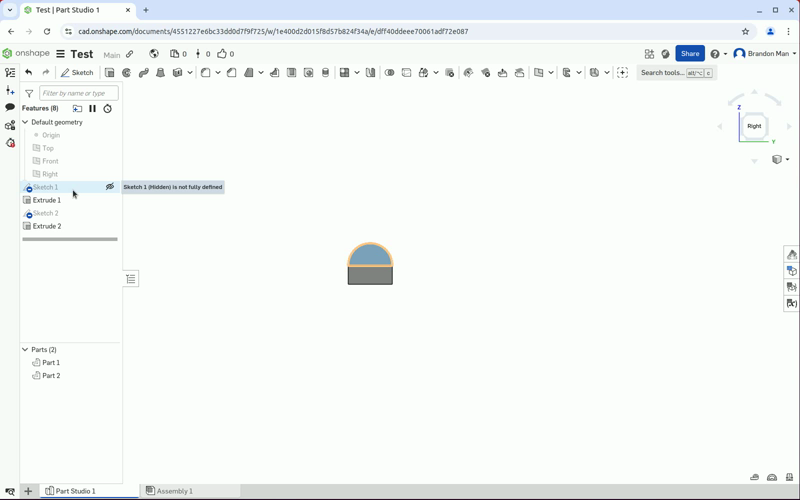
click(73, 189)
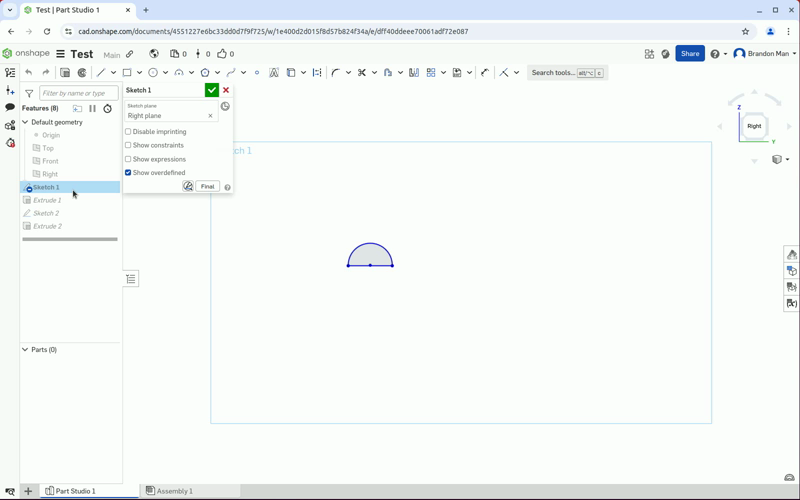
mouse_move(229, 92)
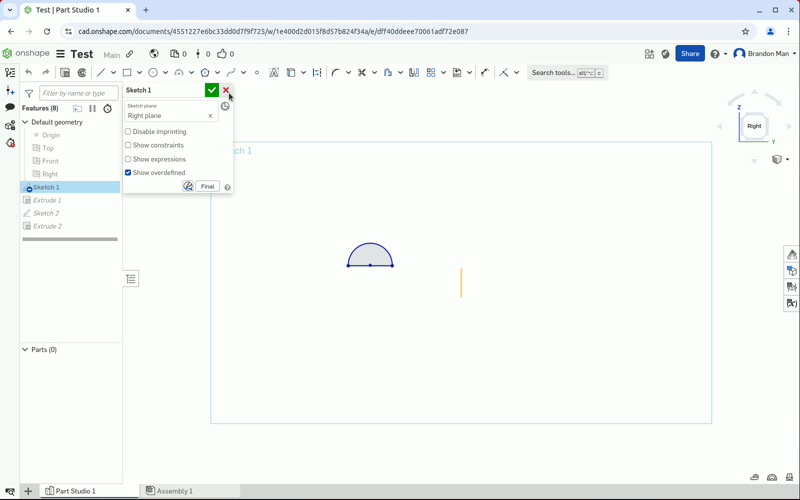
click(229, 92)
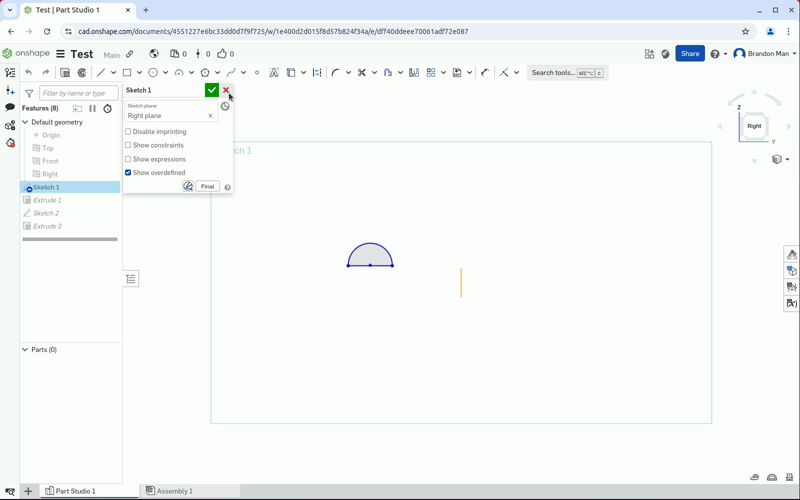
key(shift+s)
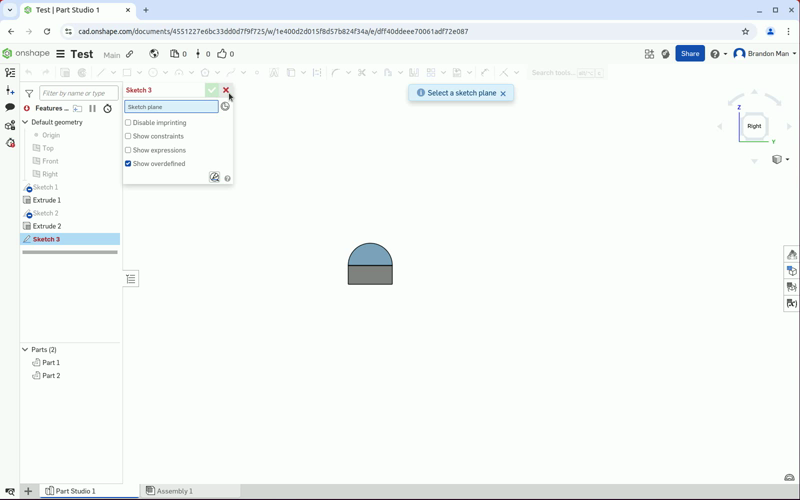
mouse_move(73, 176)
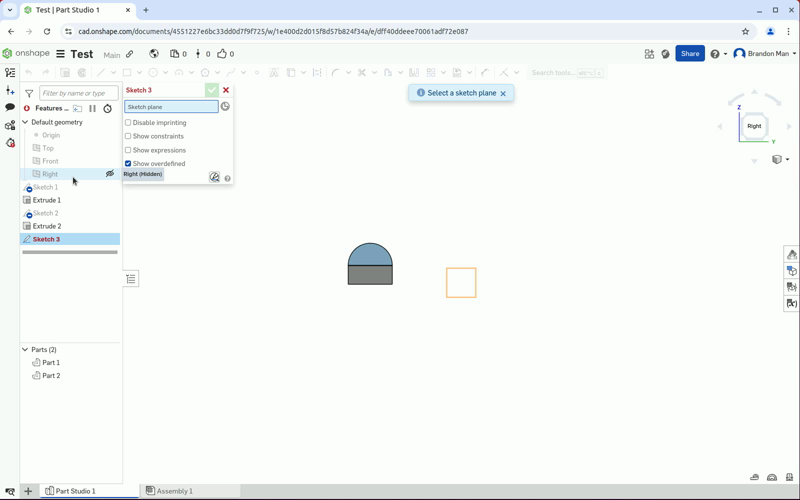
click(73, 176)
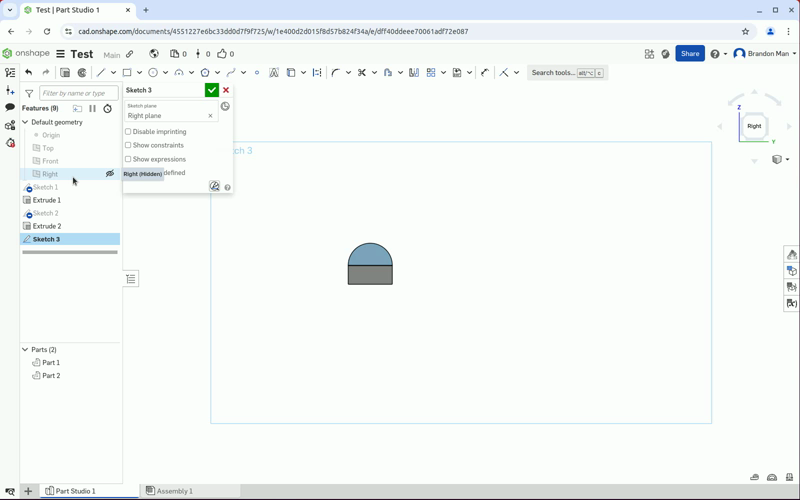
mouse_move(73, 352)
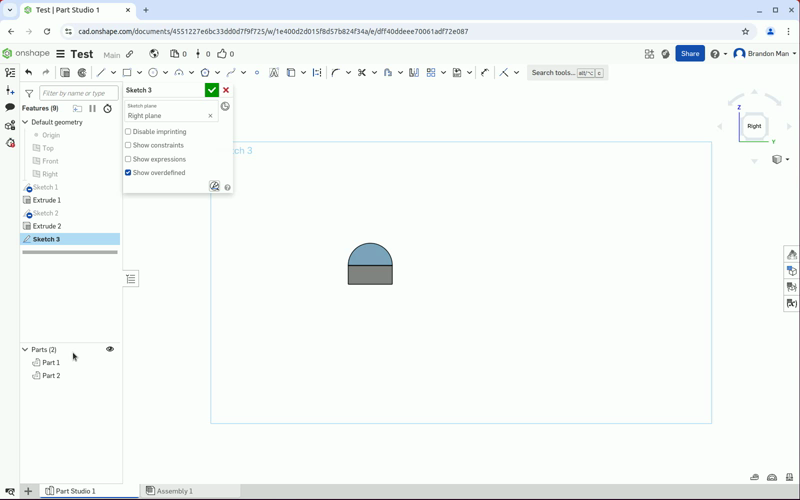
key(y)
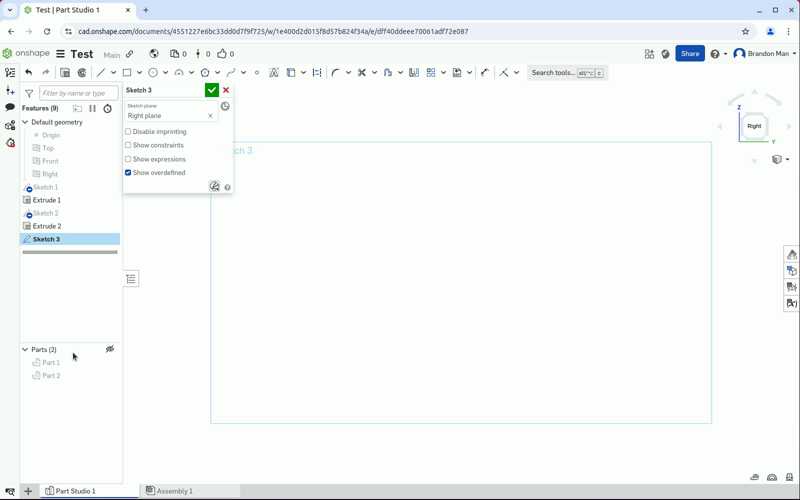
key(l)
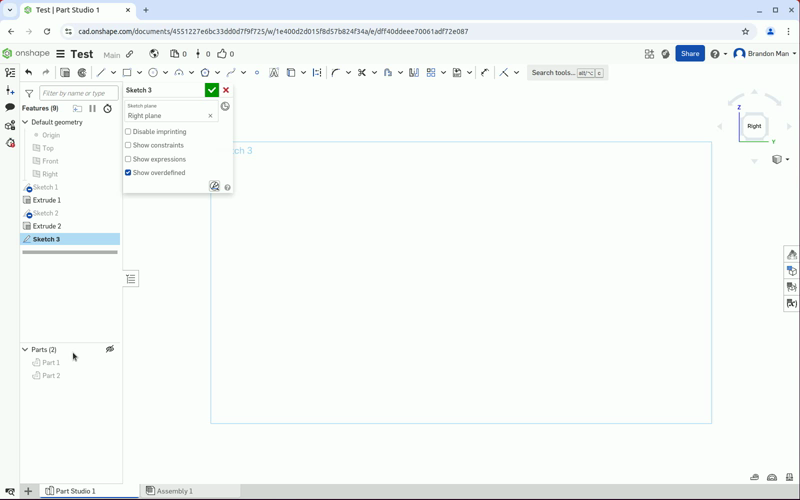
key_down(shift)
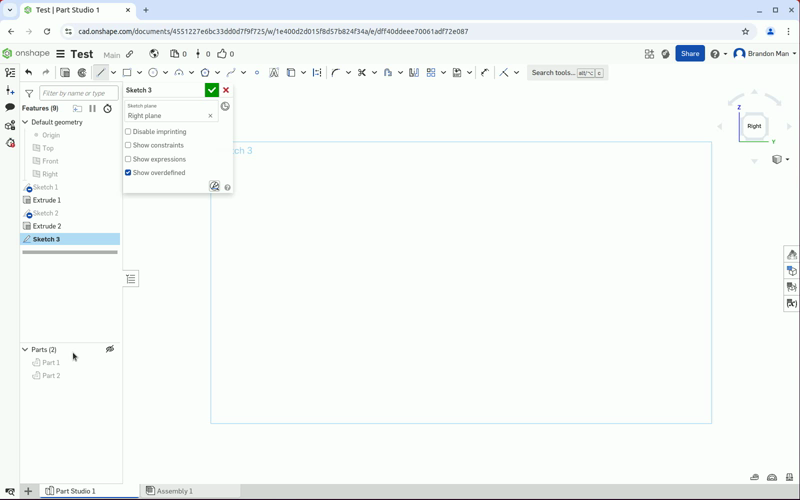
mouse_move(348, 297)
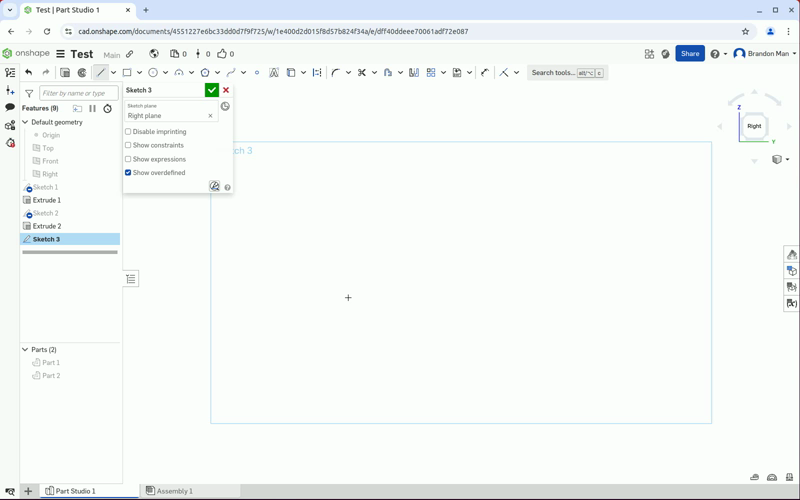
click(348, 297)
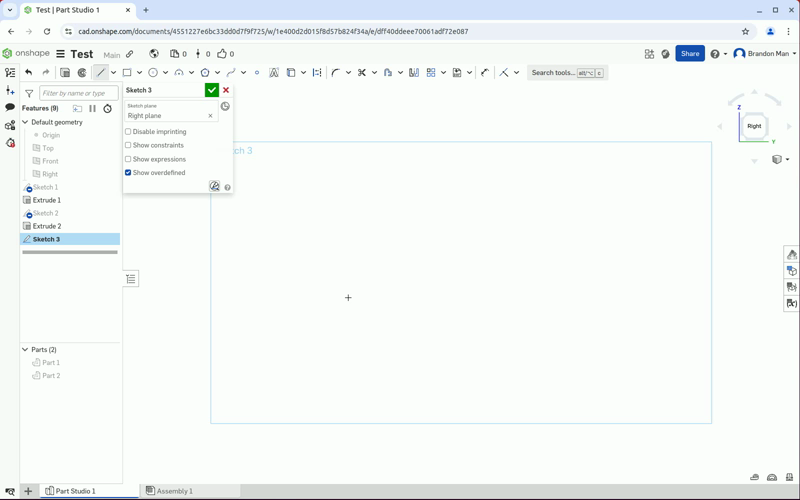
key_up(shift)
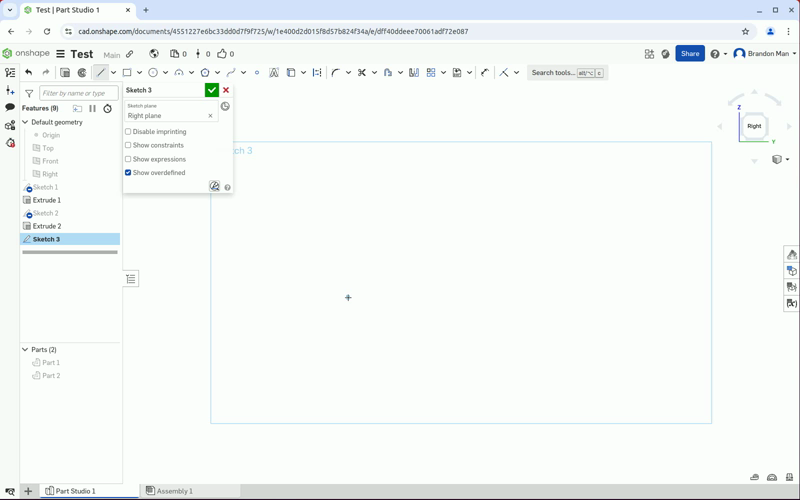
key_down(shift)
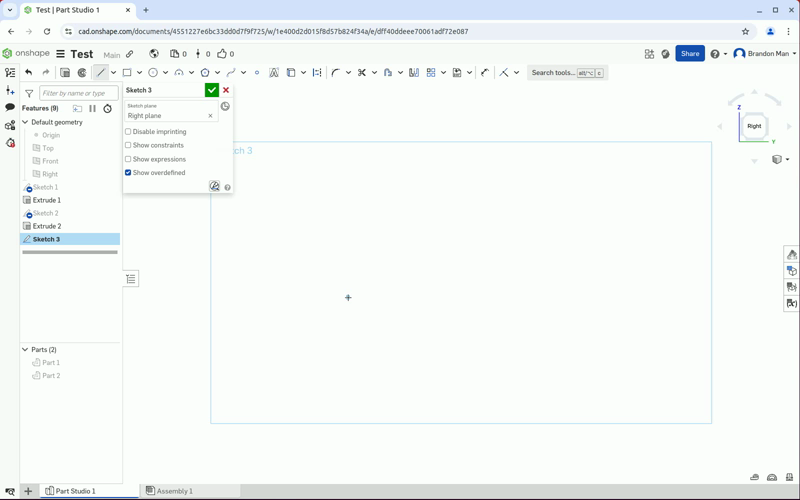
mouse_move(378, 297)
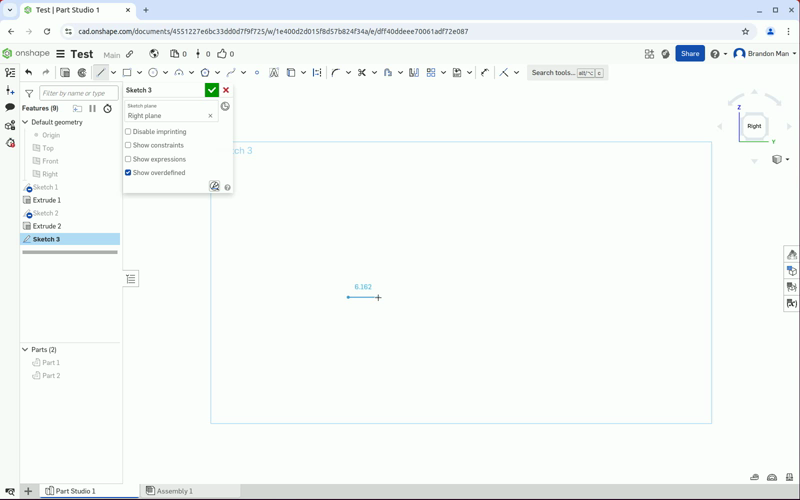
mouse_move(392, 297)
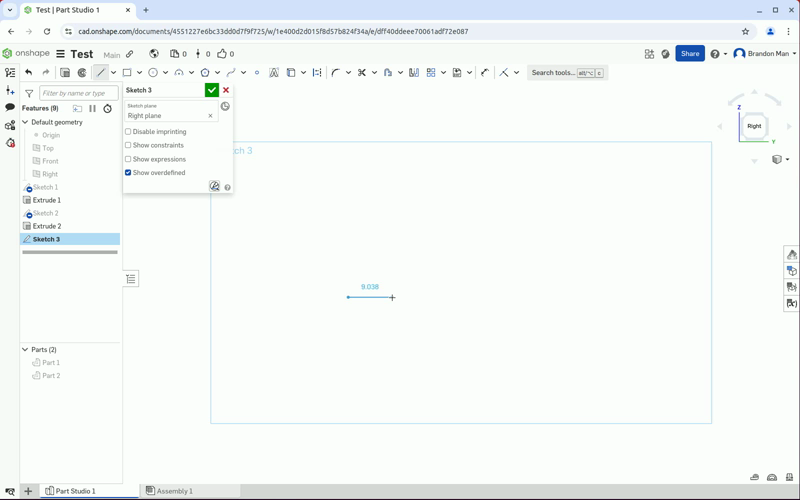
click(392, 297)
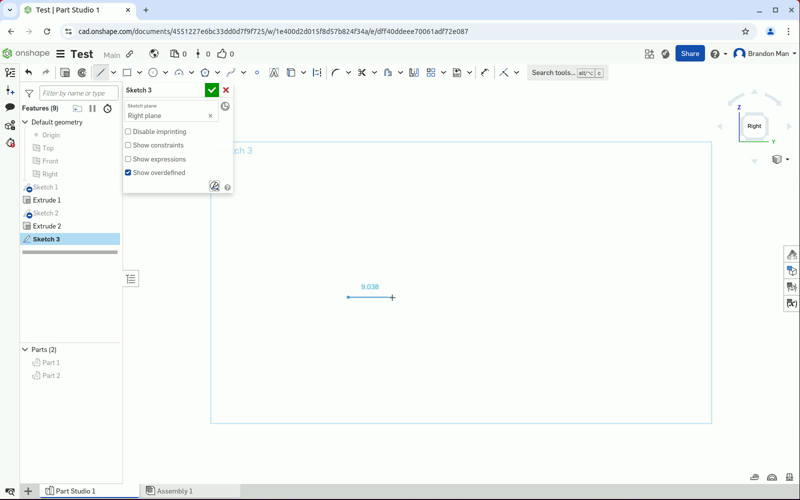
key_up(shift)
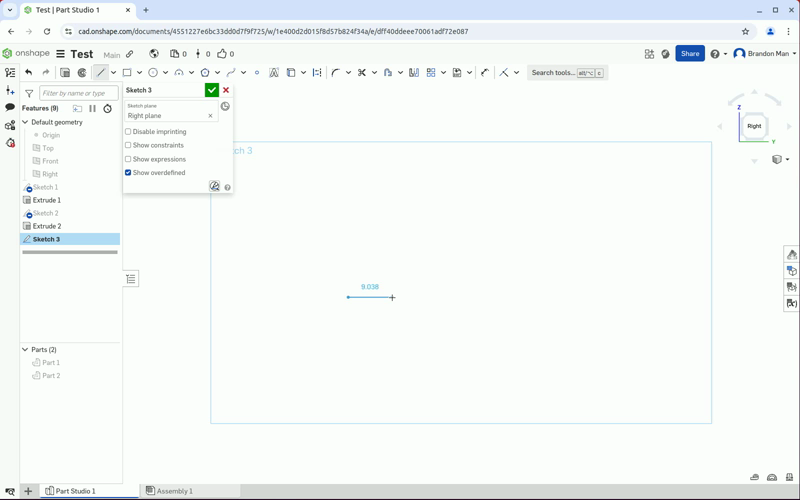
key_down(shift)
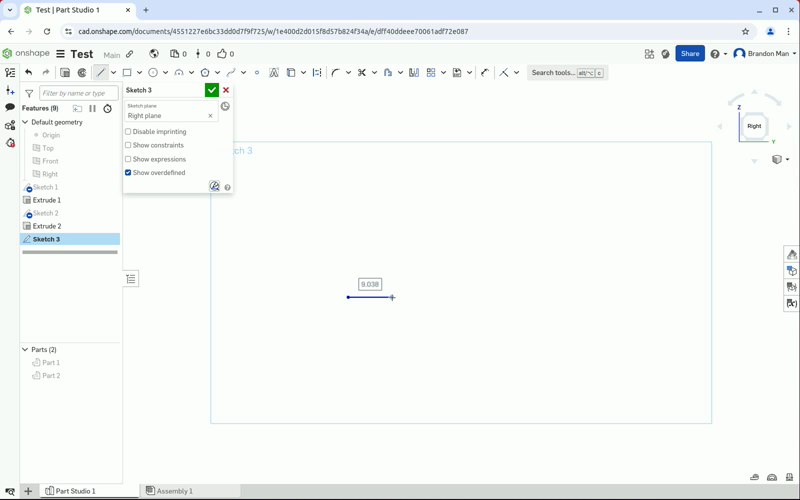
mouse_move(422, 297)
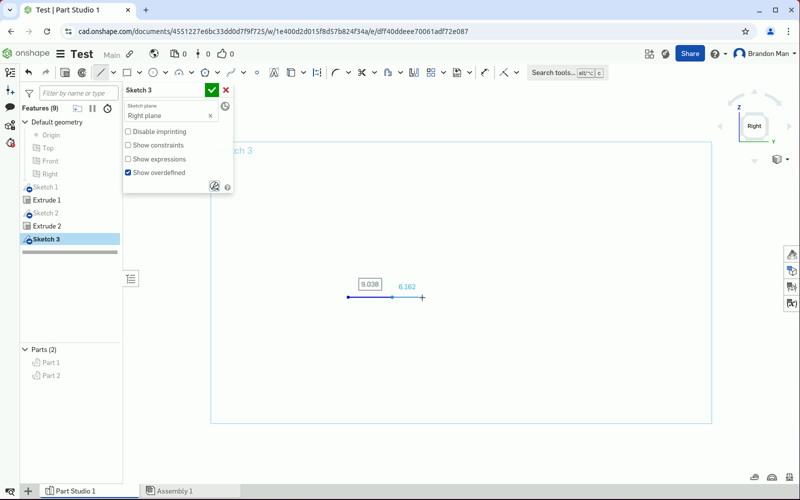
mouse_move(392, 284)
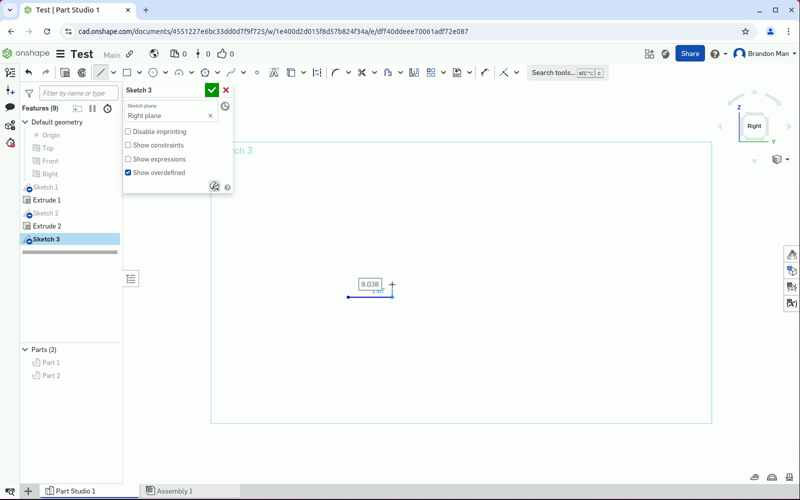
click(392, 284)
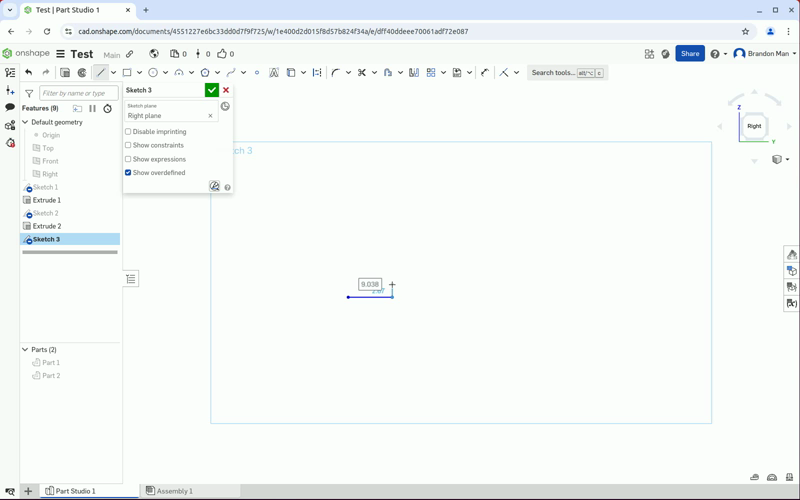
key_up(shift)
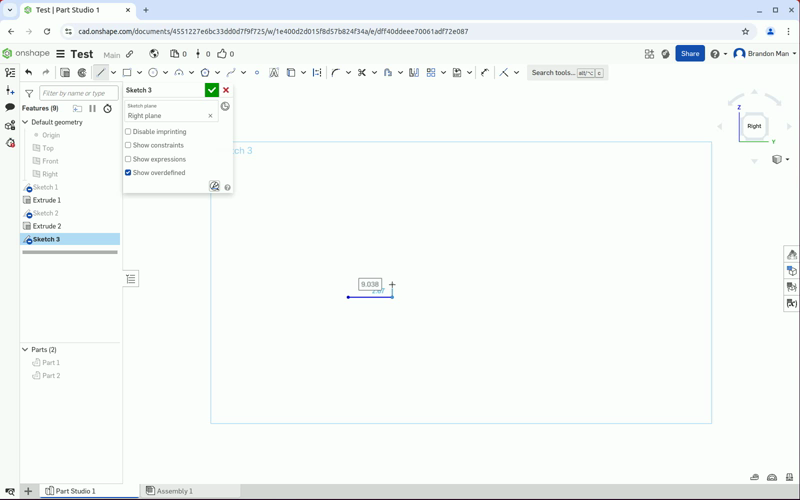
key_down(shift)
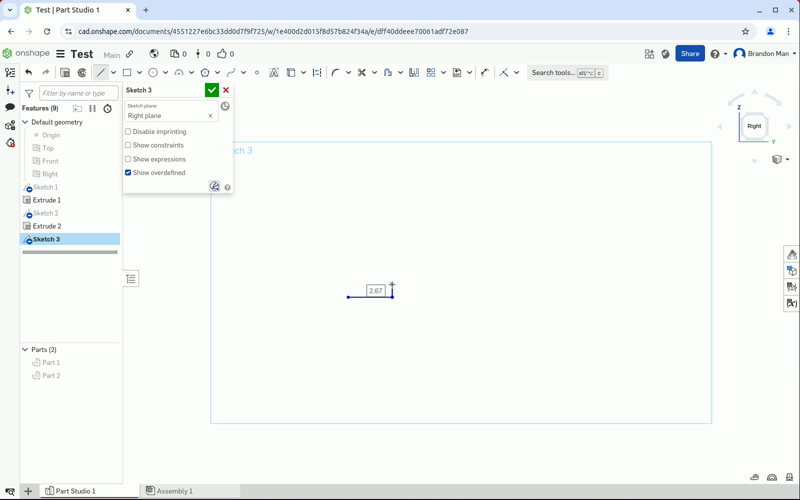
mouse_move(422, 284)
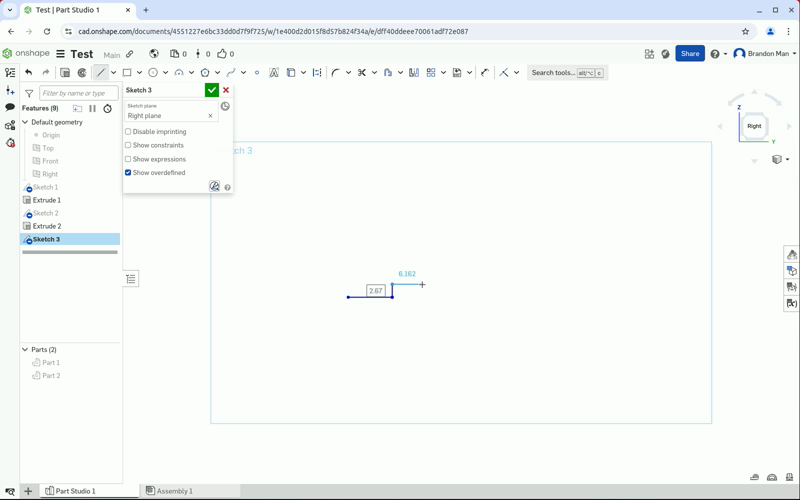
mouse_move(348, 284)
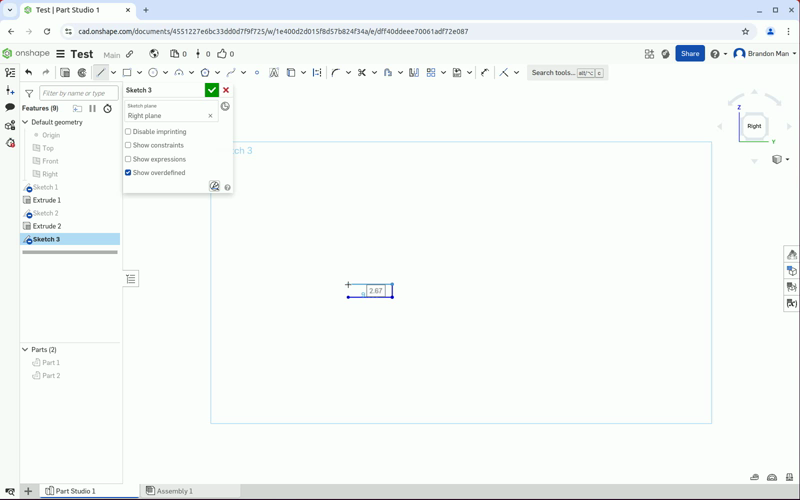
click(348, 284)
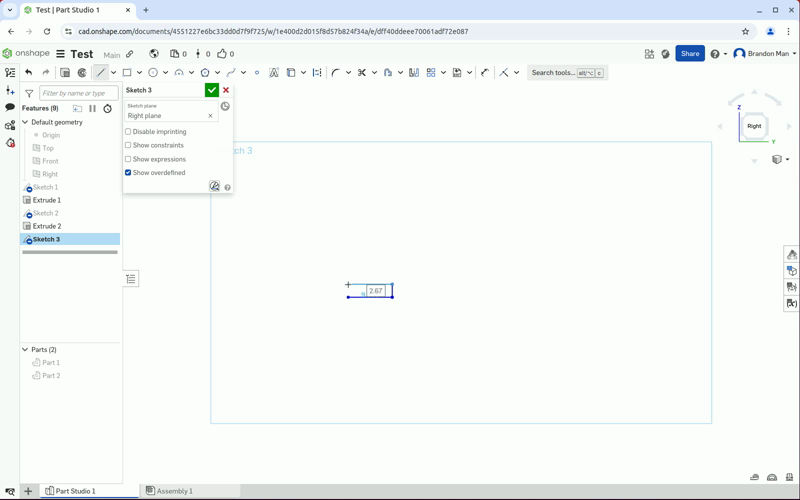
key_up(shift)
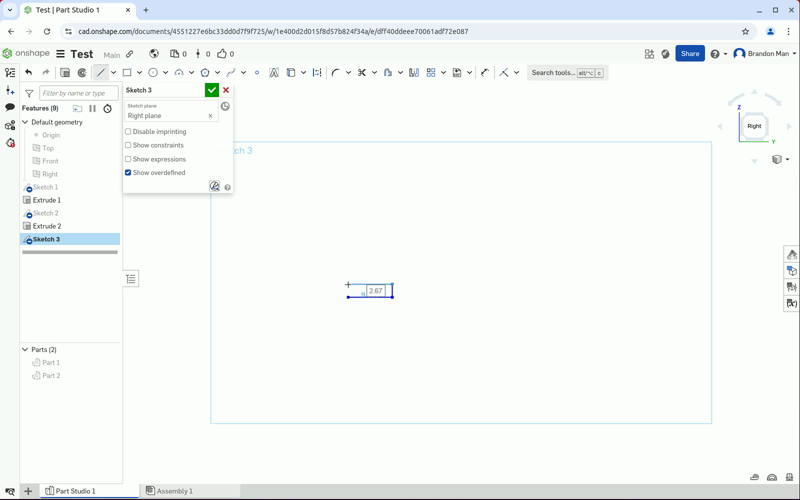
mouse_move(378, 284)
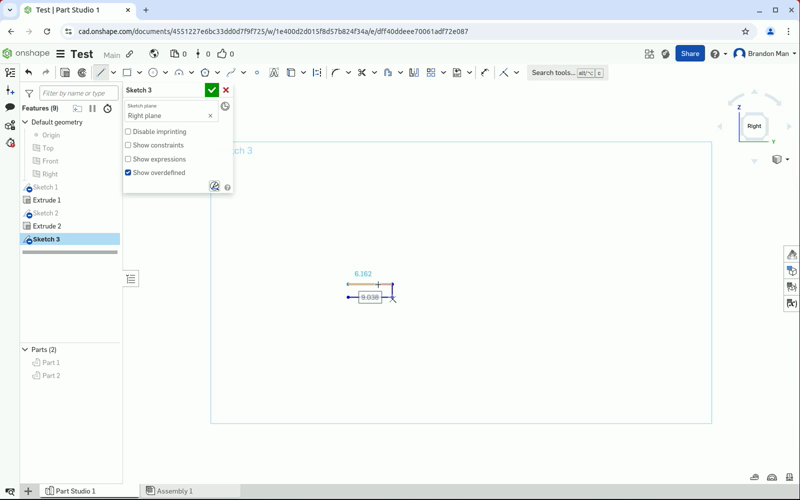
key_down(shift)
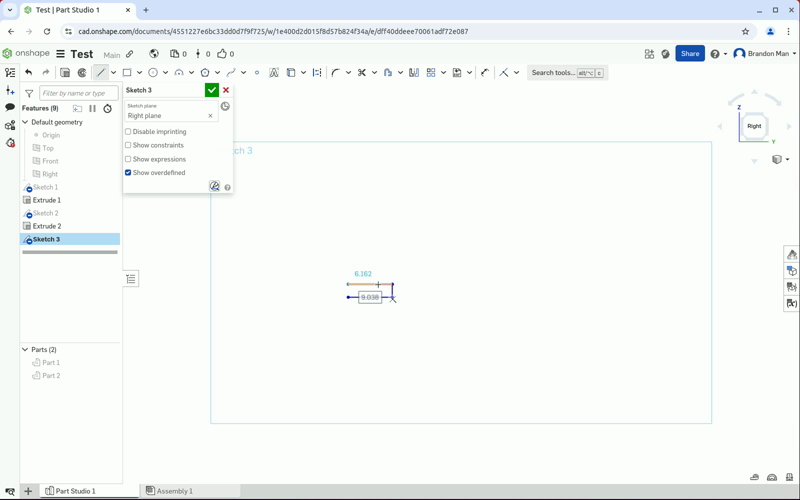
mouse_move(348, 297)
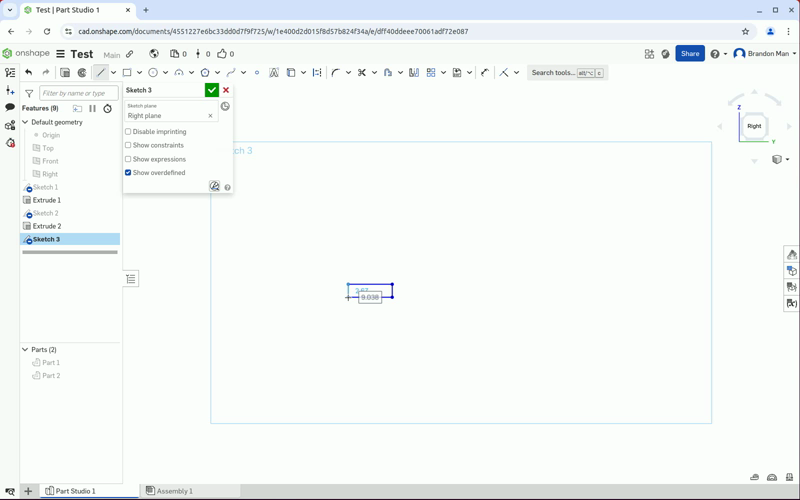
key_up(shift)
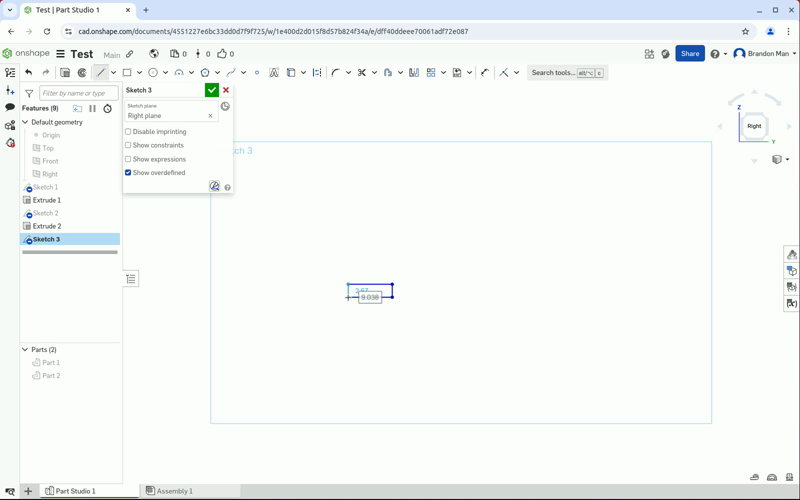
click(348, 297)
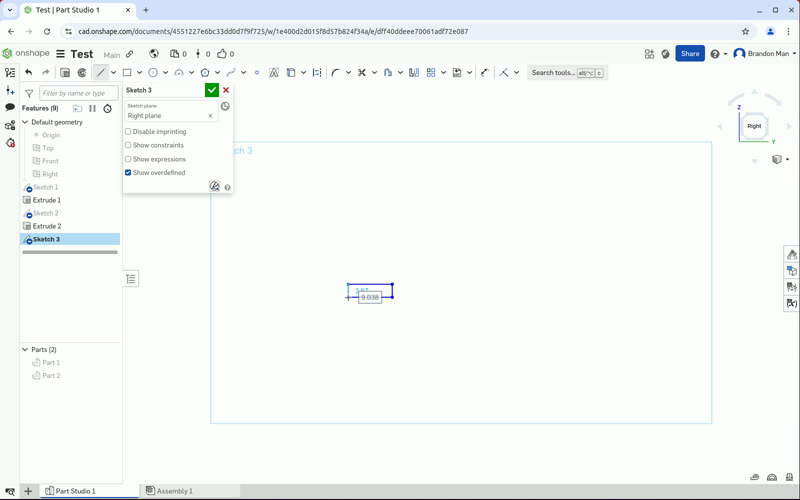
key(esc)
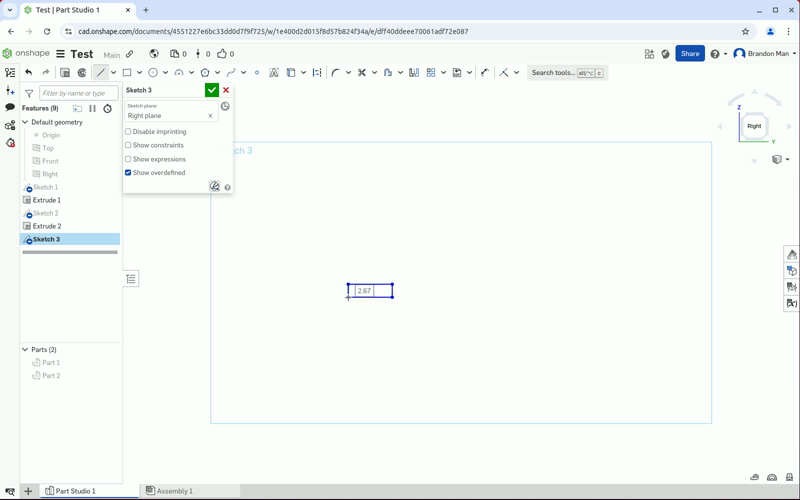
mouse_move(357, 288)
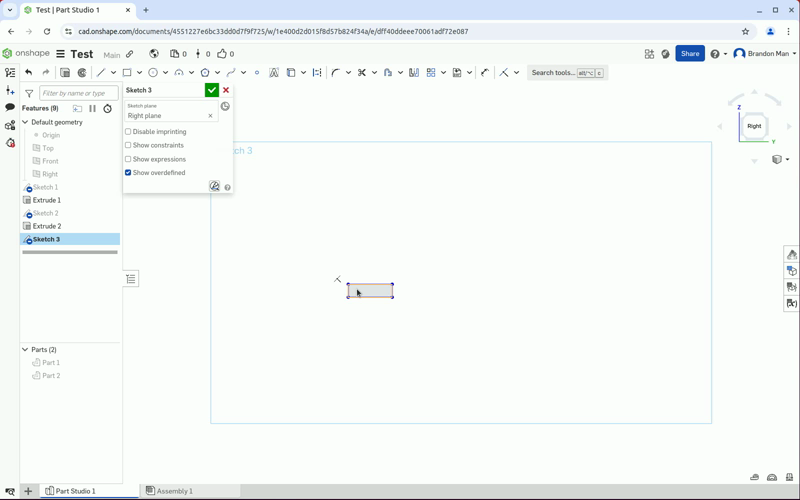
scroll(6)
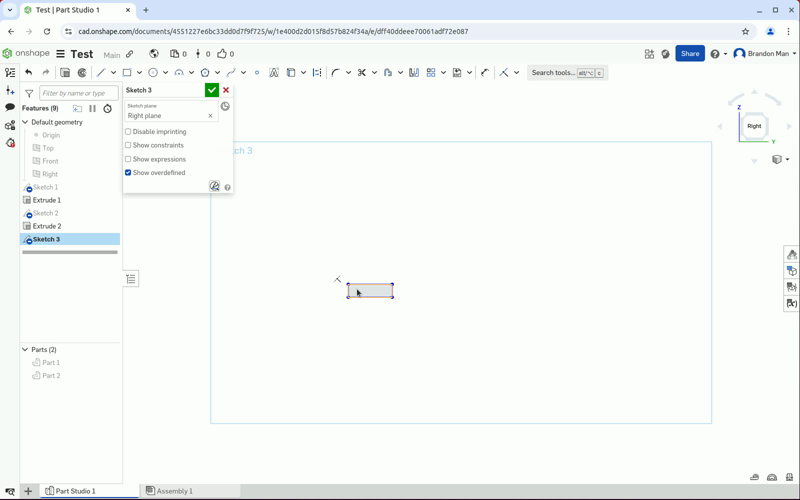
scroll(6)
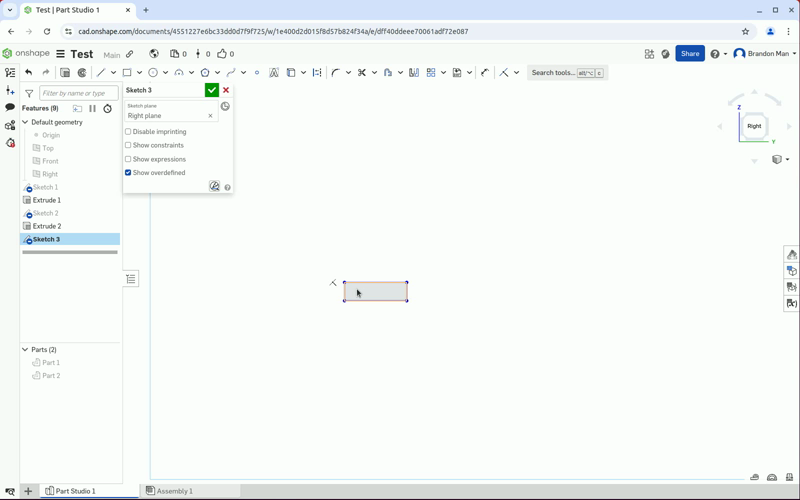
scroll(6)
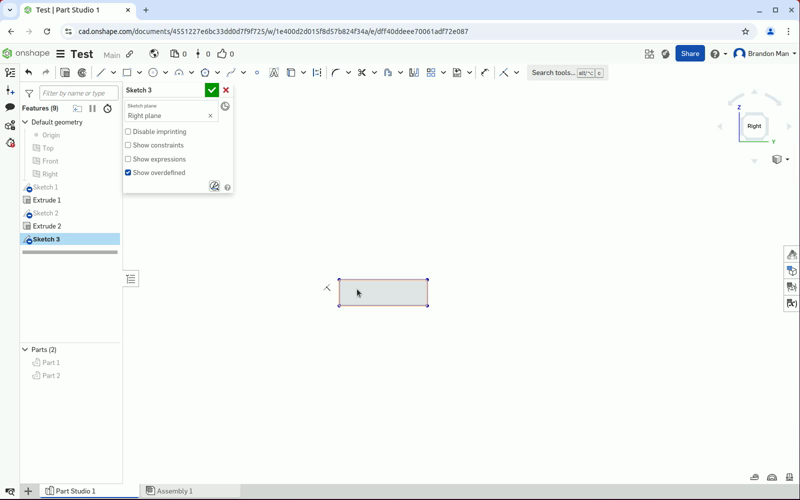
scroll(6)
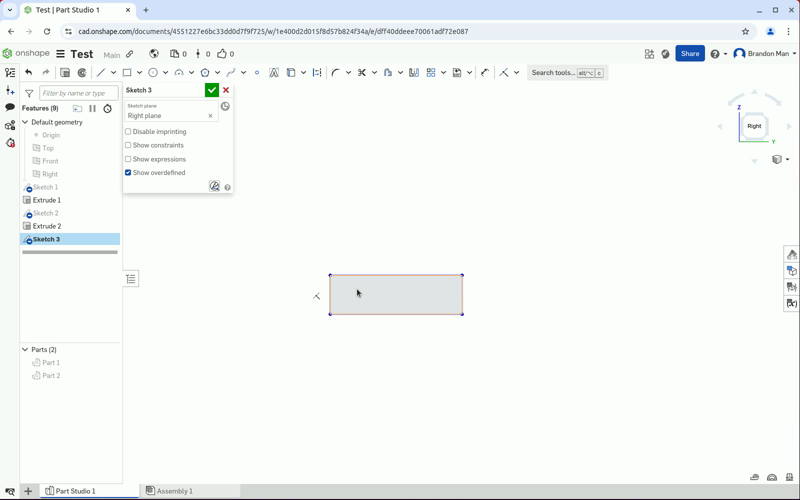
scroll(6)
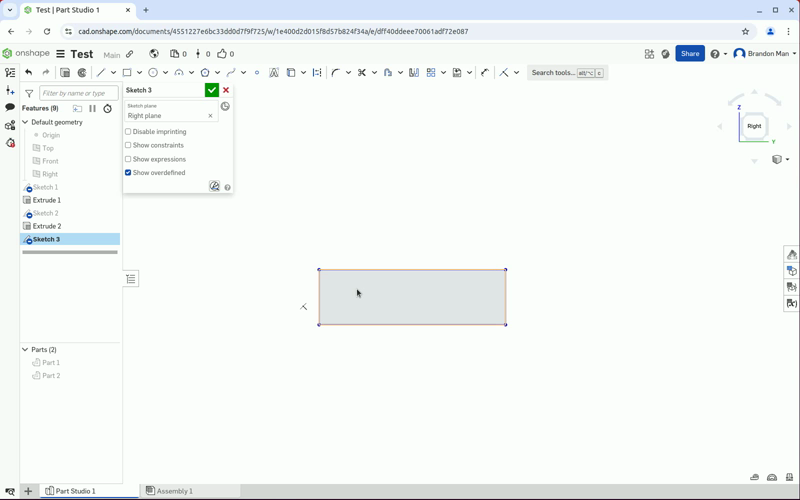
scroll(6)
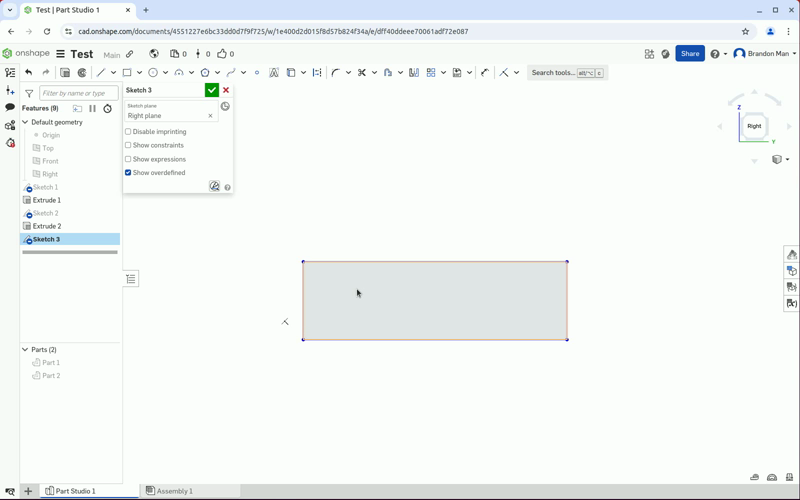
scroll(6)
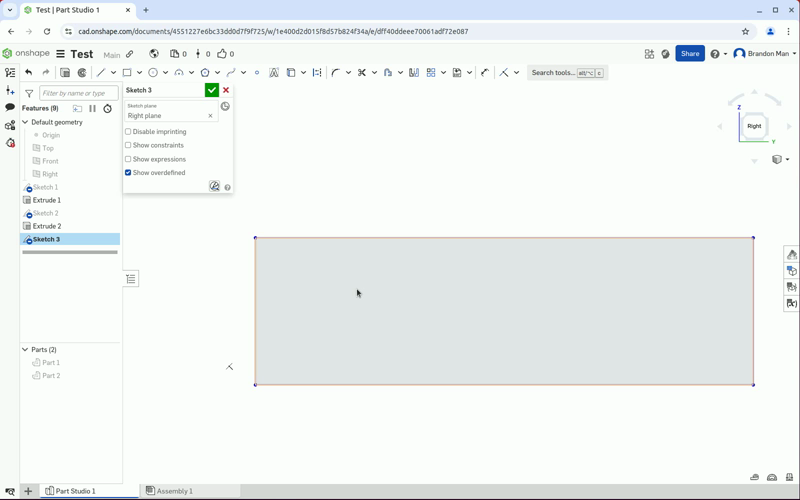
click(357, 288)
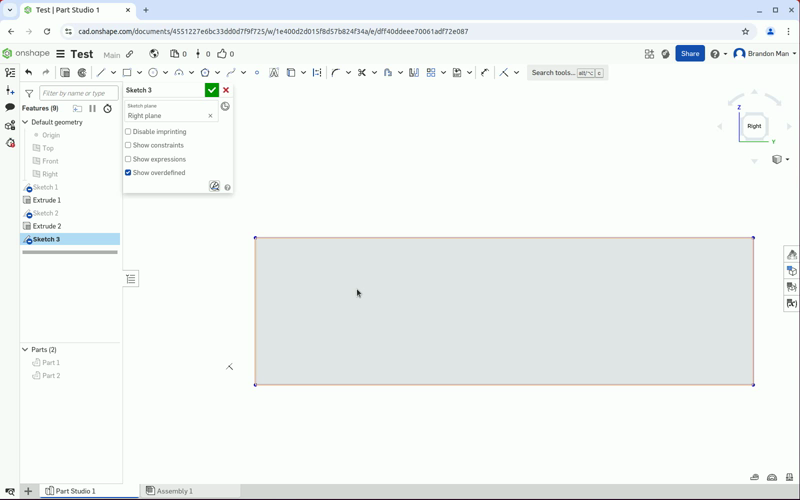
scroll(-6)
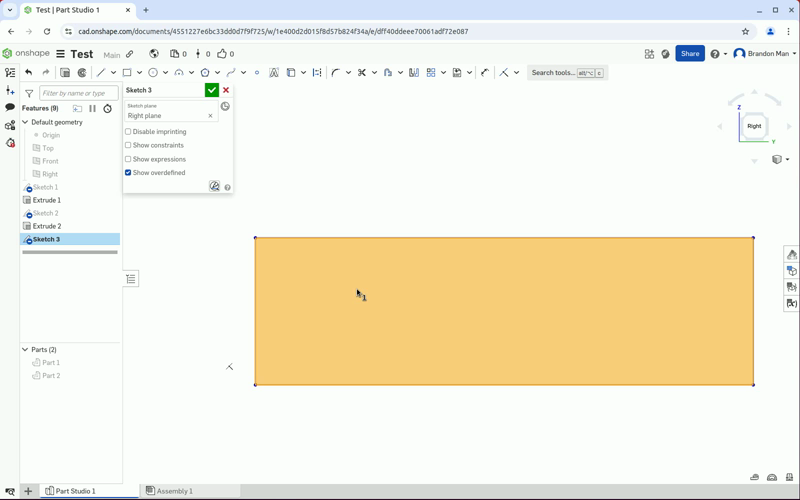
scroll(-6)
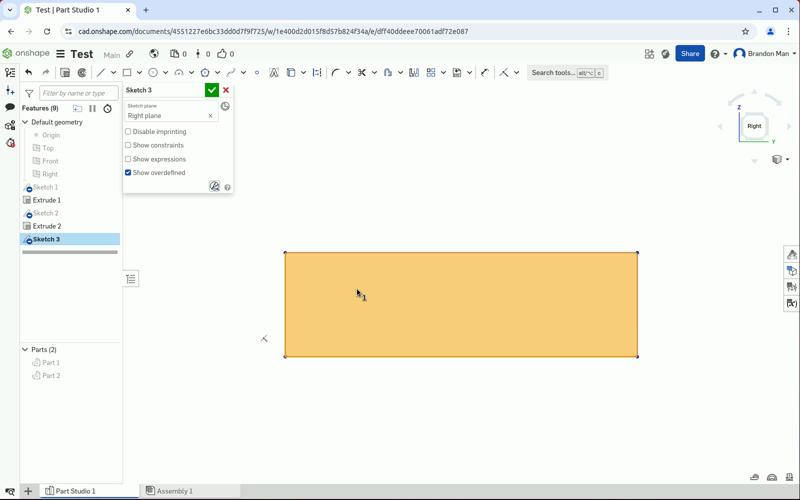
scroll(-6)
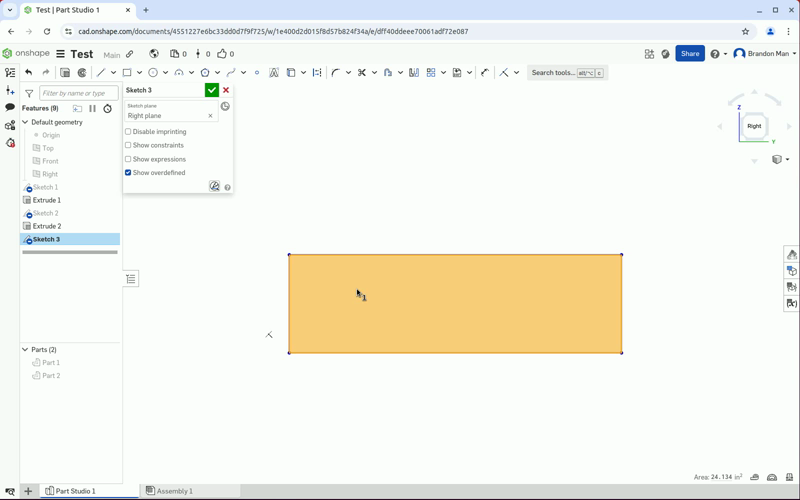
scroll(-6)
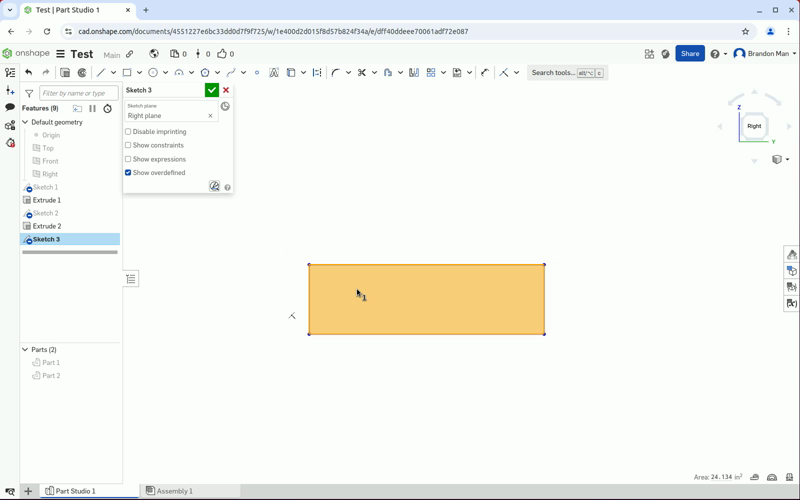
scroll(-6)
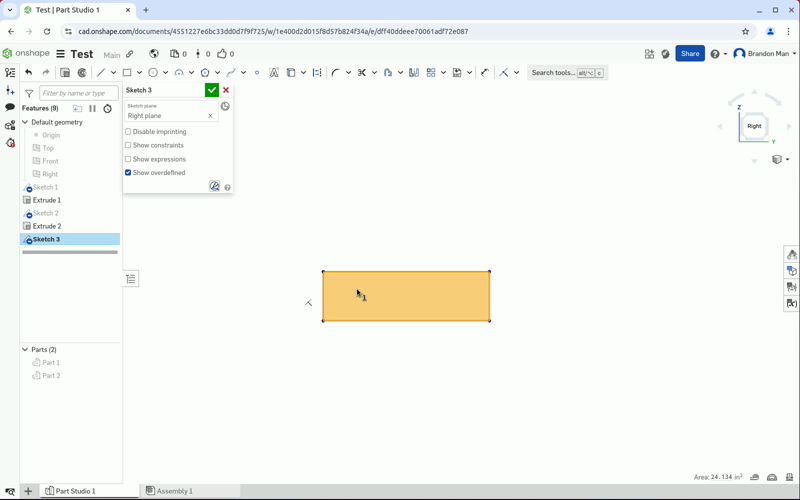
scroll(-6)
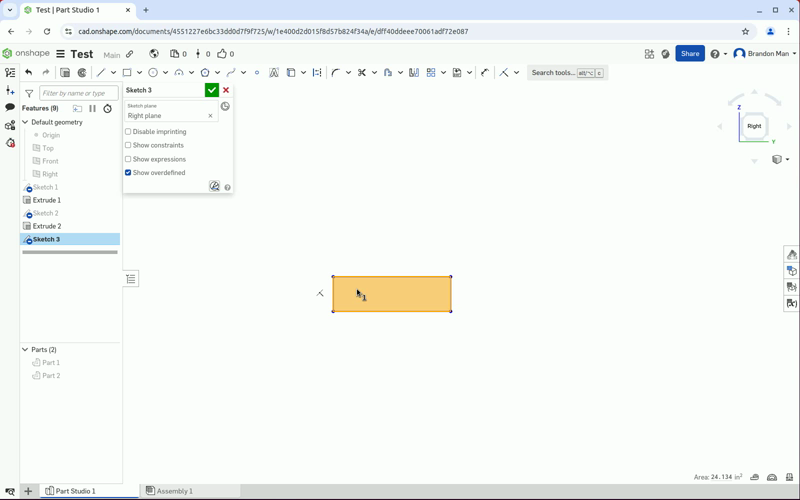
scroll(-6)
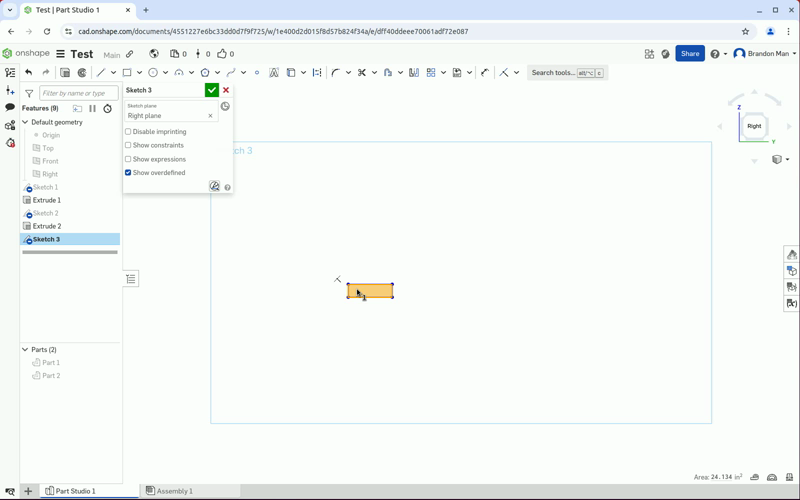
mouse_move(73, 352)
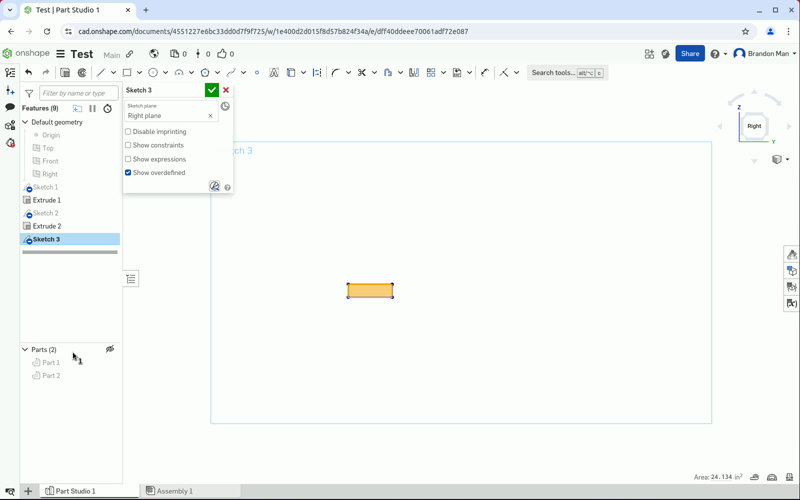
key(shift+y)
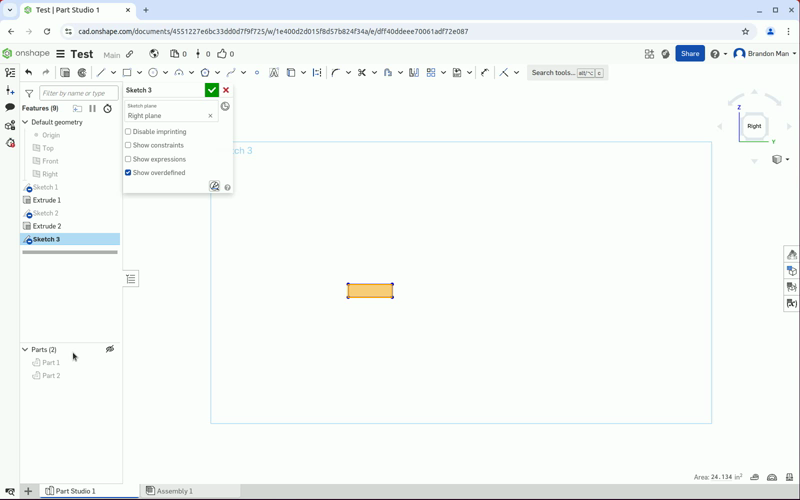
key(shift+e)
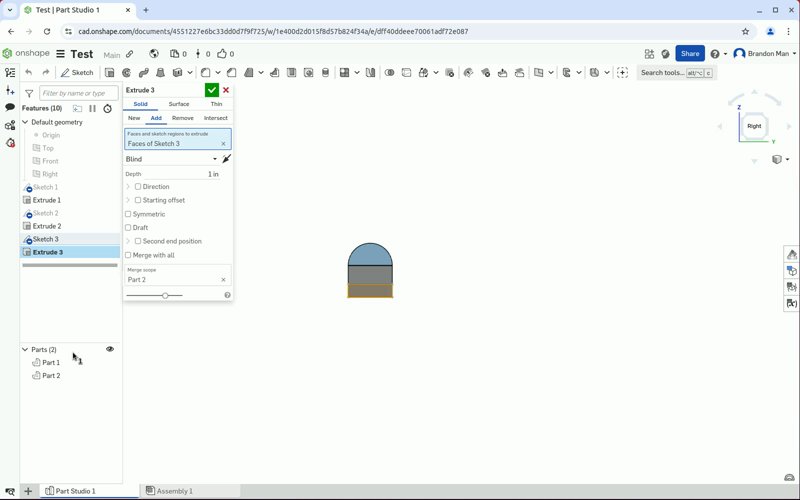
mouse_move(143, 106)
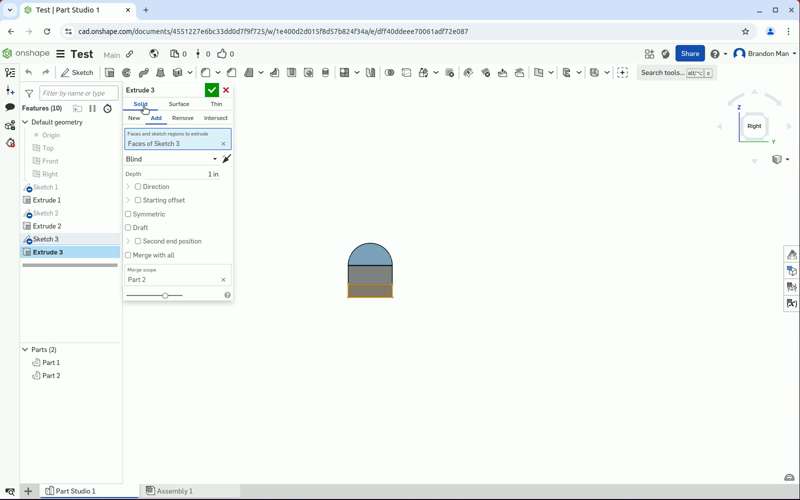
click(143, 106)
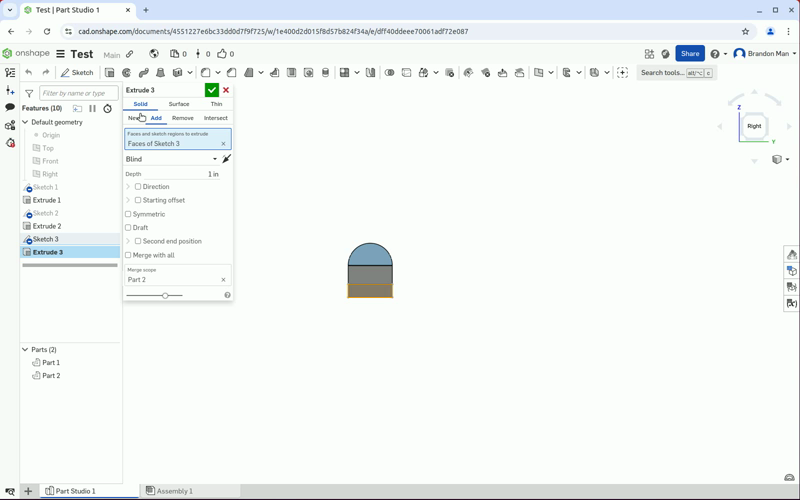
mouse_move(137, 120)
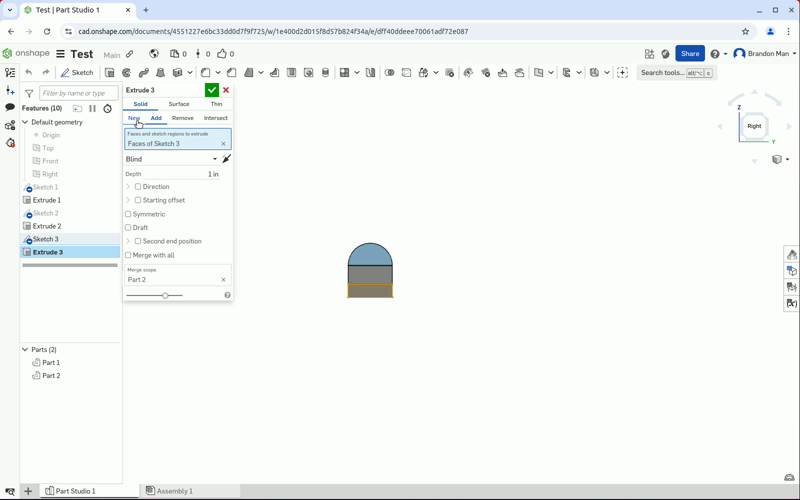
click(137, 120)
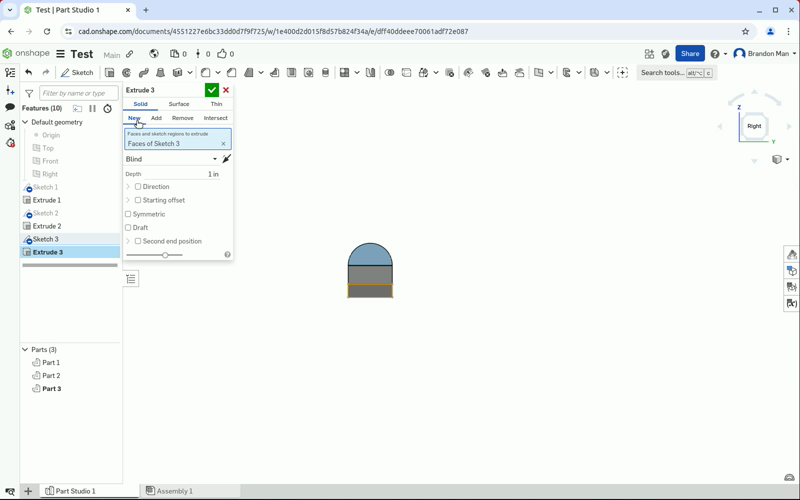
key(tab, 4)
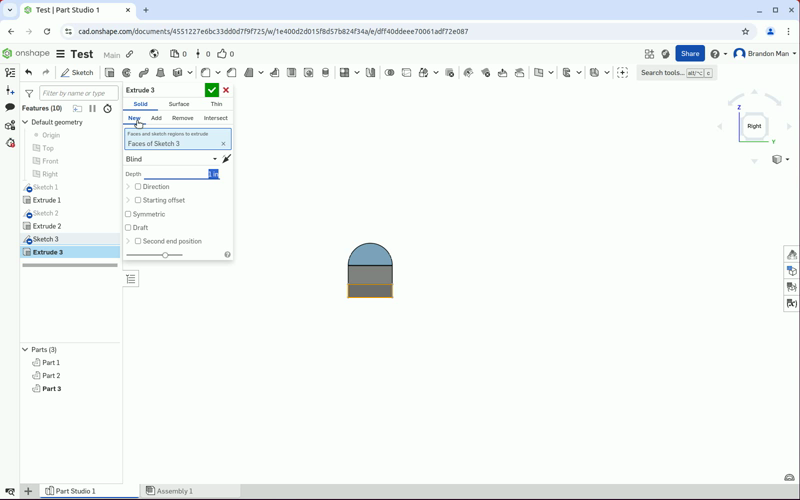
text(3.129)
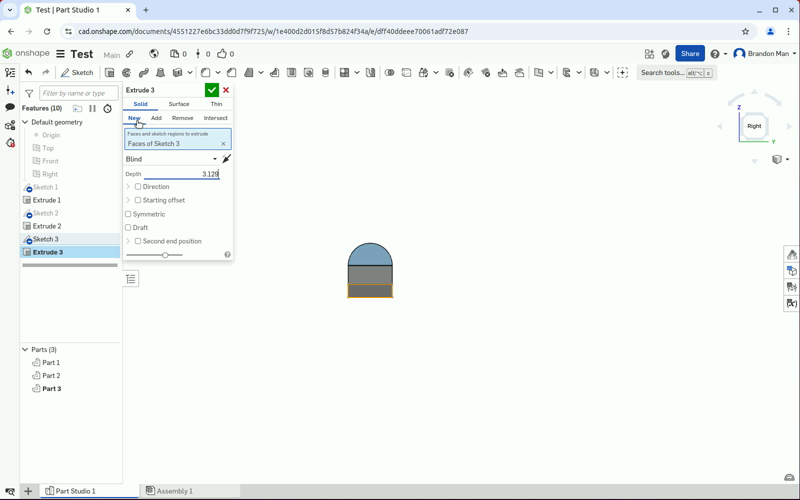
key(enter)
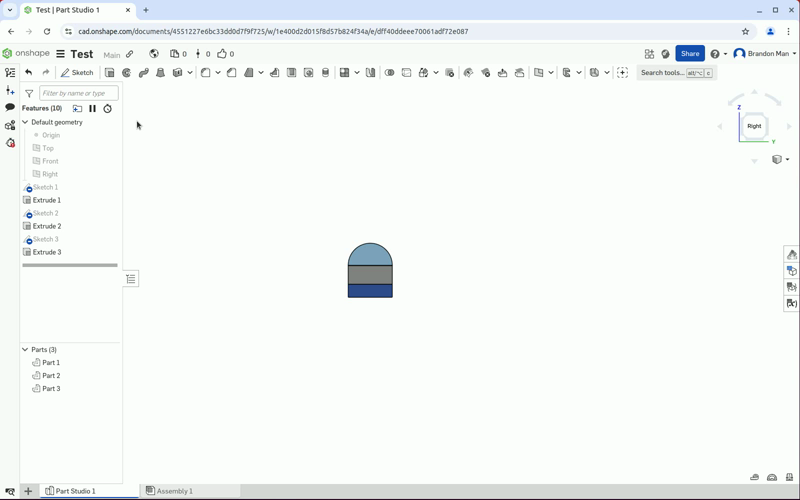
key(shift+h)
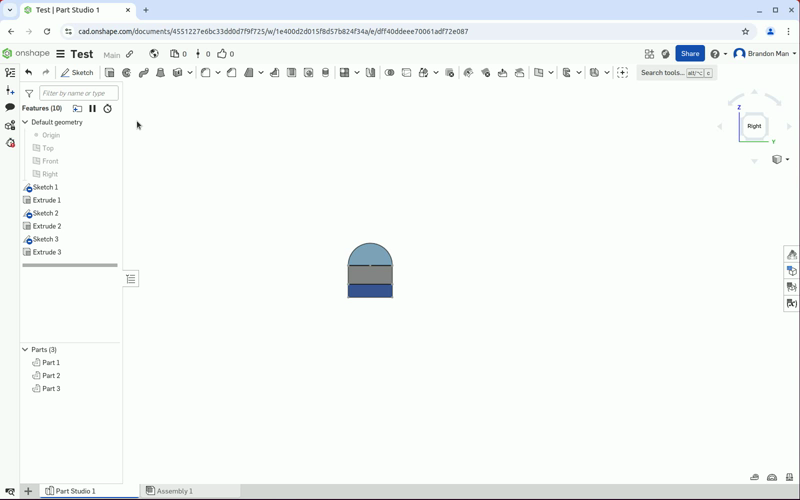
key(shift+h)
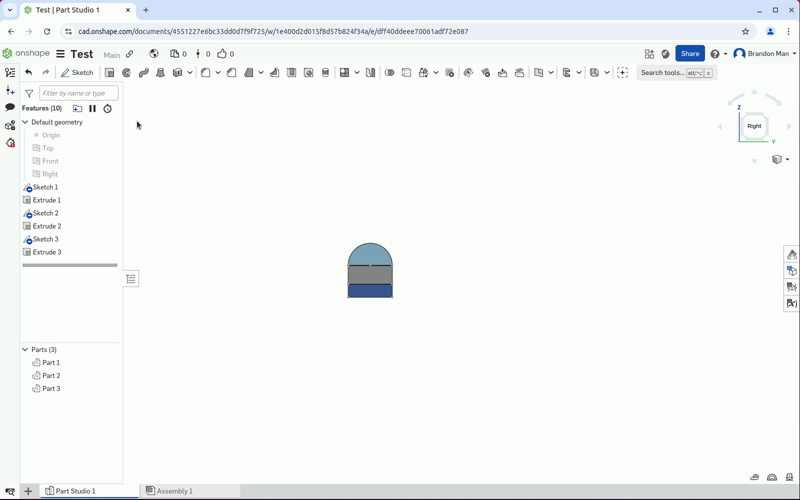
key(shift+7)
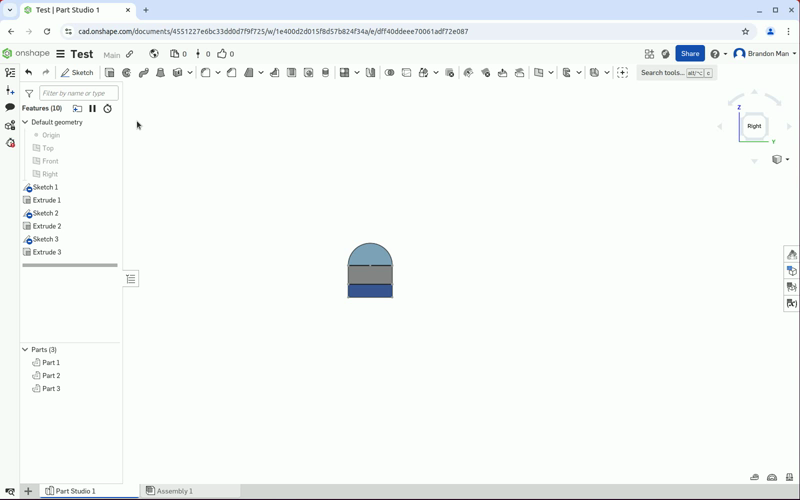
key(right, 2)
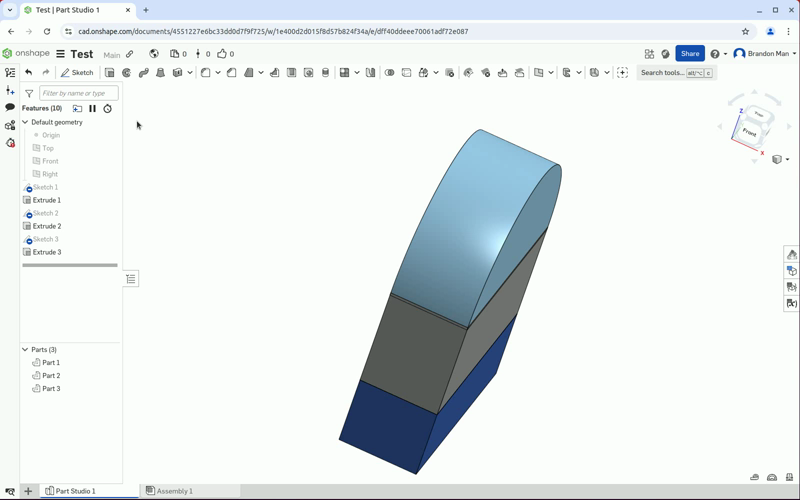
key(down, 2)
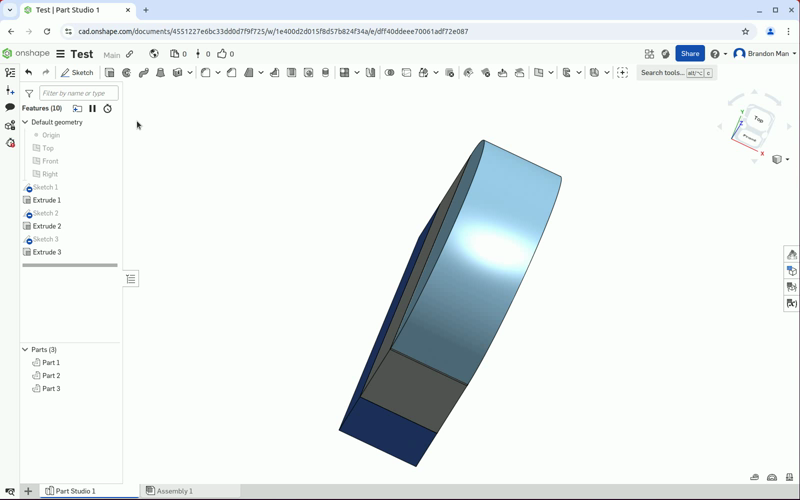
key(up, 2)
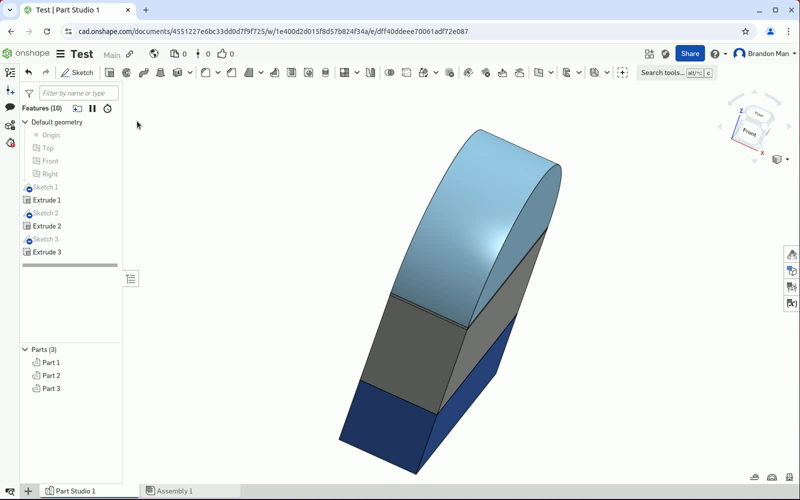
key(left, 2)
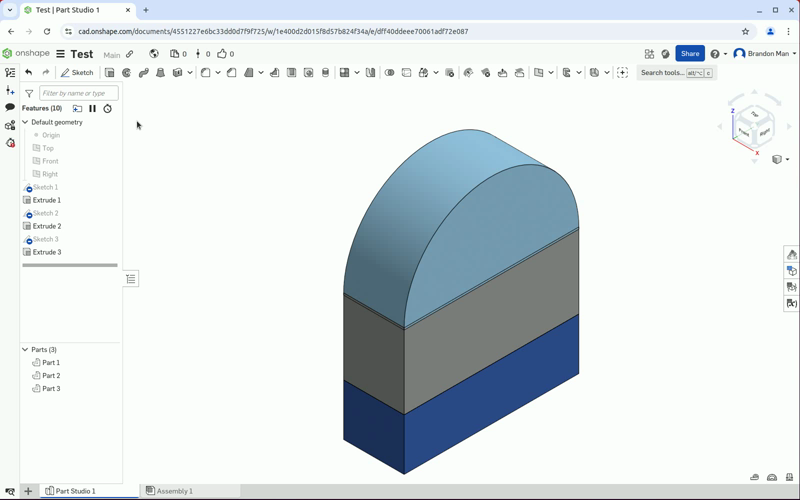
mouse_move(73, 189)
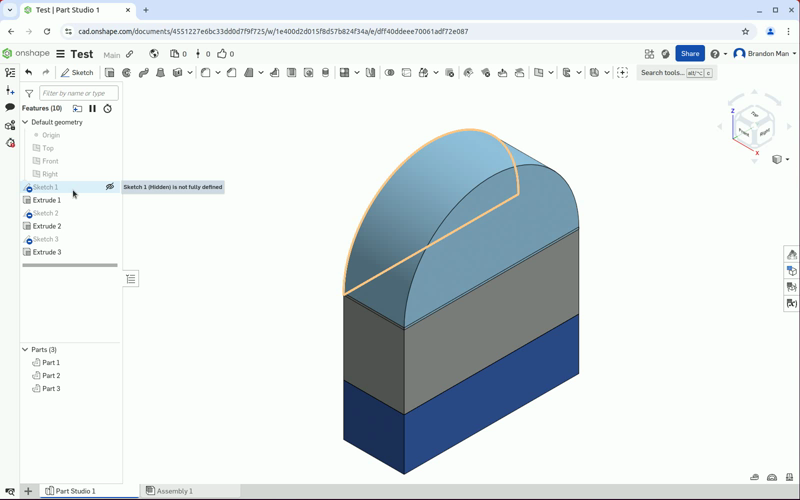
click(73, 189)